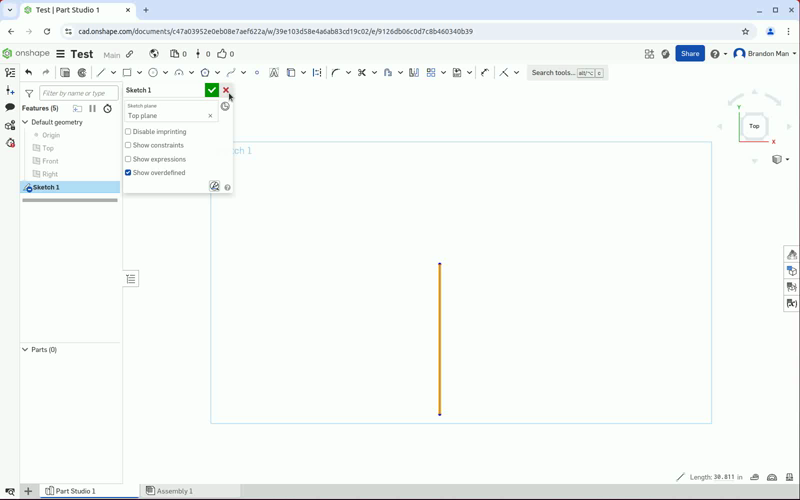
key(shift+h)
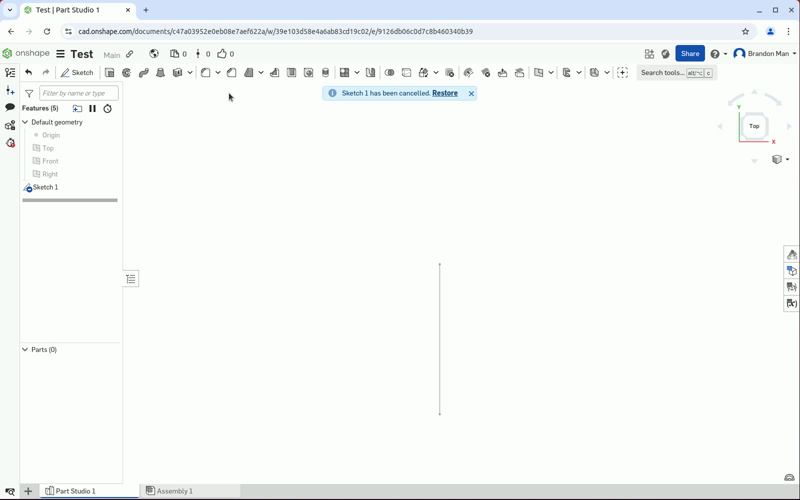
mouse_move(73, 352)
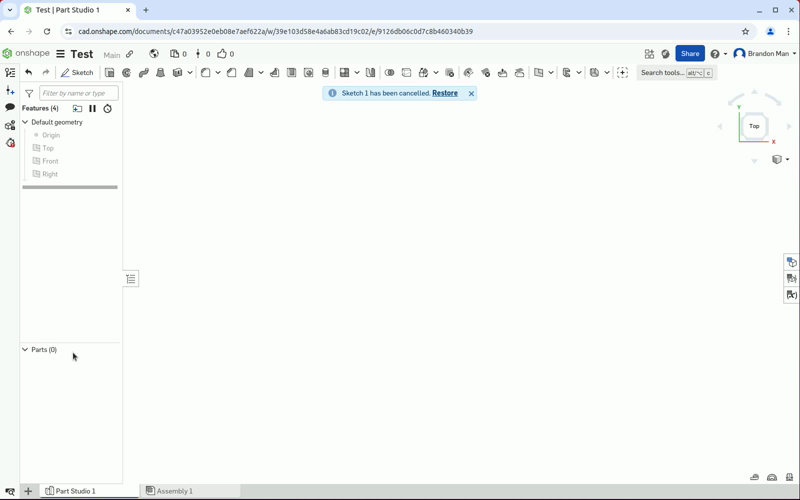
key(y)
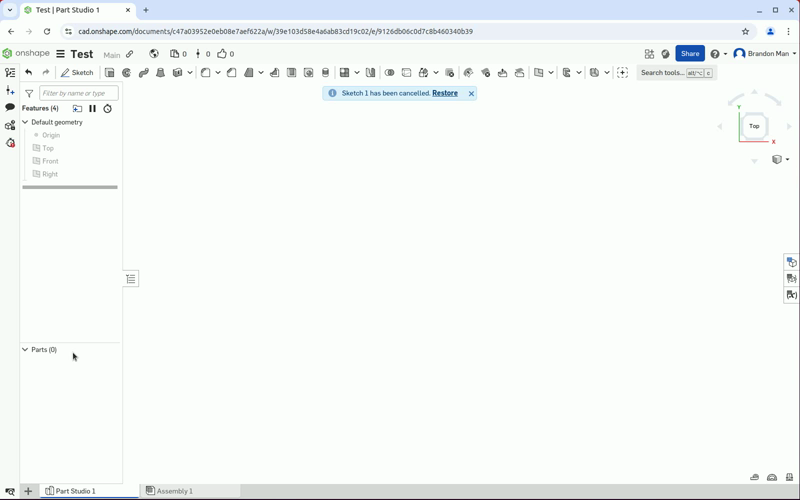
key(shift+p)
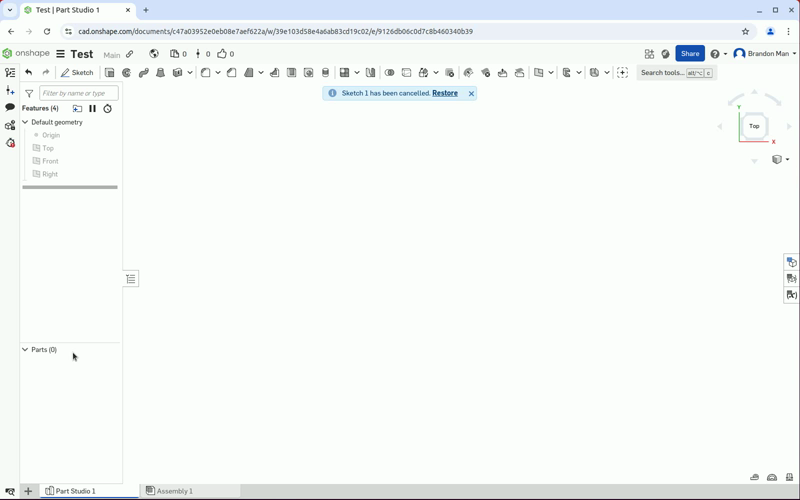
key(space)
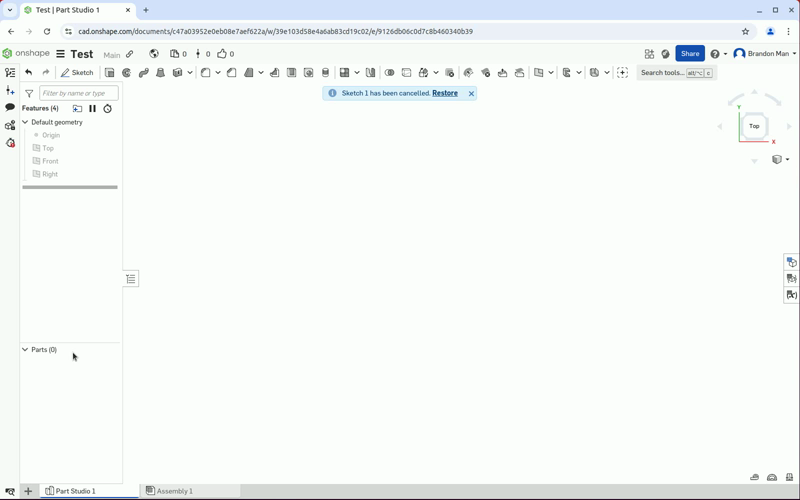
key_down(shift)
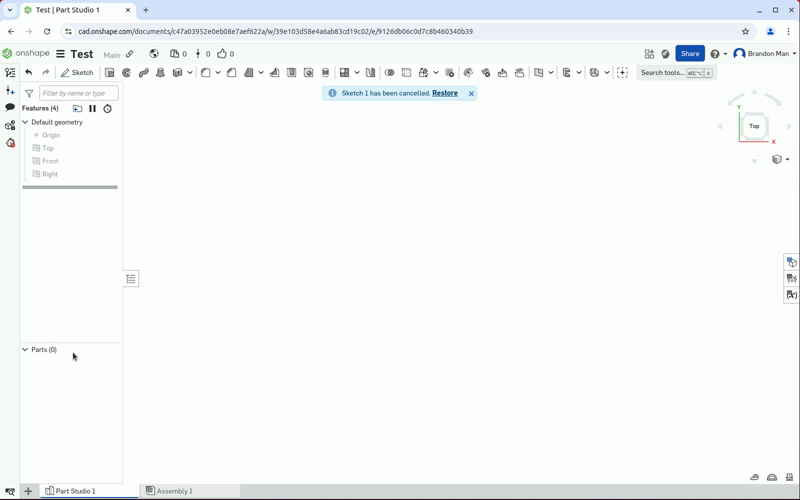
key(up)
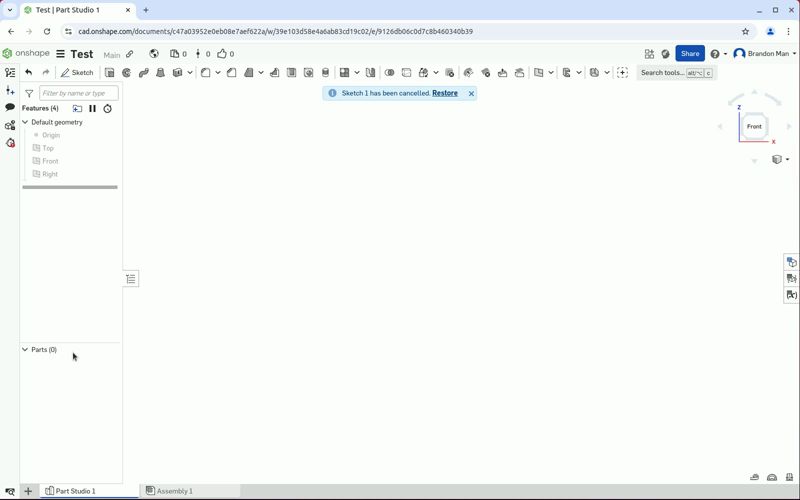
key_up(shift)
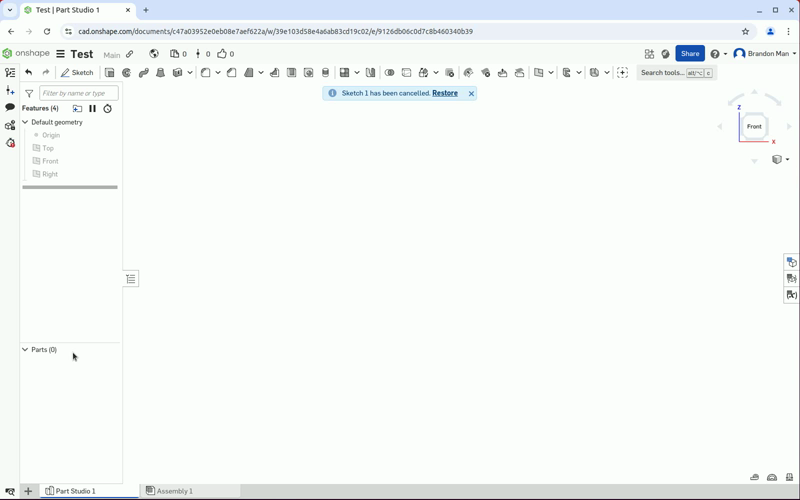
mouse_move(73, 352)
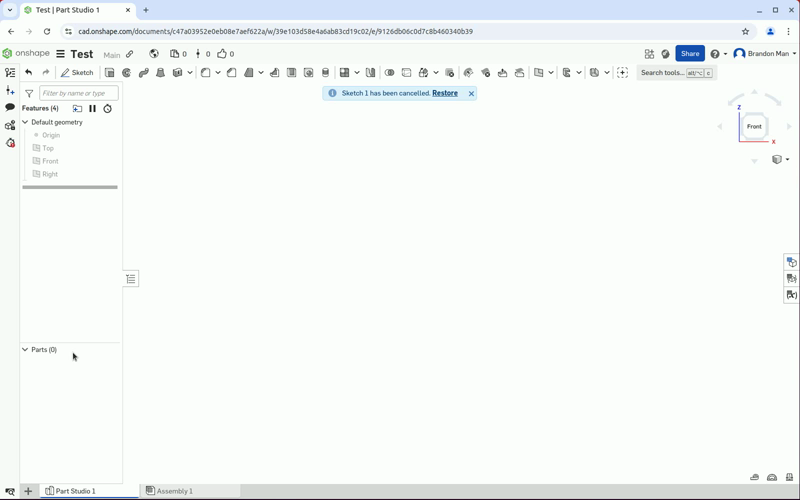
key(shift+y)
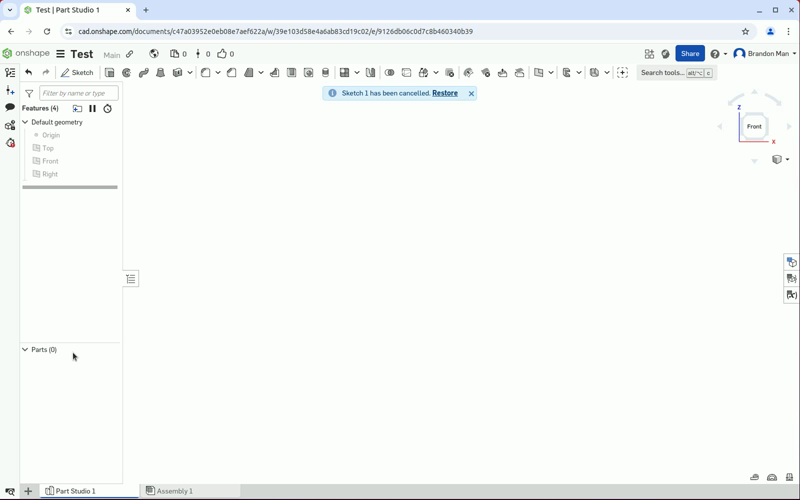
key(shift+s)
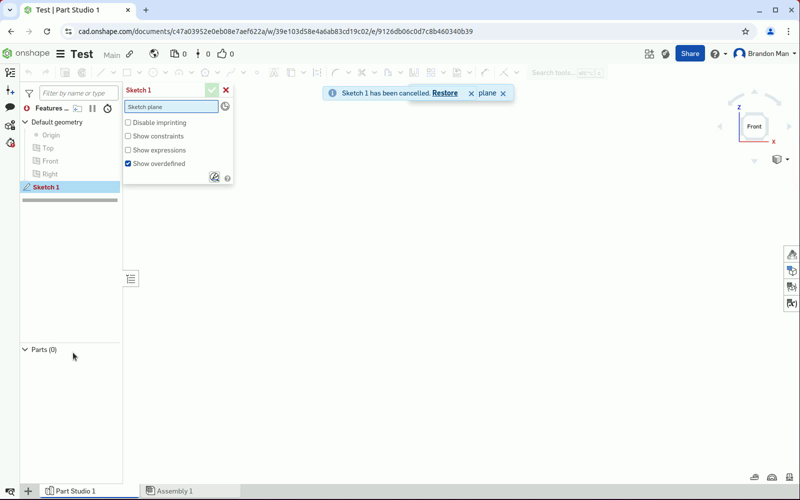
mouse_move(73, 163)
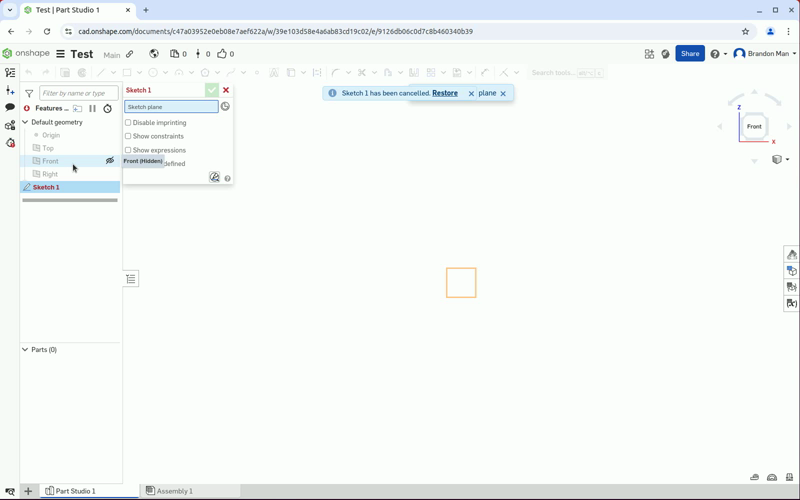
click(73, 163)
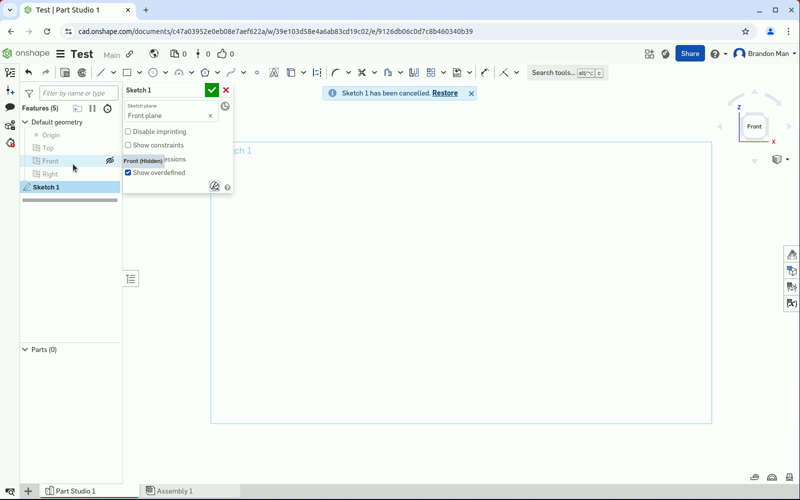
mouse_move(73, 352)
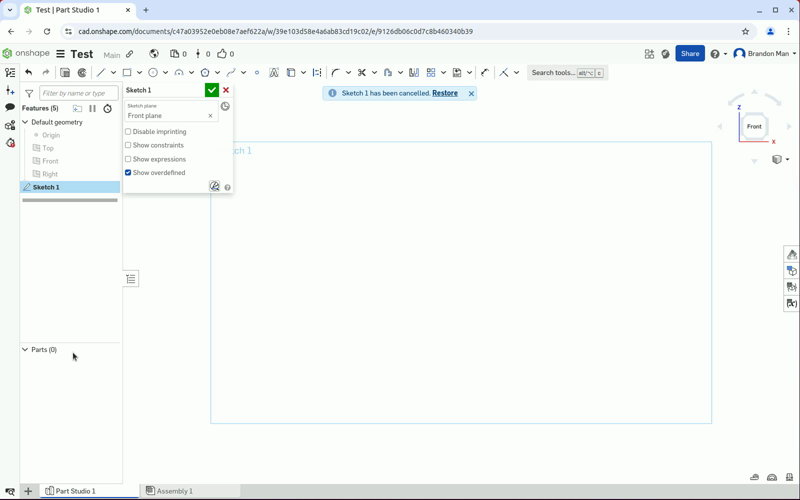
key(y)
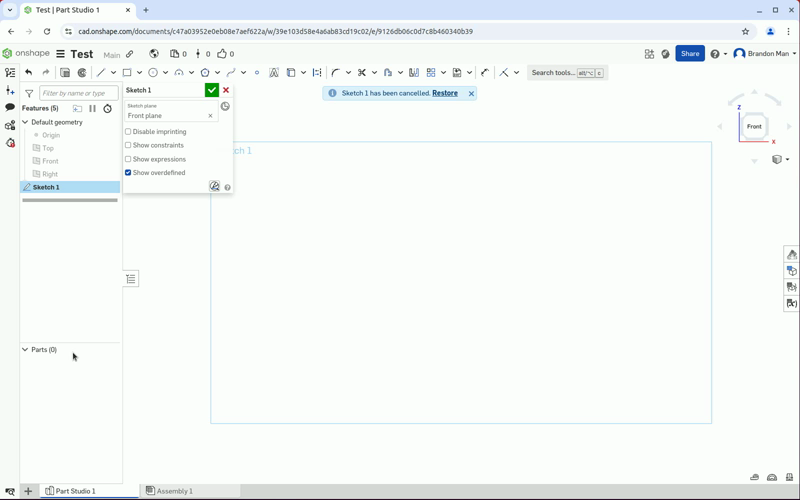
key(l)
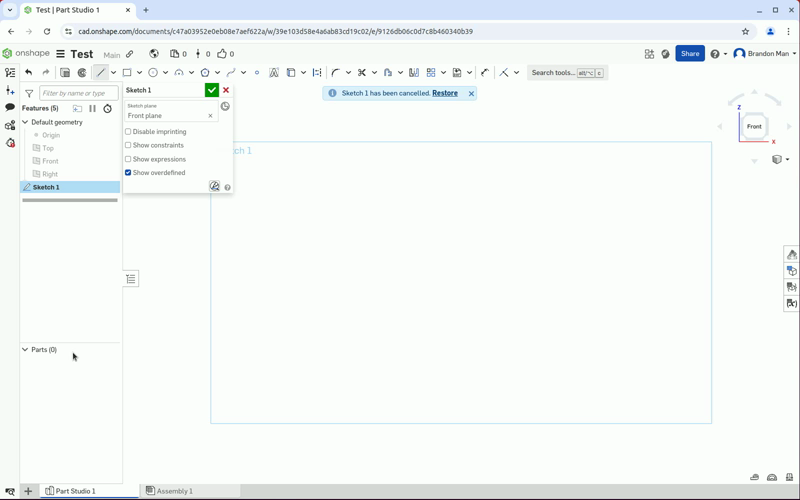
key_down(shift)
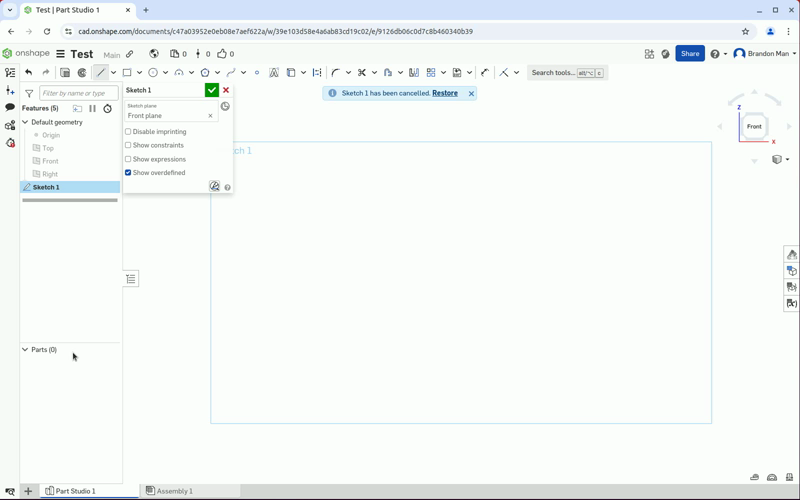
mouse_move(396, 304)
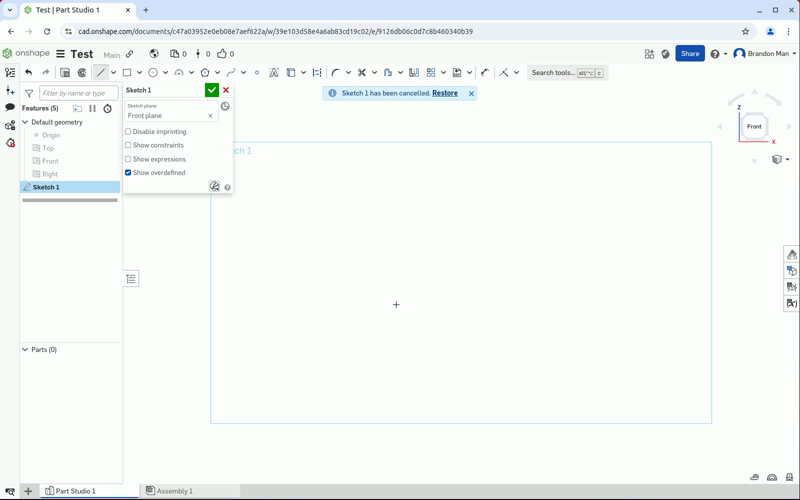
click(396, 304)
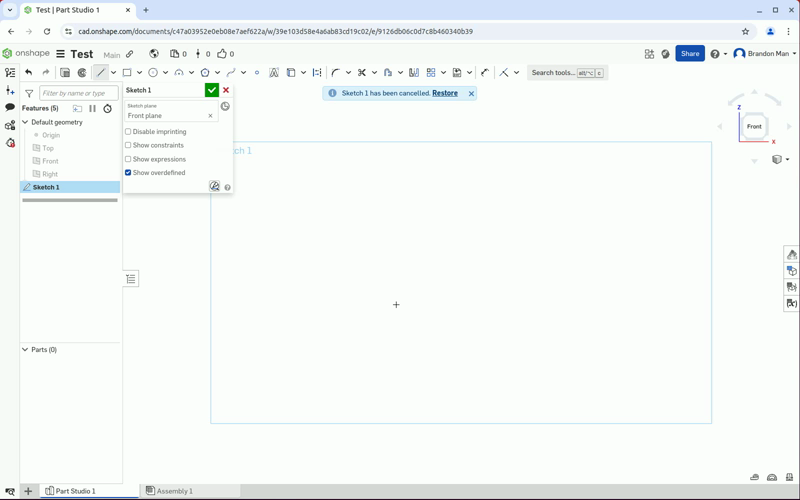
key_up(shift)
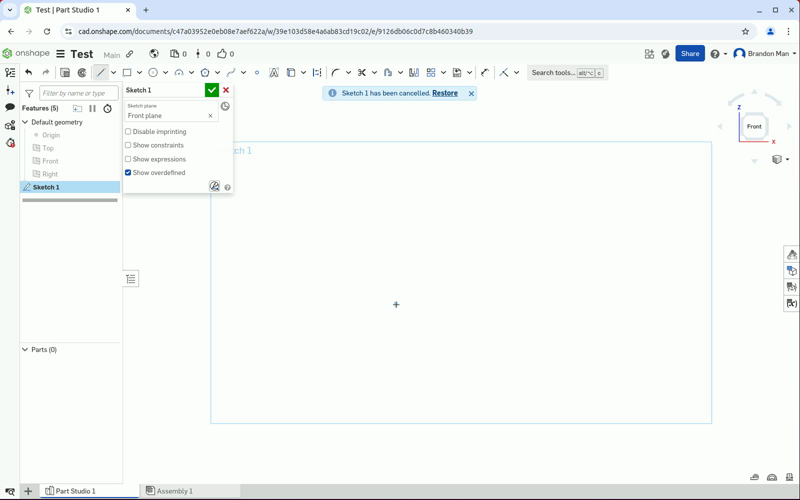
key_down(shift)
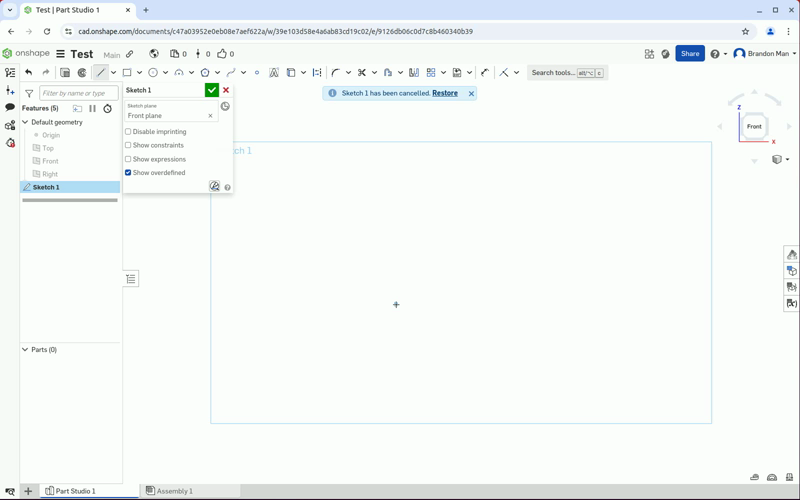
mouse_move(426, 304)
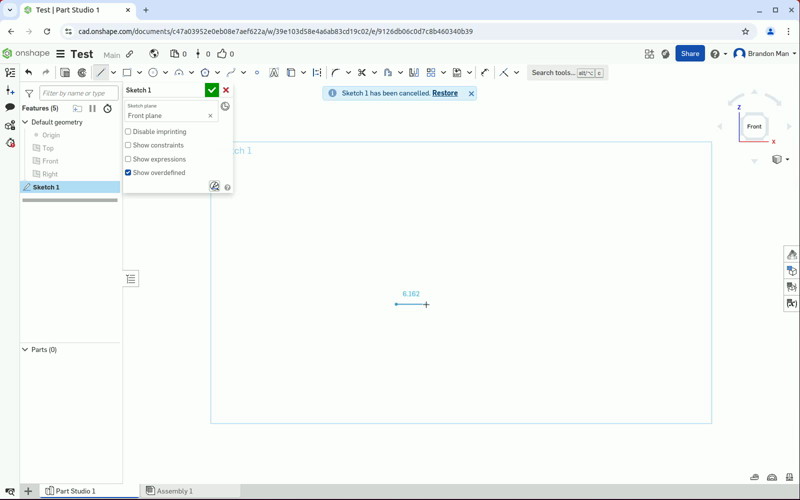
mouse_move(400, 304)
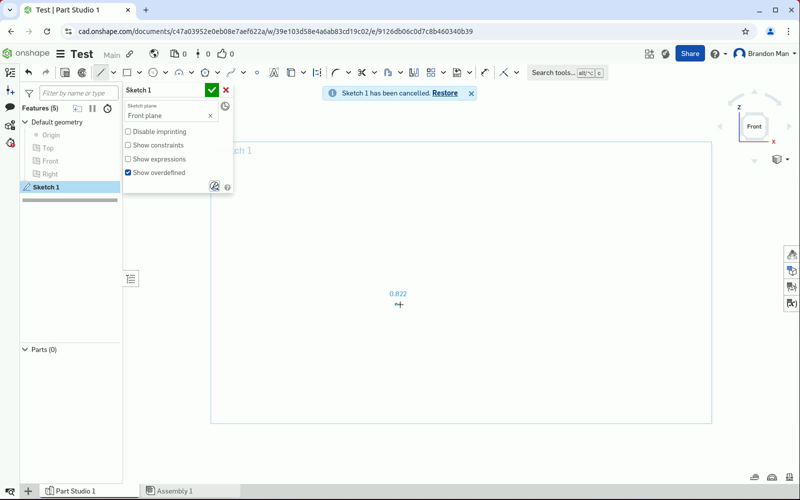
scroll(6)
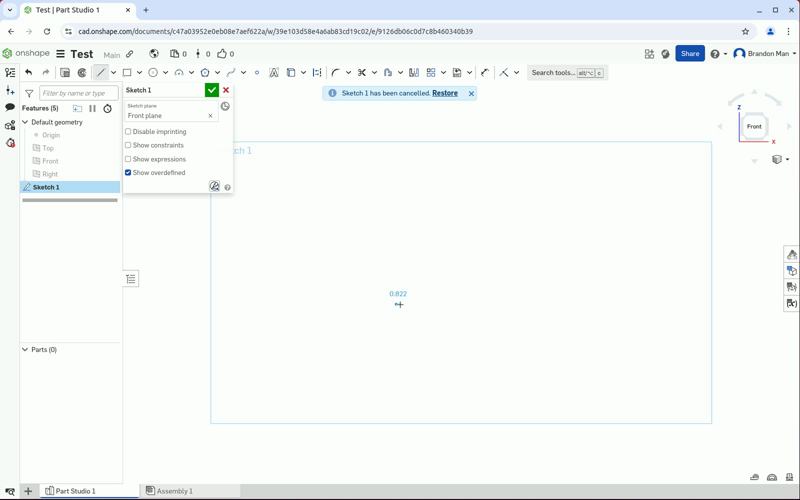
scroll(6)
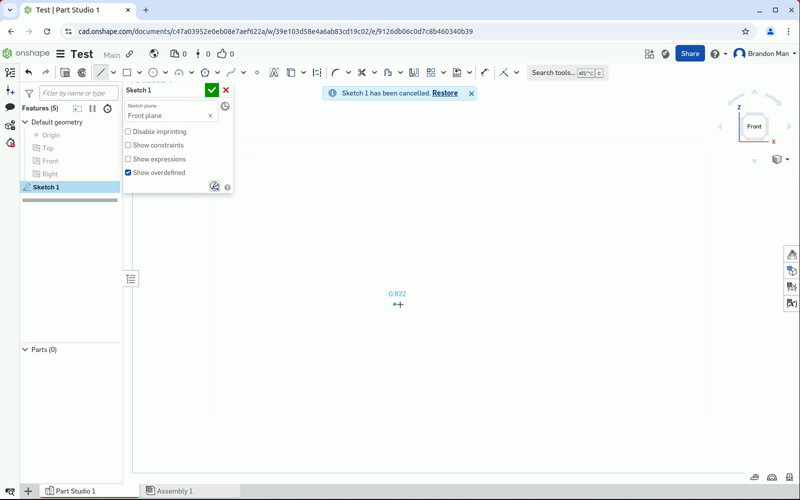
scroll(6)
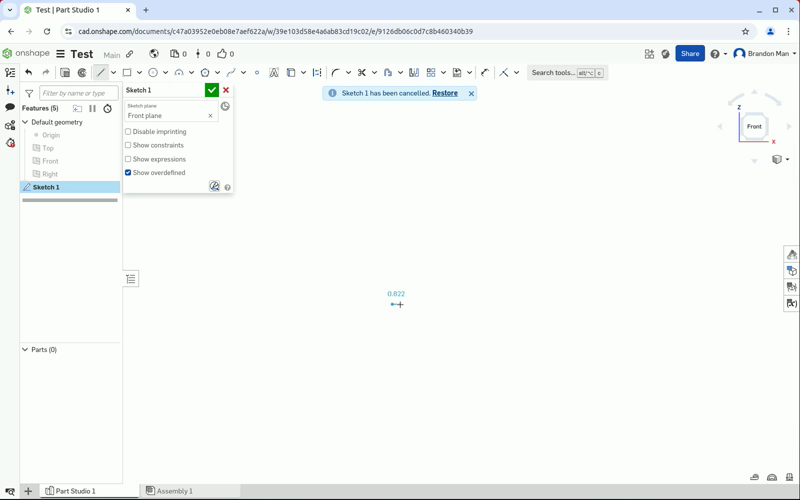
scroll(6)
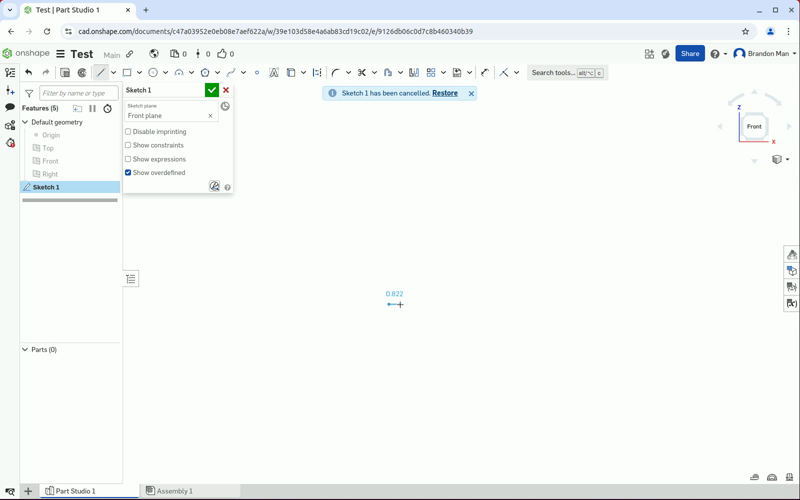
scroll(6)
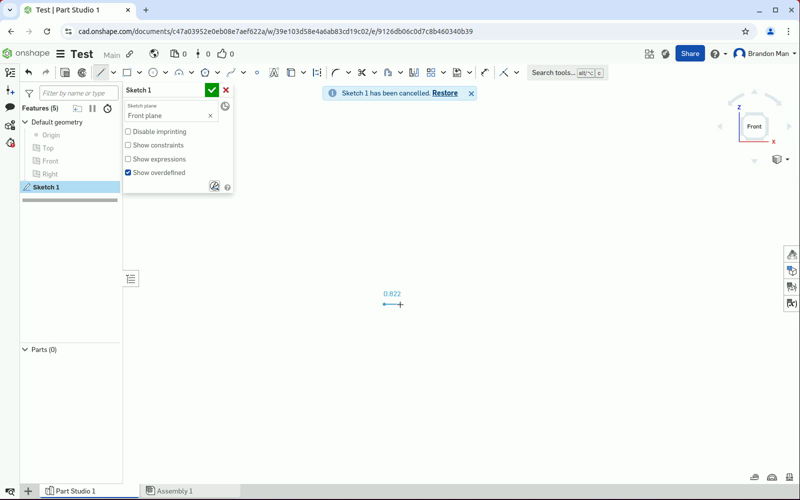
scroll(6)
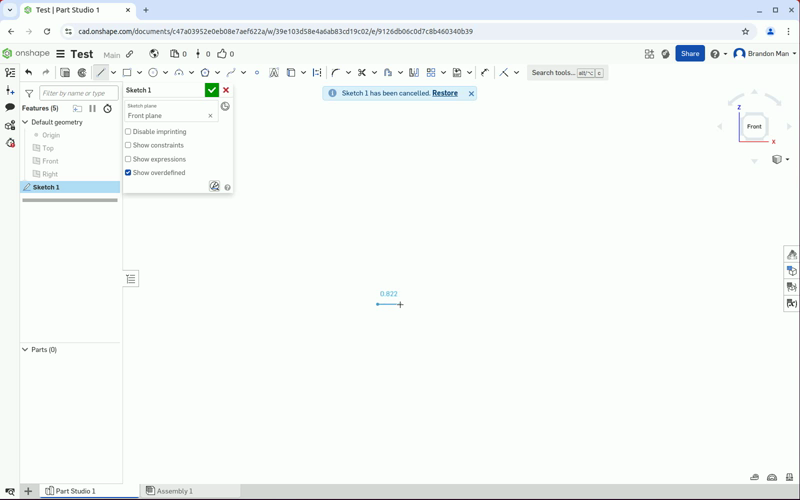
scroll(6)
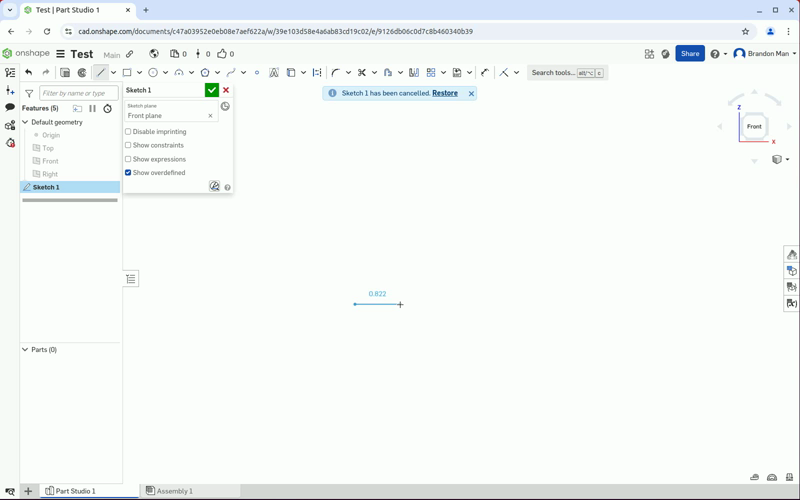
click(400, 304)
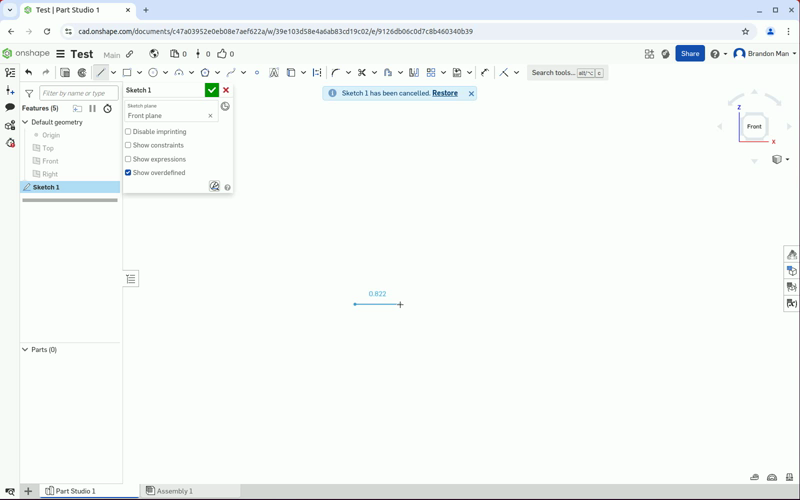
scroll(-6)
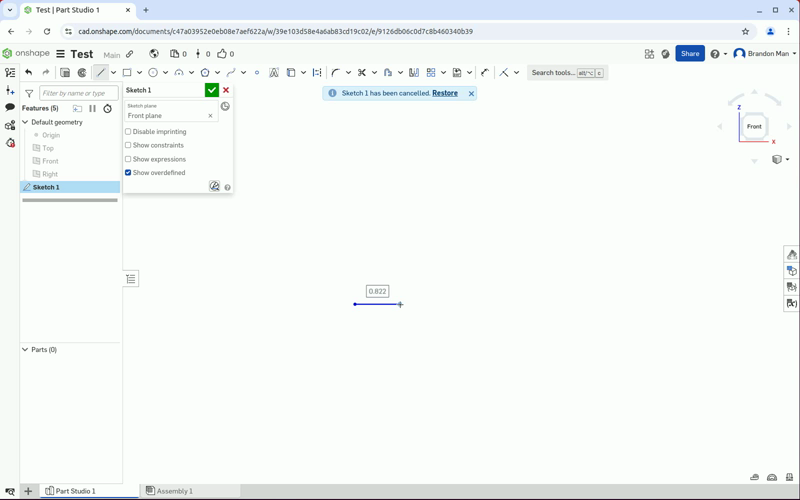
scroll(-6)
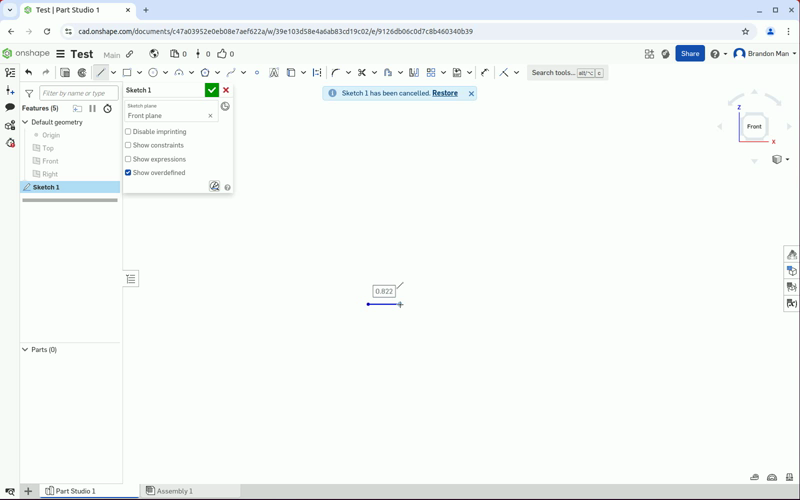
scroll(-6)
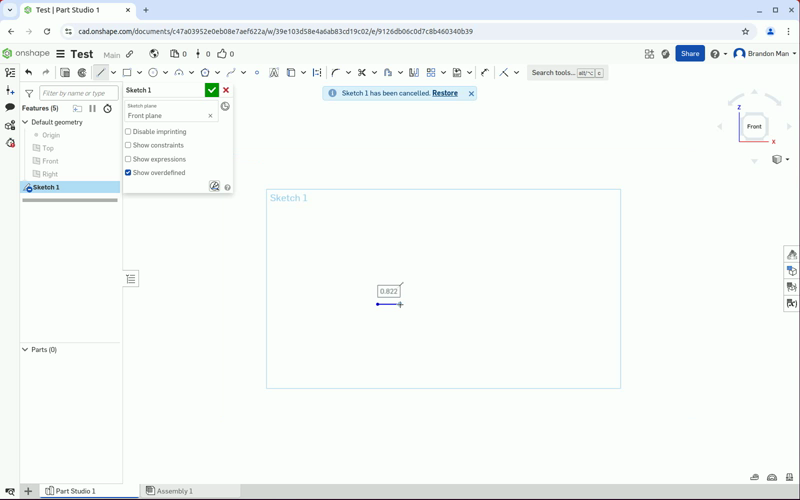
scroll(-6)
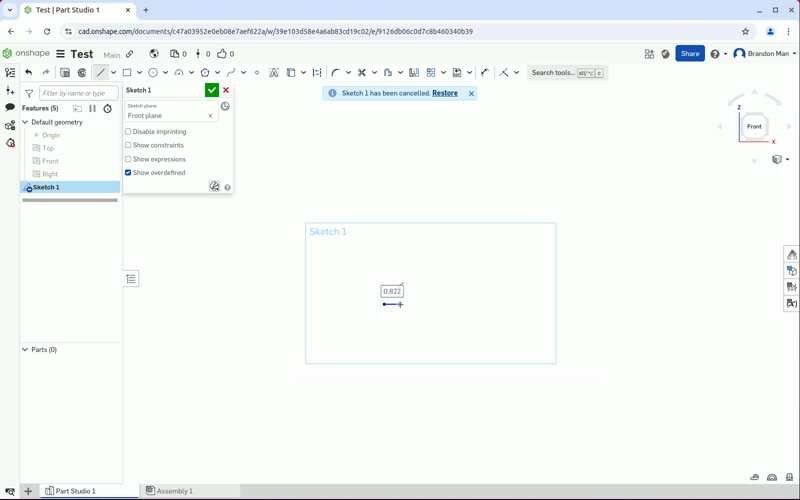
scroll(-6)
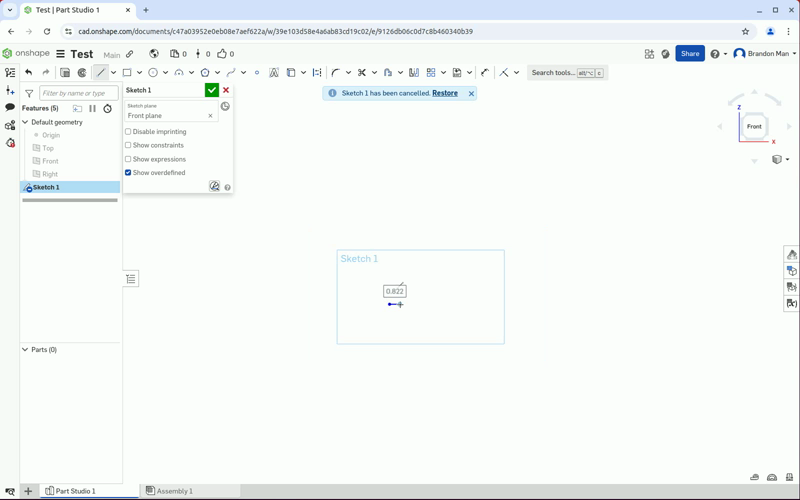
scroll(-6)
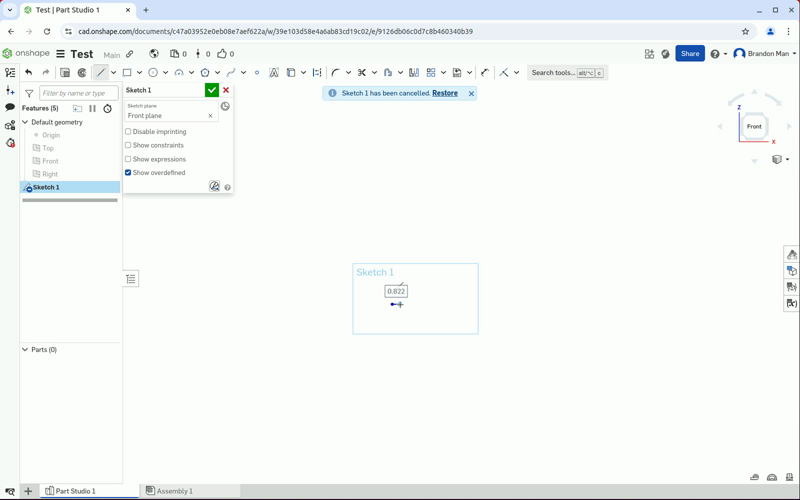
scroll(-6)
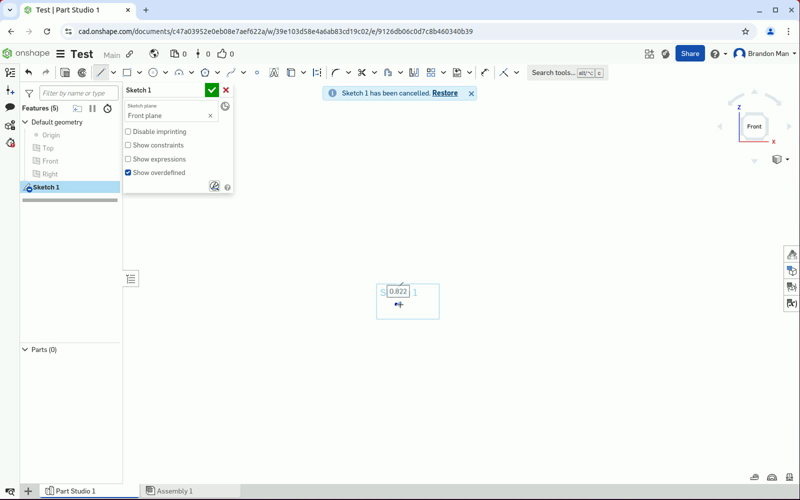
key_up(shift)
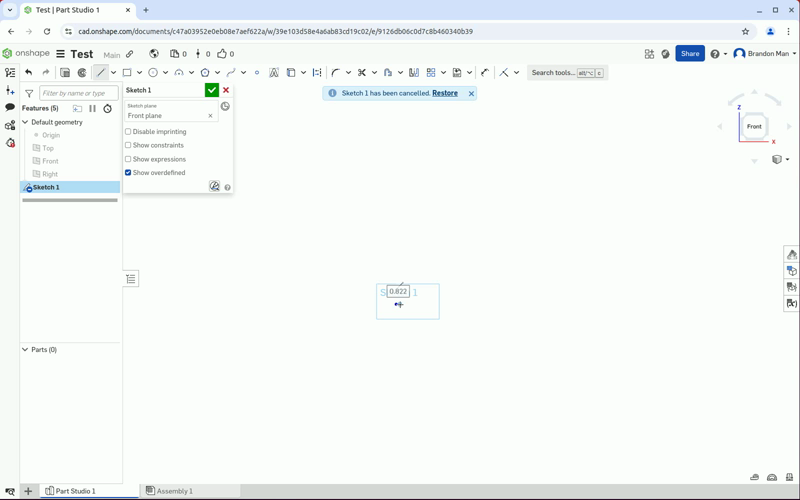
key_down(shift)
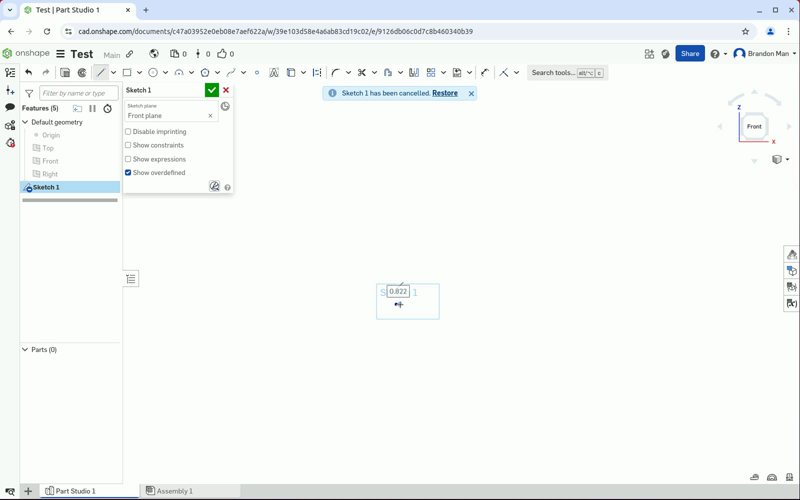
mouse_move(526, 304)
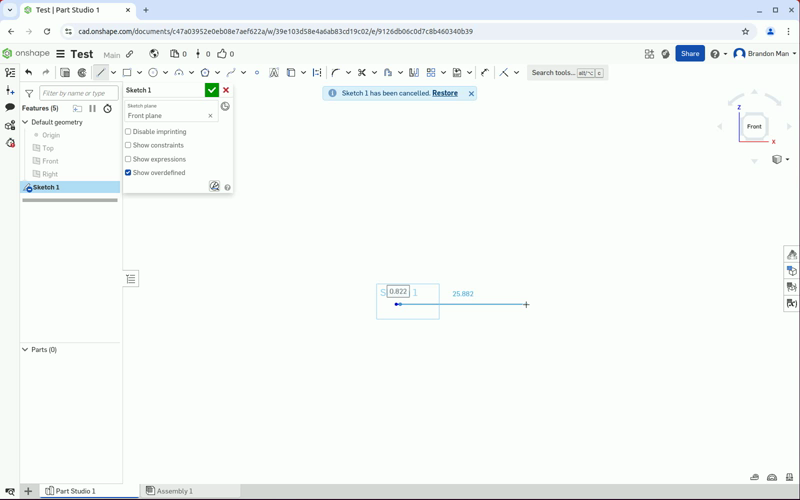
click(526, 304)
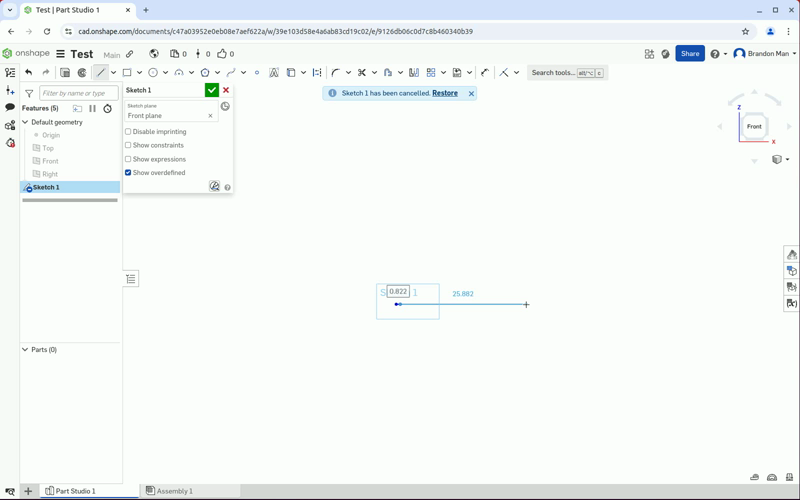
key_up(shift)
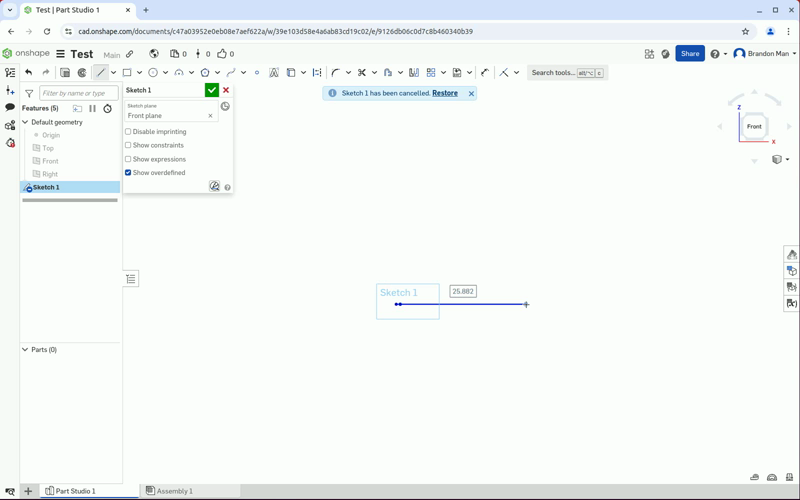
key(esc)
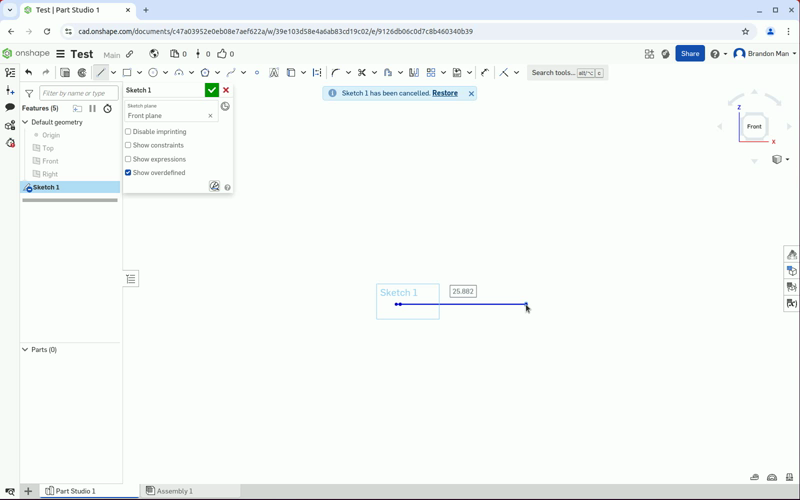
key(a)
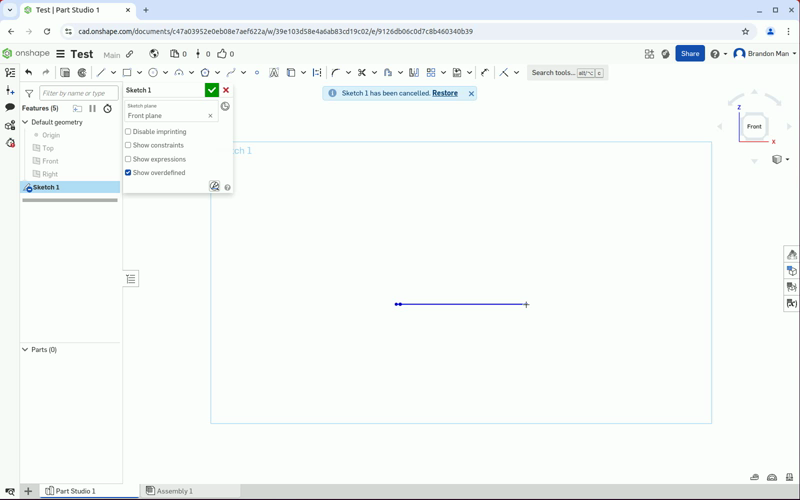
mouse_move(526, 304)
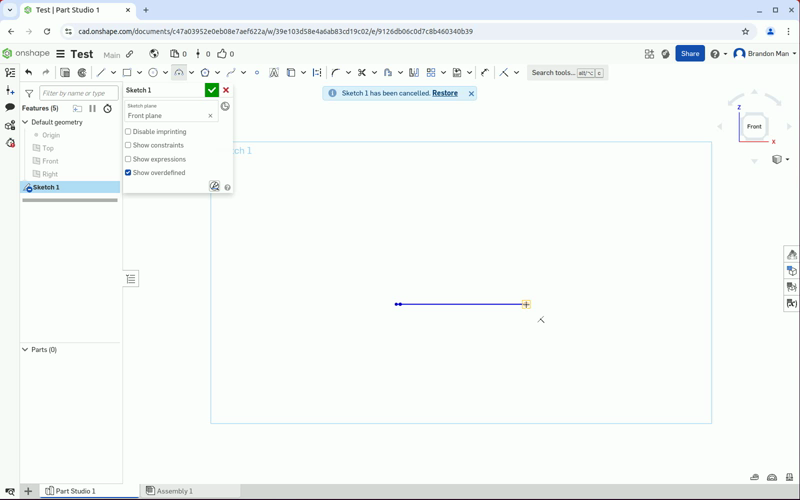
click(526, 304)
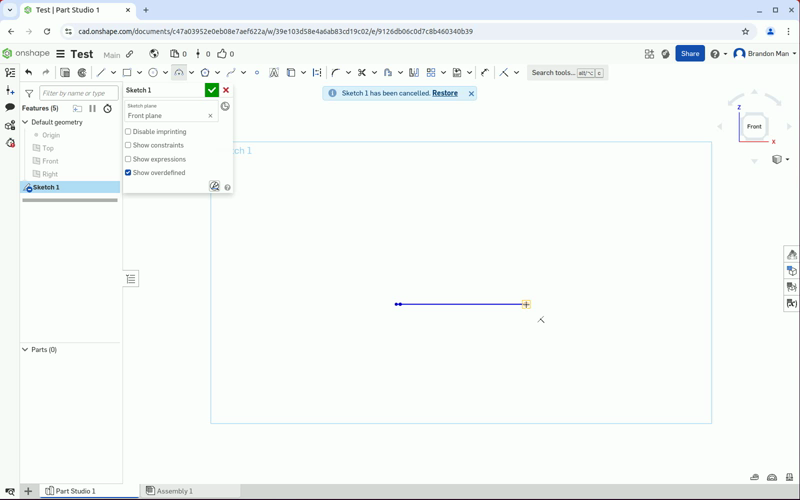
key_down(shift)
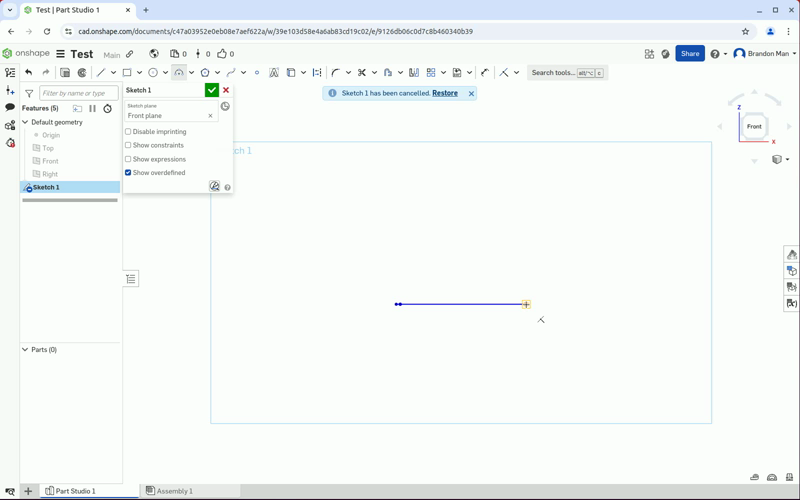
mouse_move(498, 282)
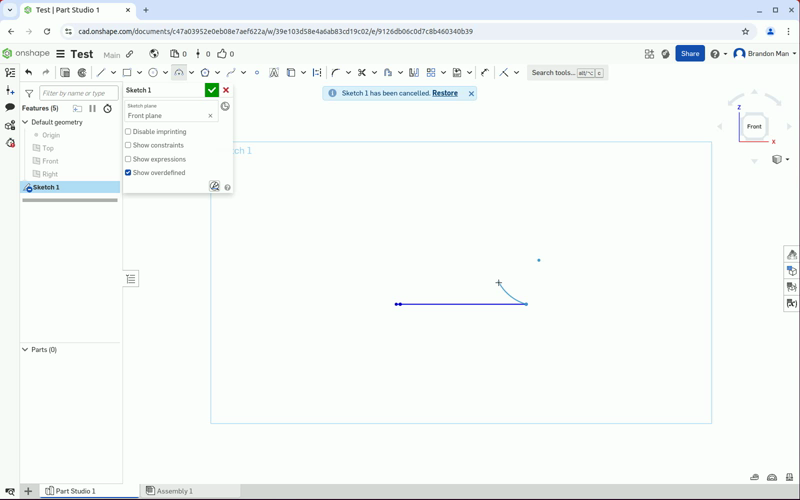
click(498, 282)
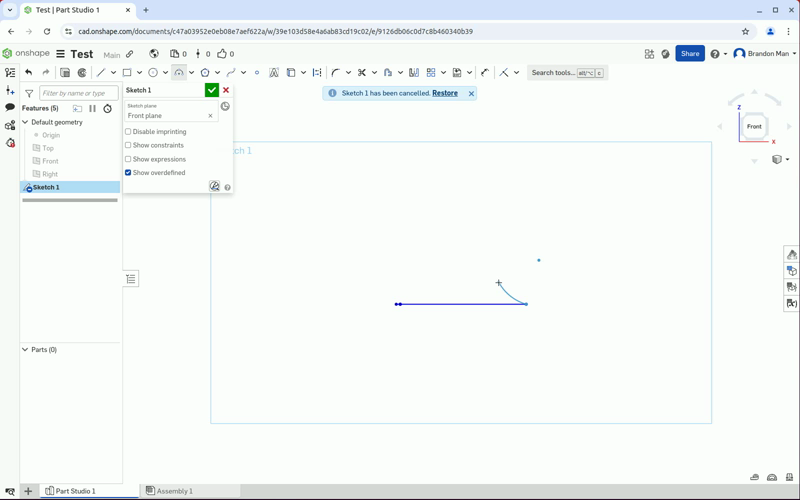
mouse_move(516, 288)
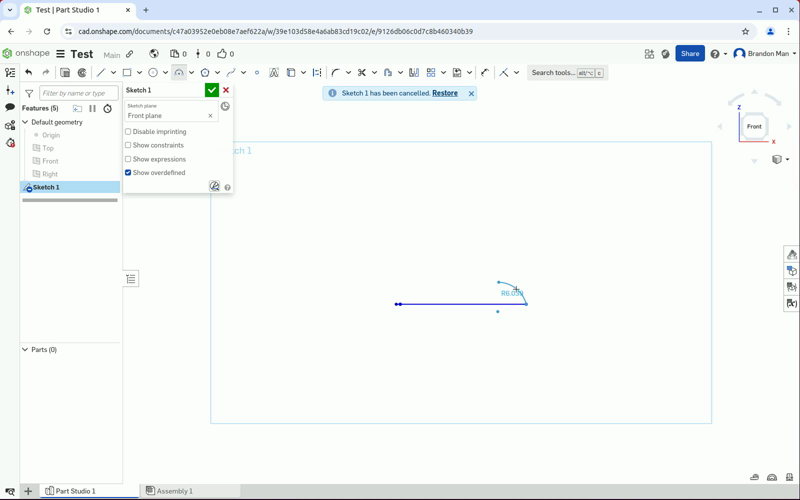
click(516, 288)
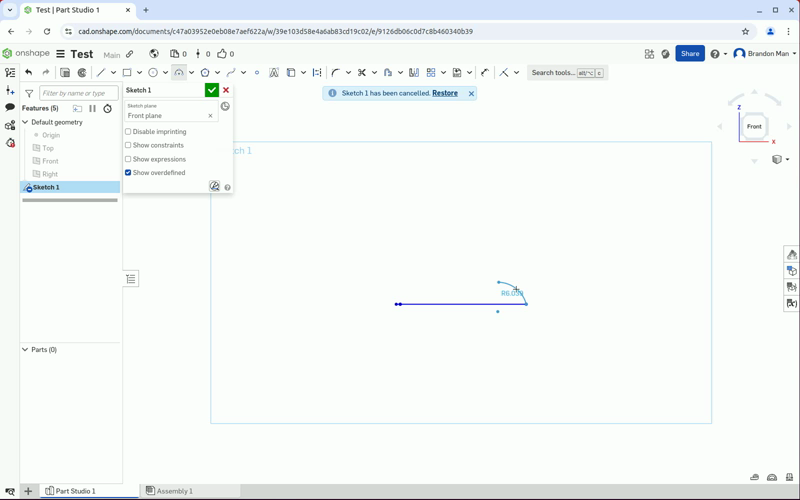
key_up(shift)
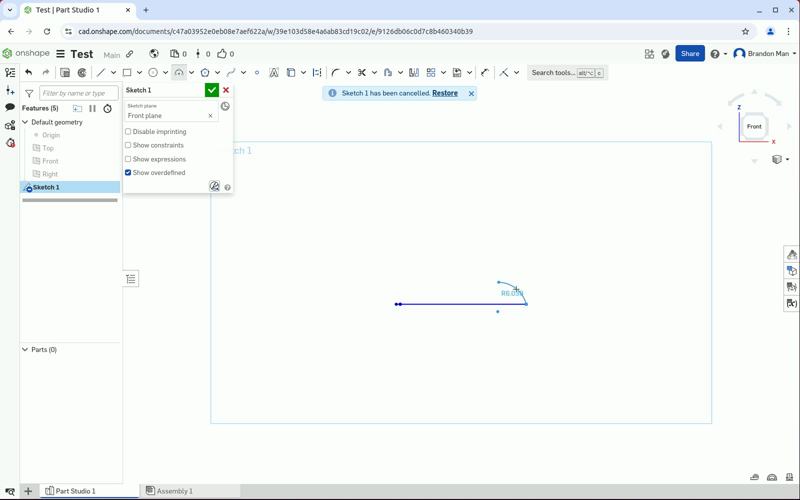
mouse_move(498, 282)
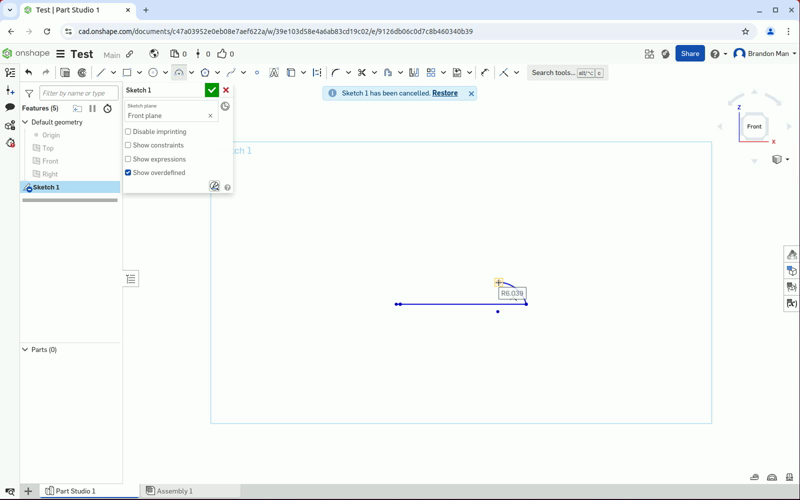
click(498, 282)
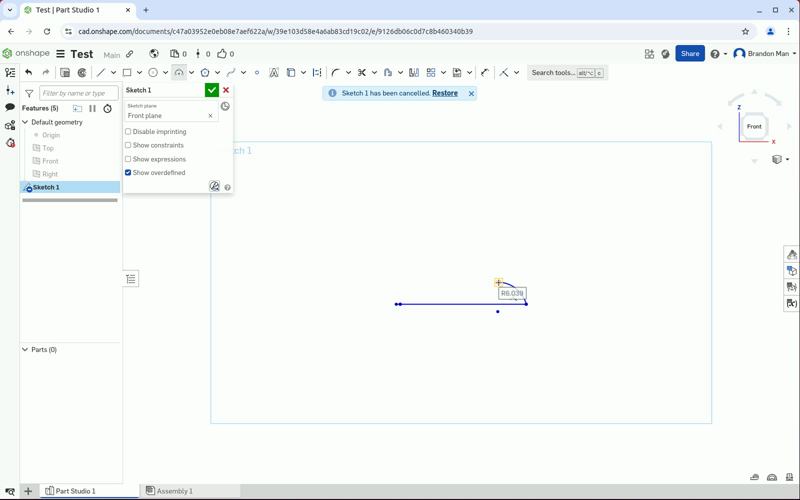
key_down(shift)
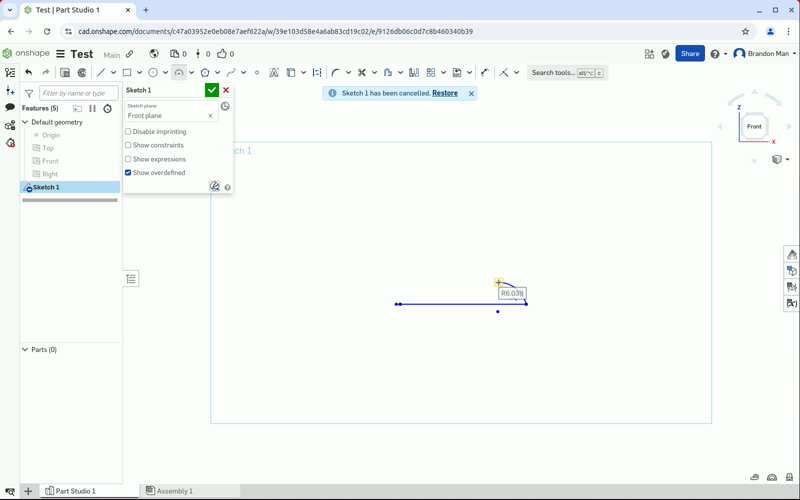
mouse_move(489, 271)
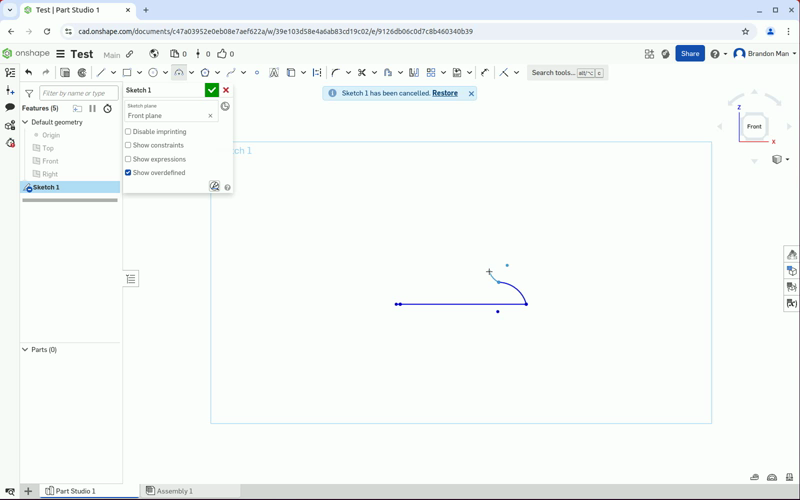
click(489, 271)
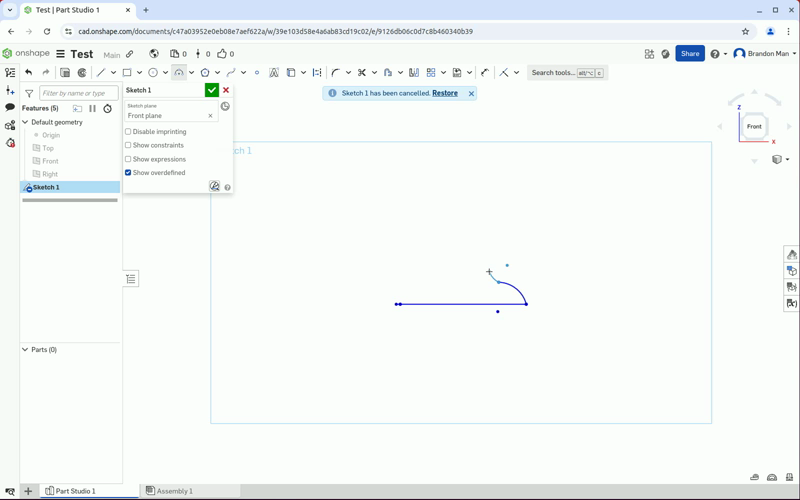
mouse_move(495, 275)
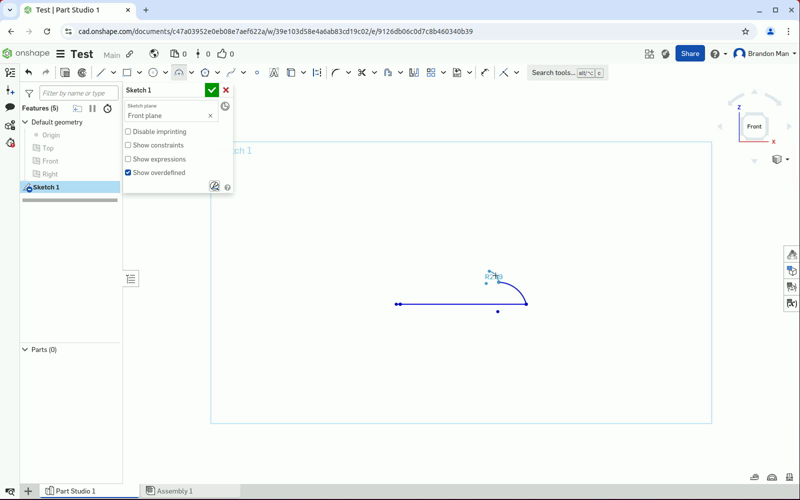
click(495, 275)
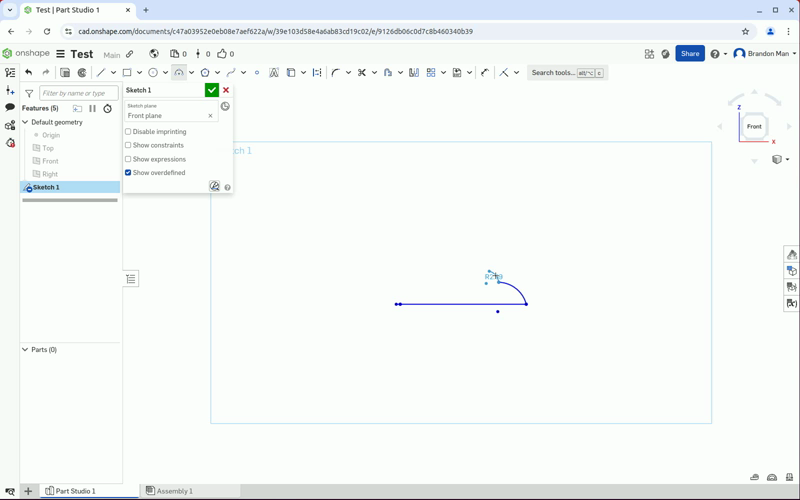
key_up(shift)
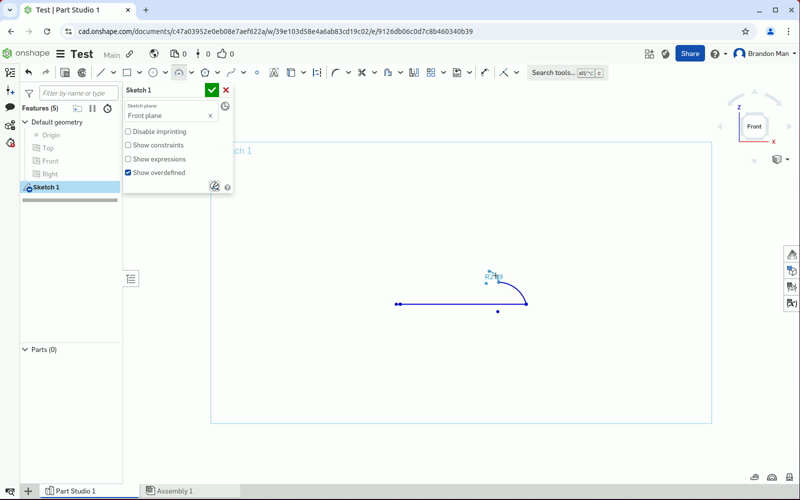
key(esc)
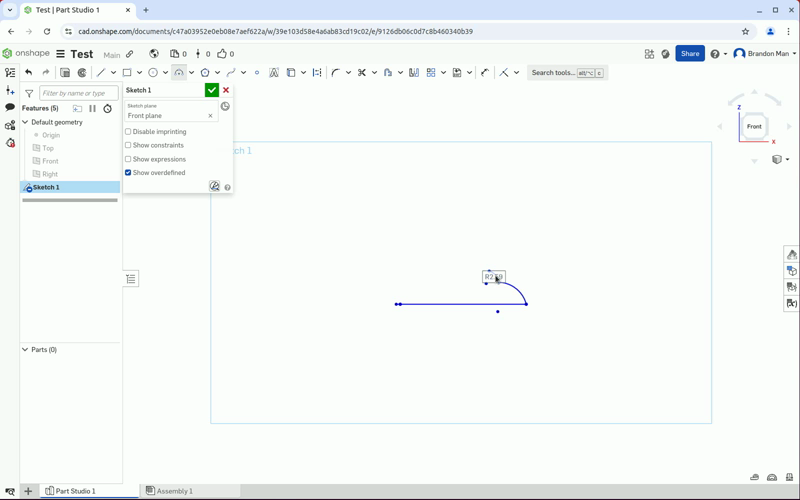
key(l)
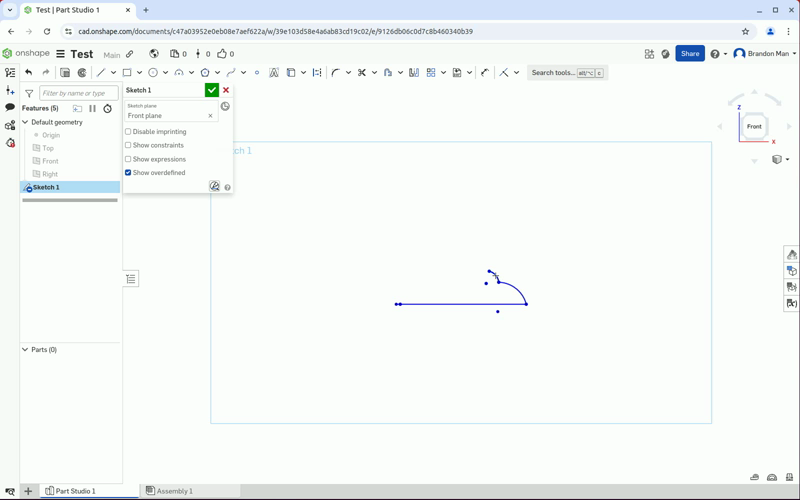
mouse_move(489, 271)
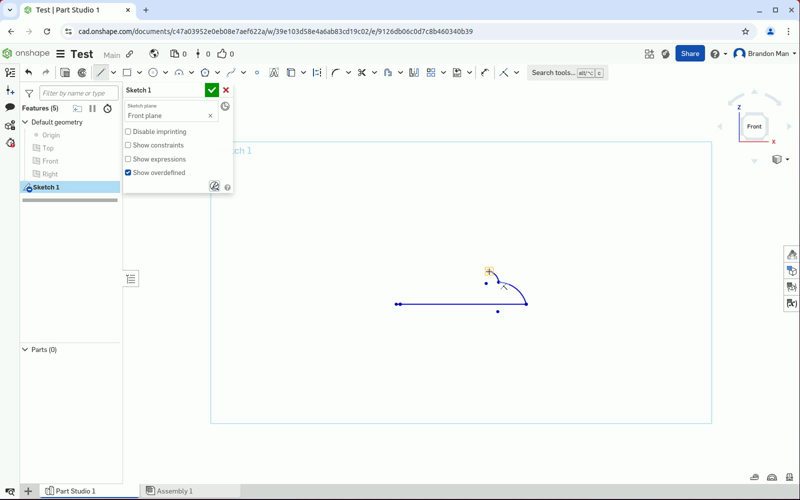
click(489, 271)
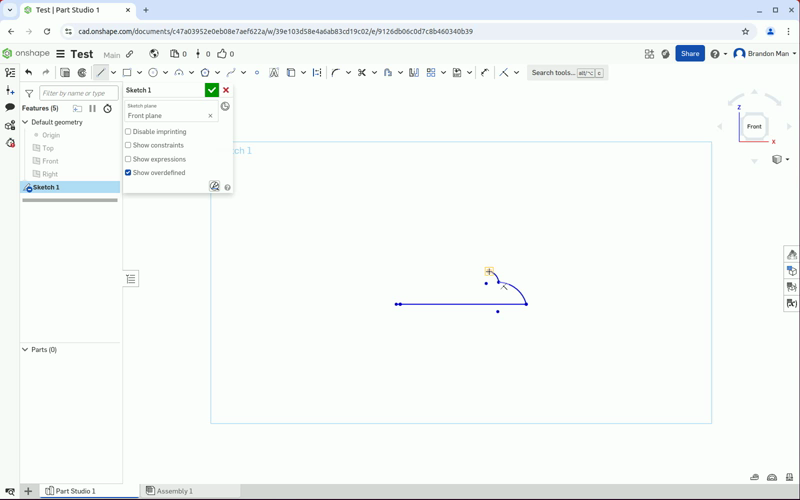
key_down(shift)
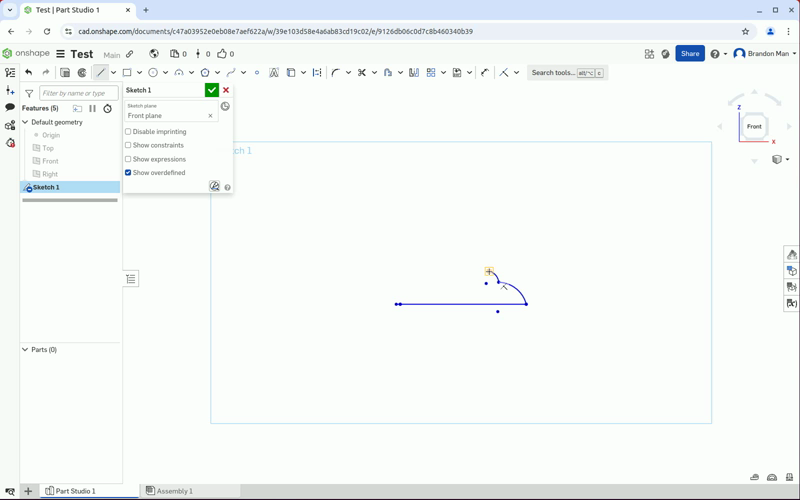
mouse_move(519, 271)
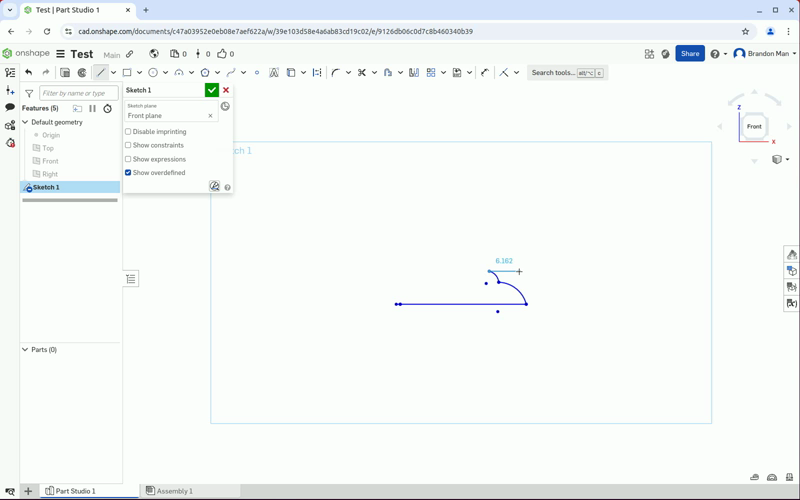
mouse_move(433, 271)
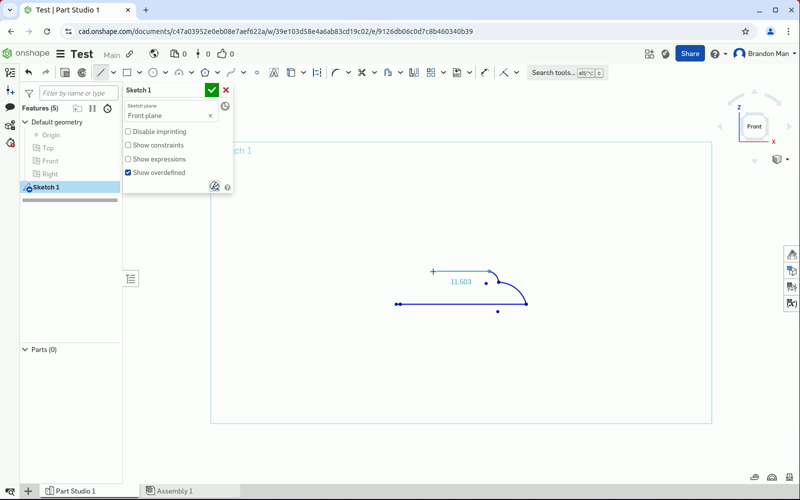
click(433, 271)
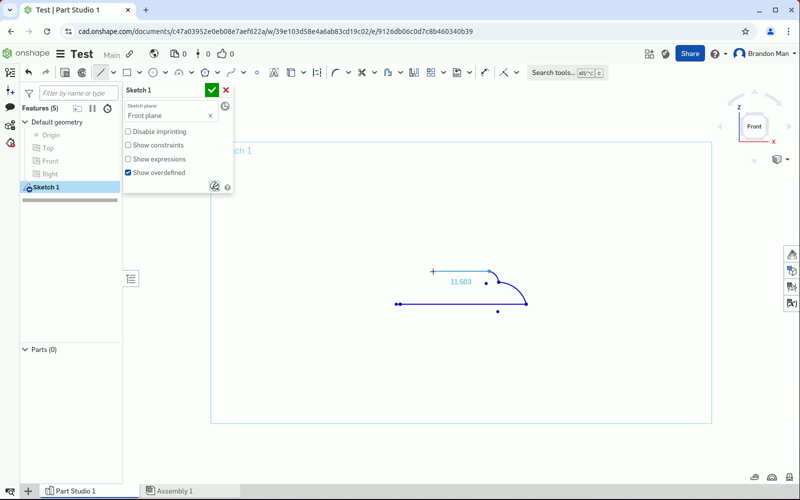
key_up(shift)
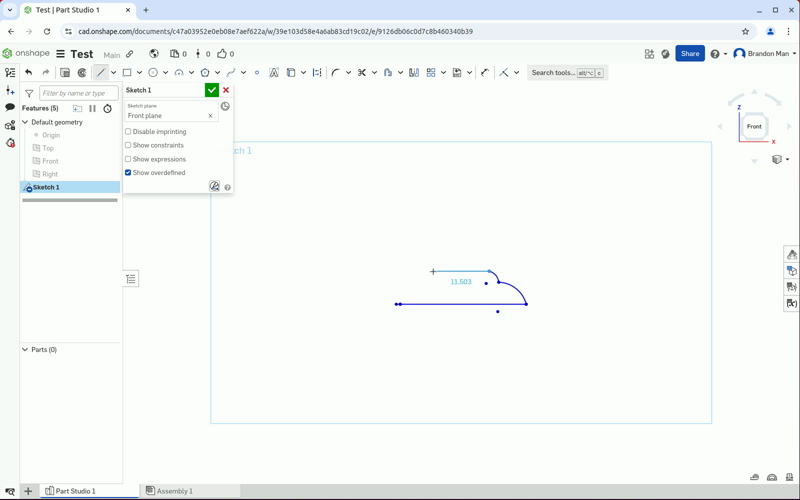
key(esc)
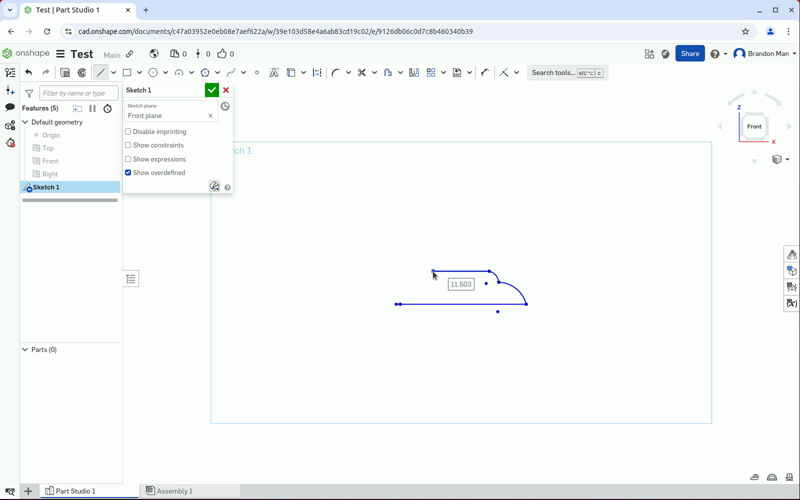
key(a)
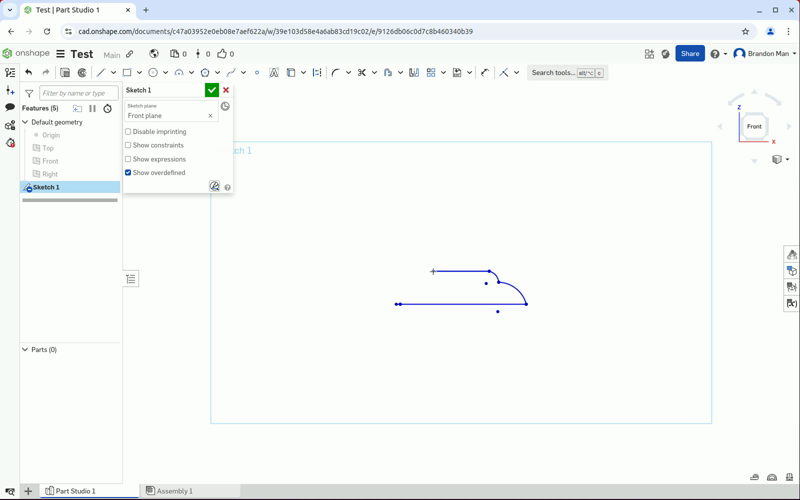
mouse_move(433, 271)
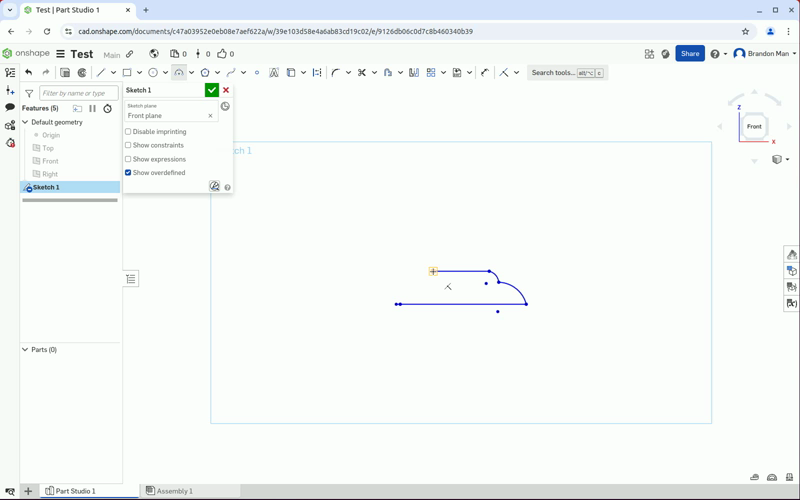
click(433, 271)
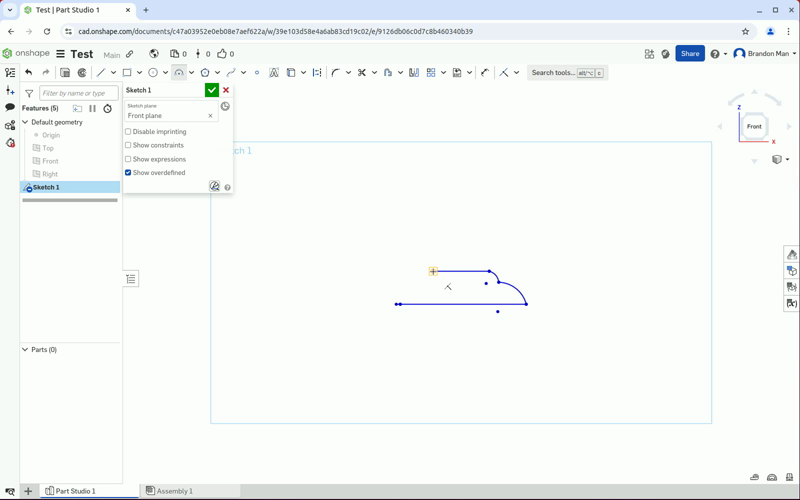
key_down(shift)
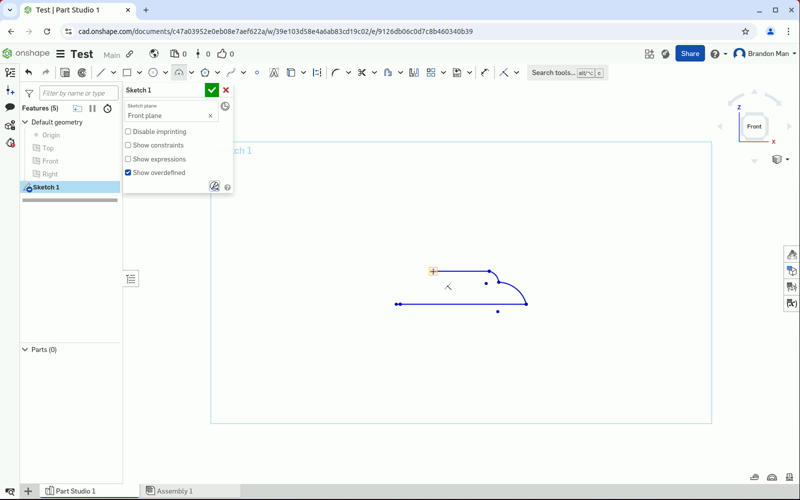
mouse_move(423, 282)
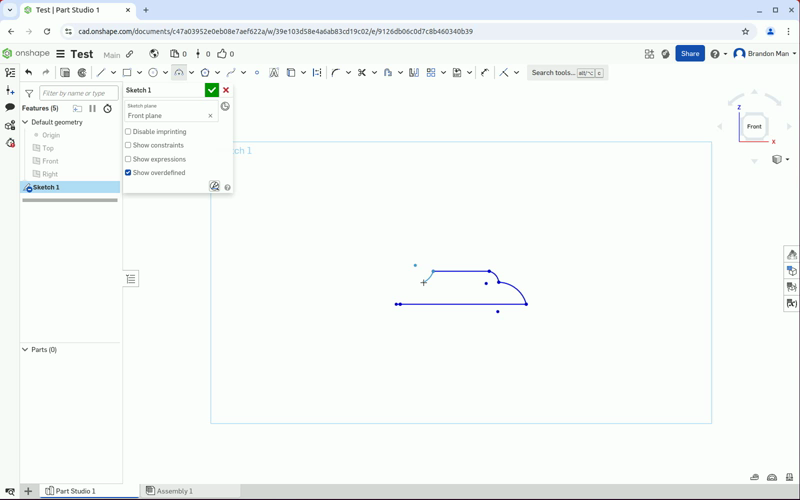
click(423, 282)
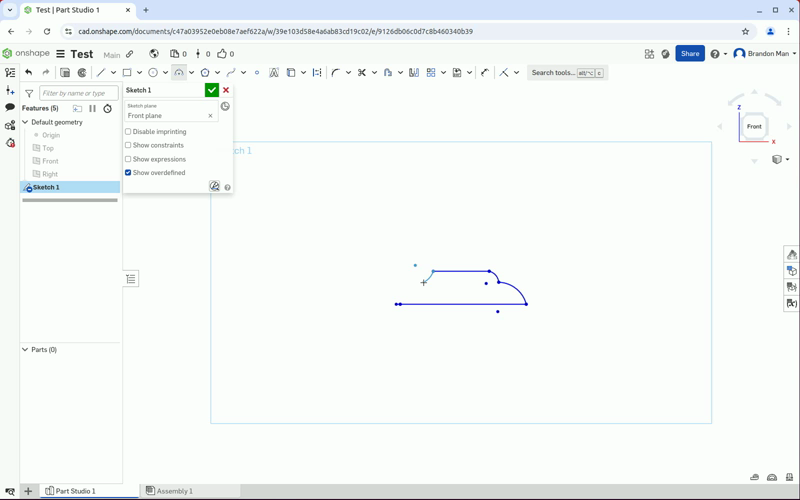
mouse_move(426, 275)
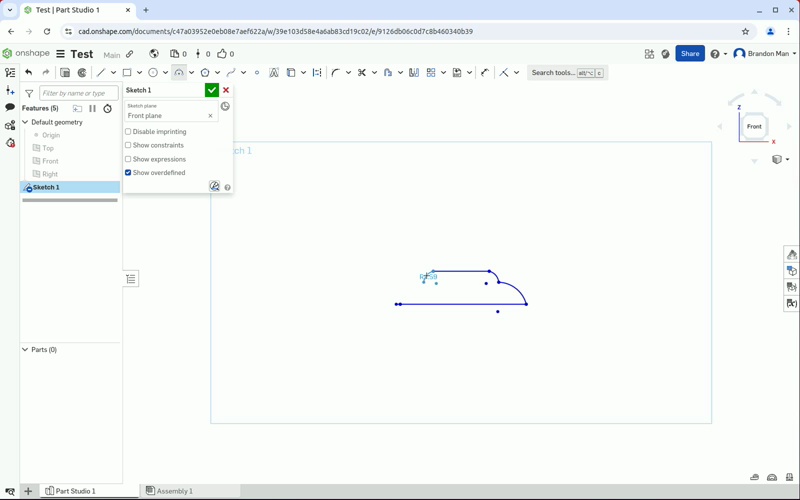
click(426, 275)
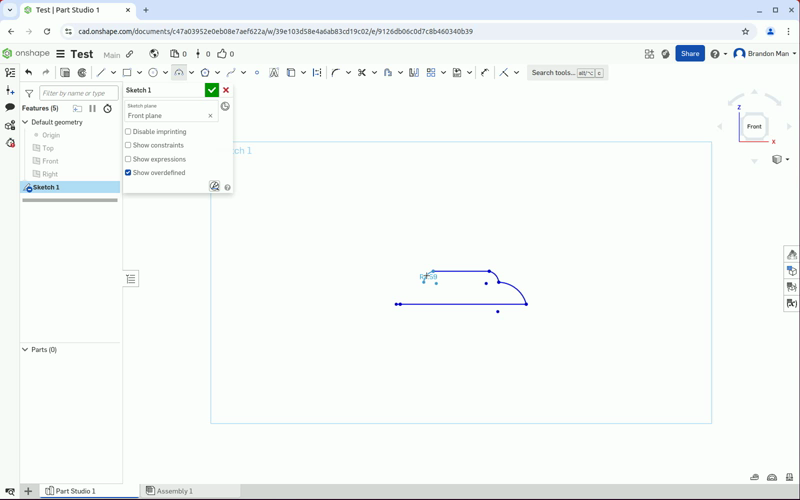
key_up(shift)
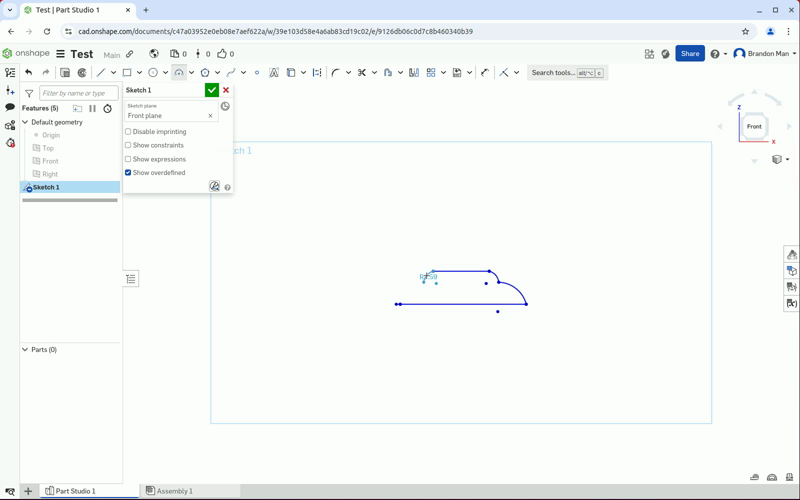
mouse_move(423, 282)
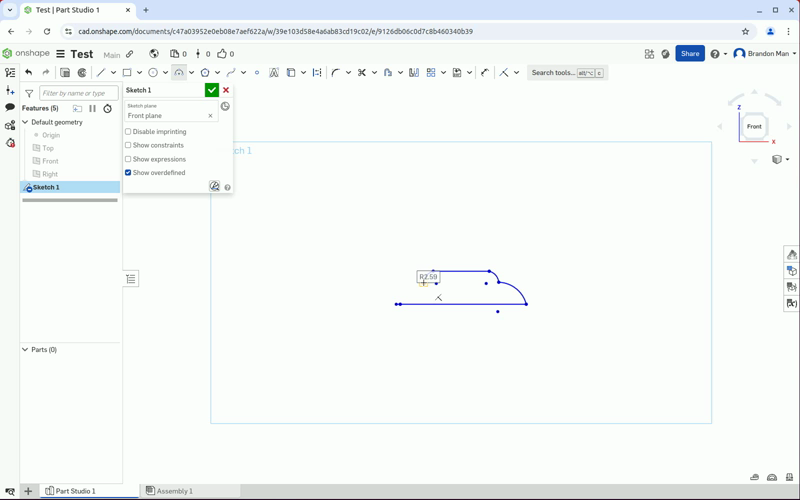
click(423, 282)
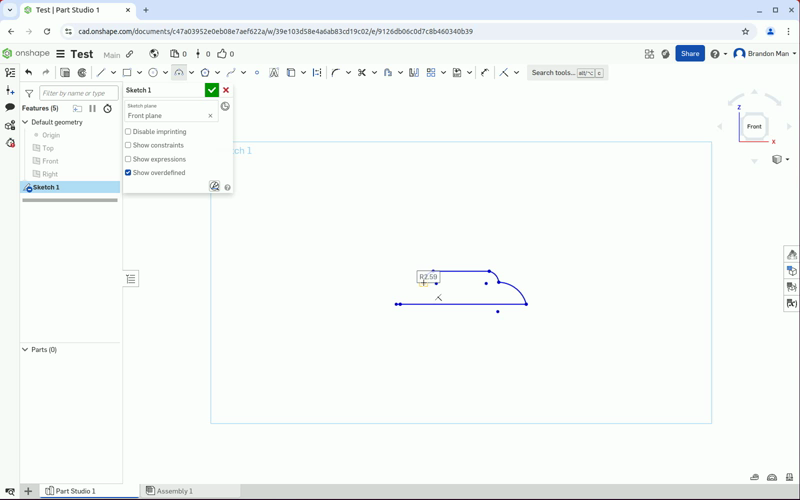
mouse_move(396, 304)
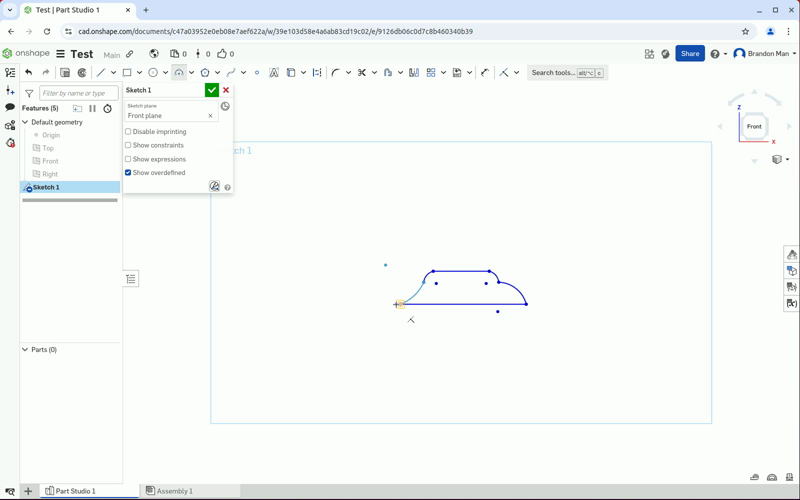
scroll(6)
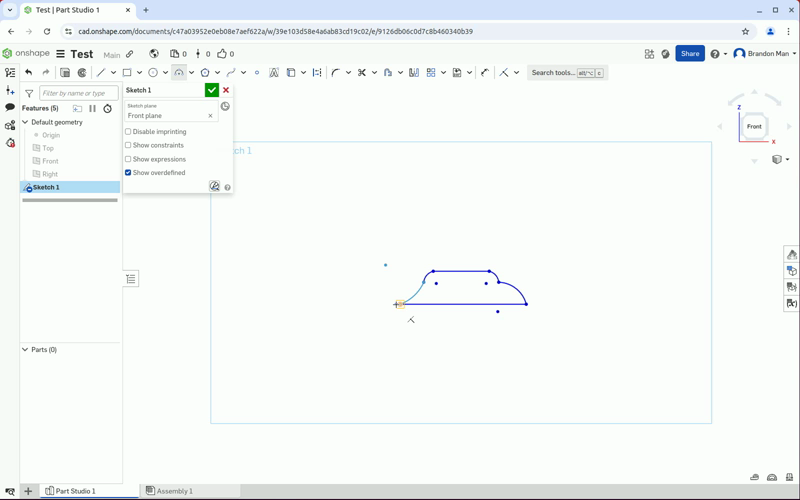
scroll(6)
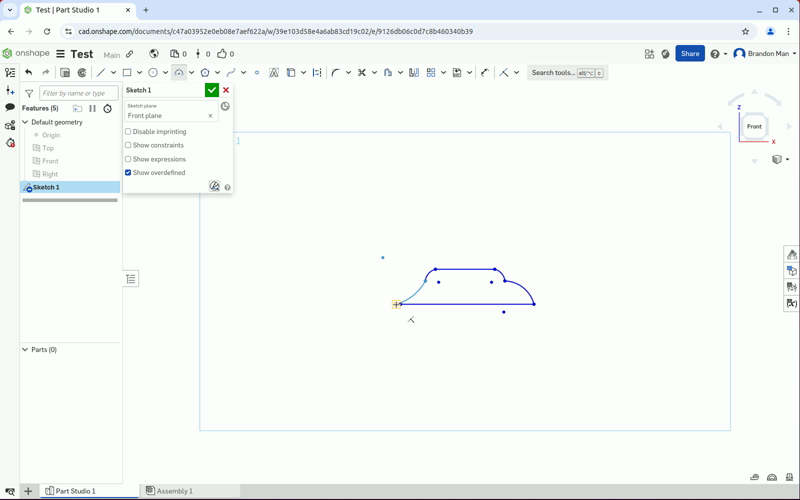
scroll(6)
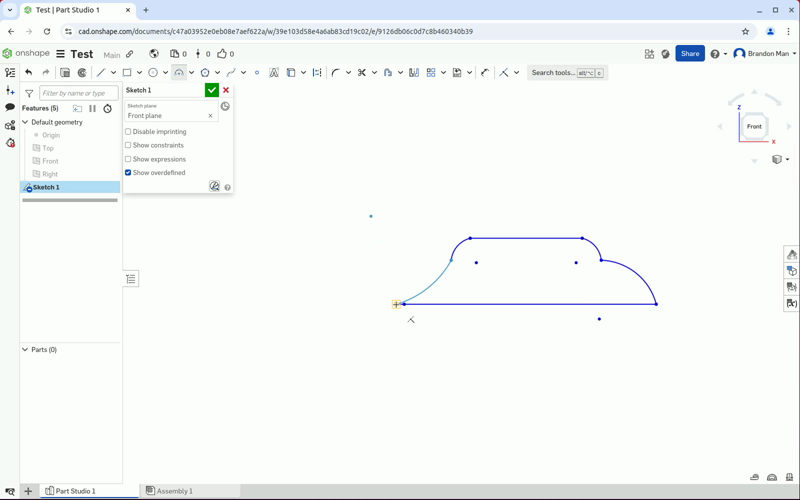
scroll(6)
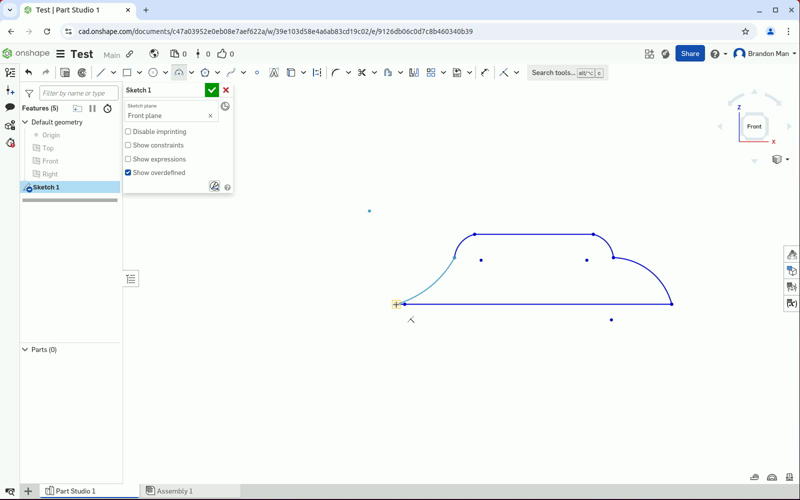
scroll(6)
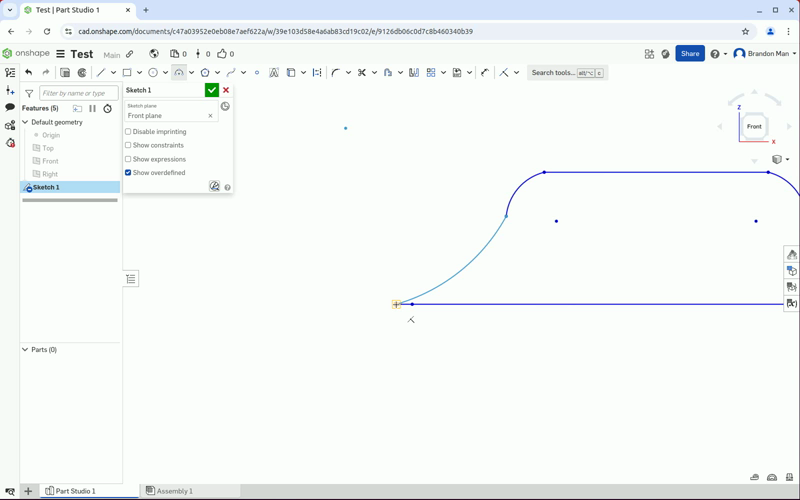
scroll(6)
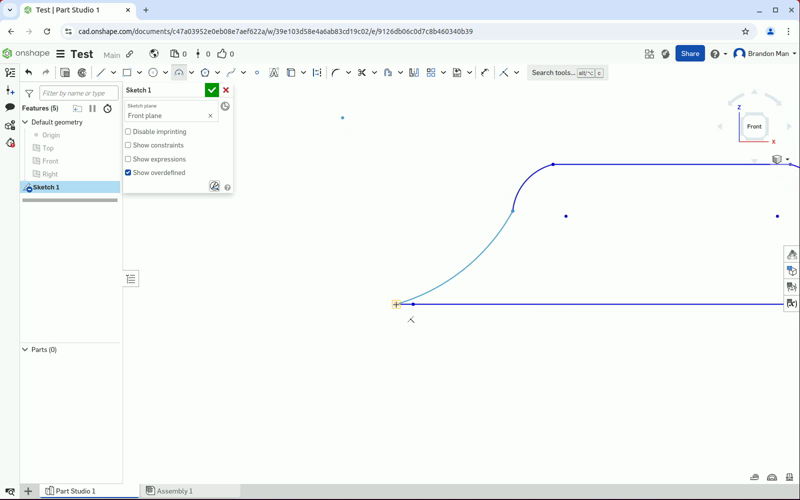
scroll(6)
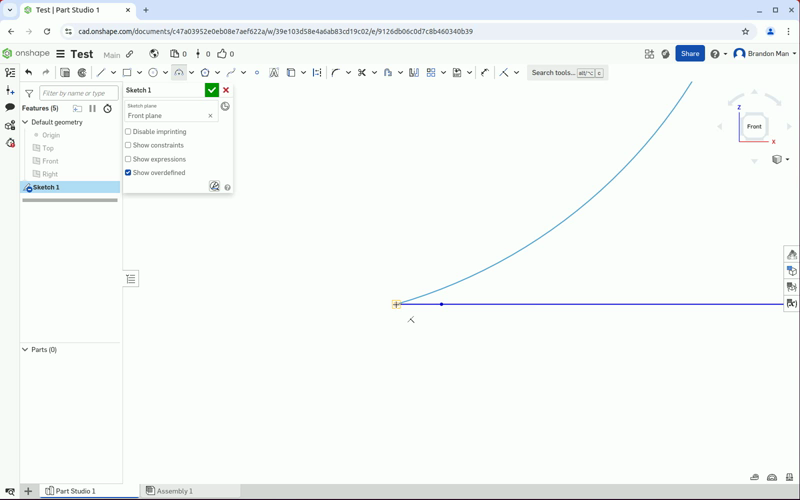
click(396, 304)
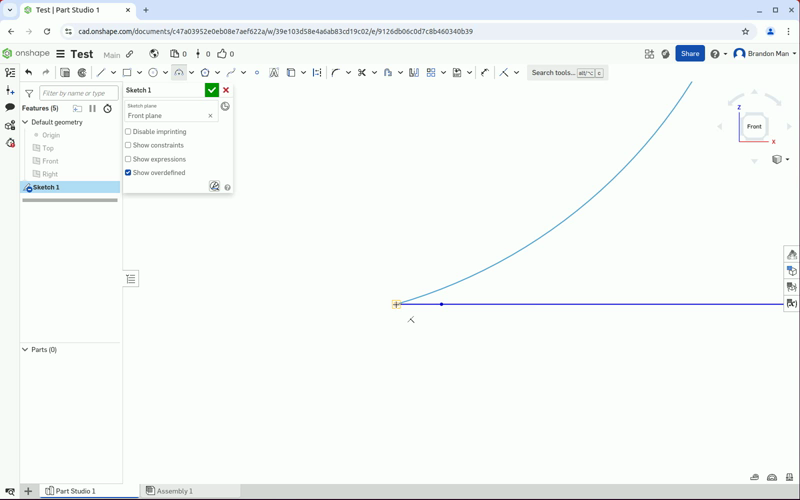
scroll(-6)
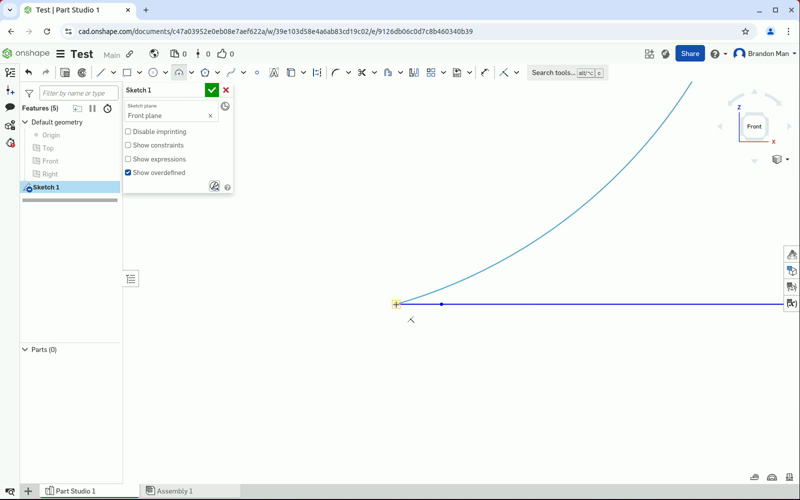
scroll(-6)
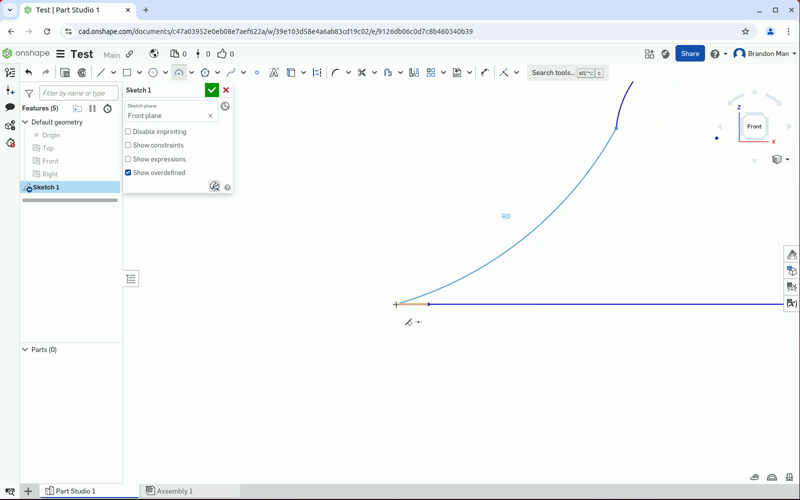
scroll(-6)
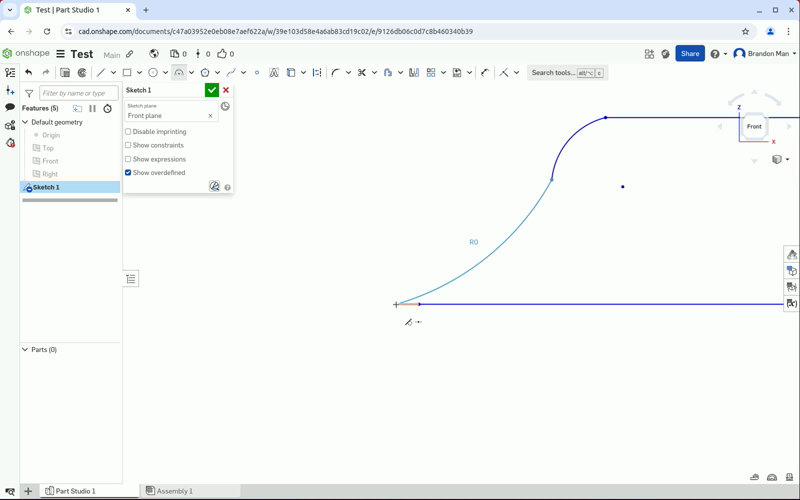
scroll(-6)
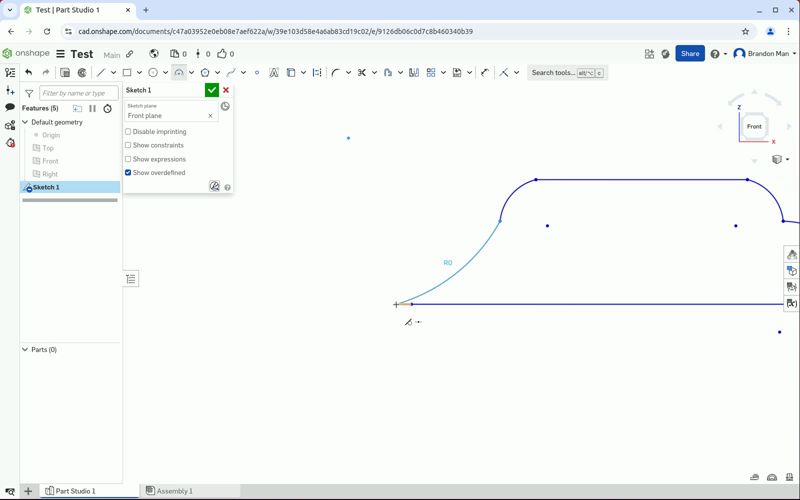
scroll(-6)
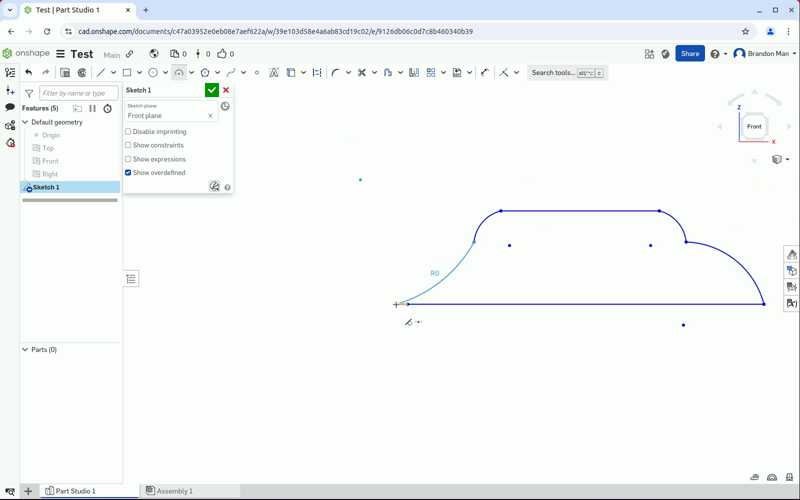
scroll(-6)
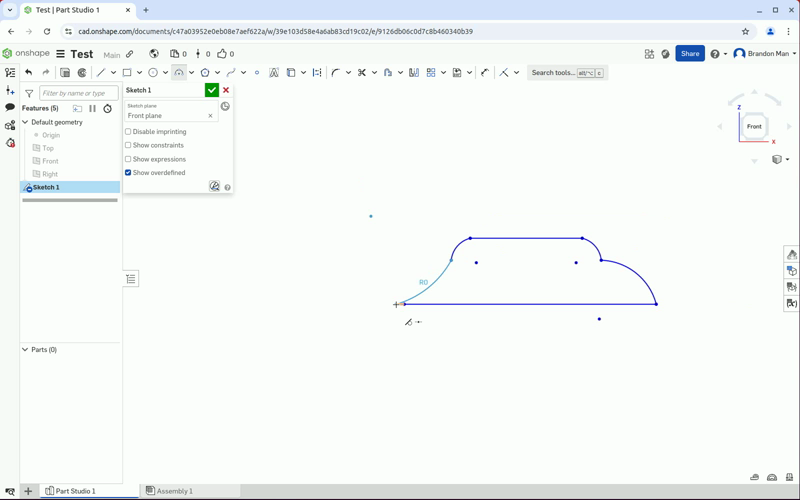
scroll(-6)
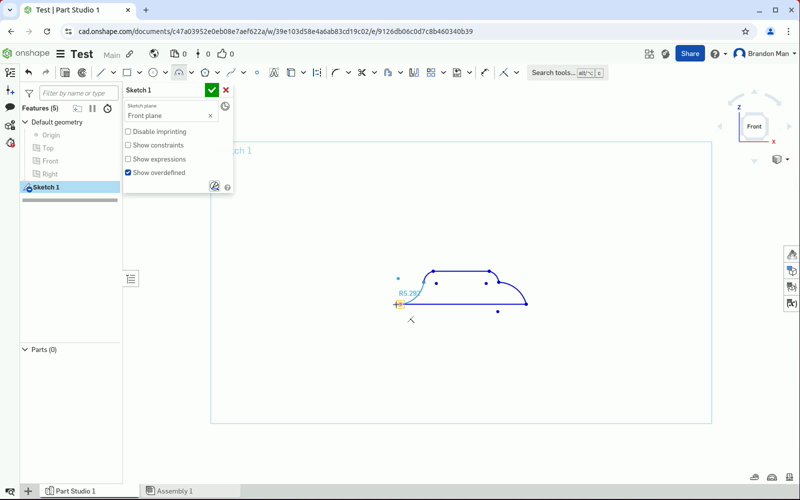
key_down(shift)
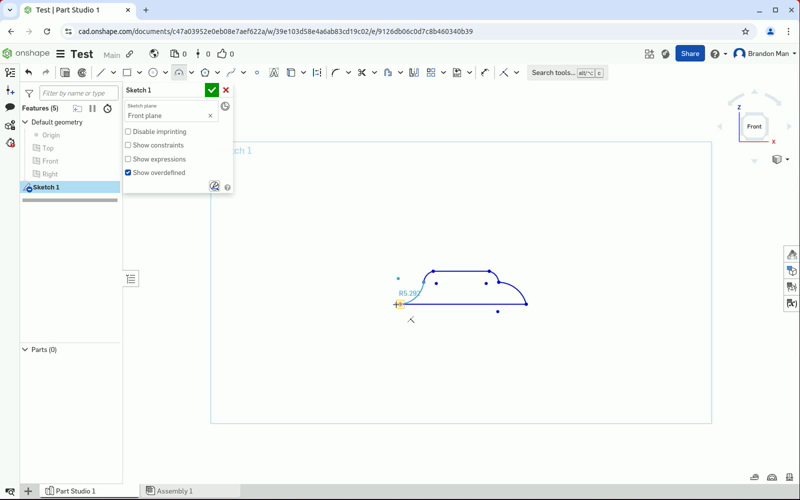
mouse_move(406, 288)
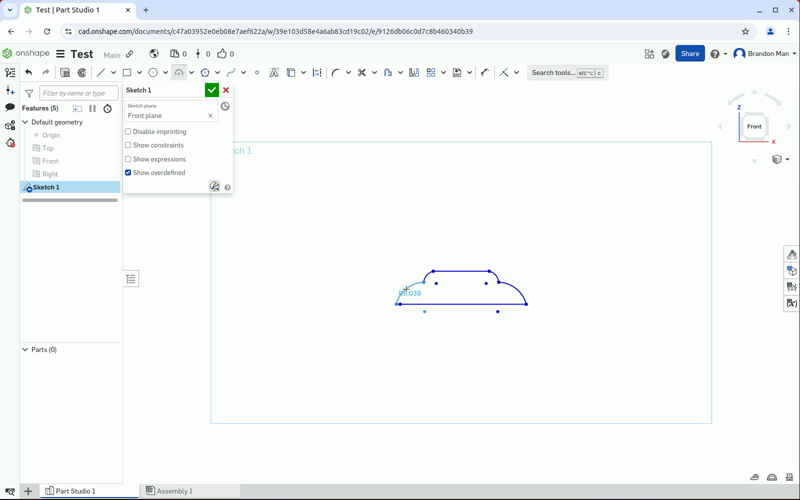
click(406, 288)
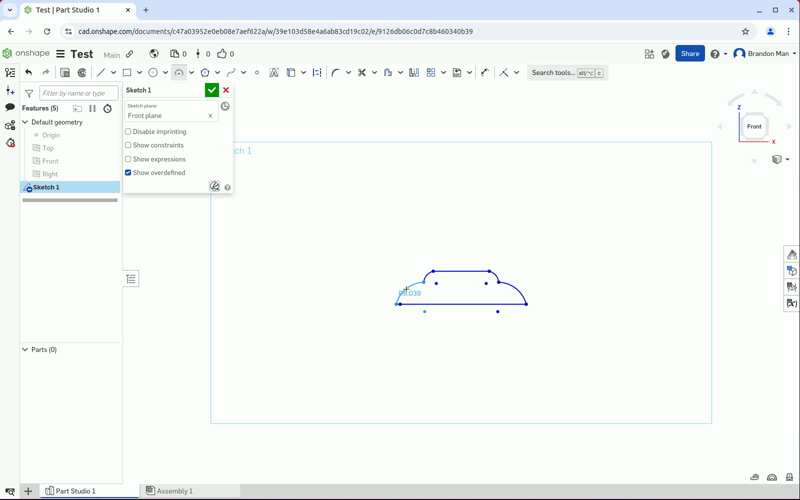
key_up(shift)
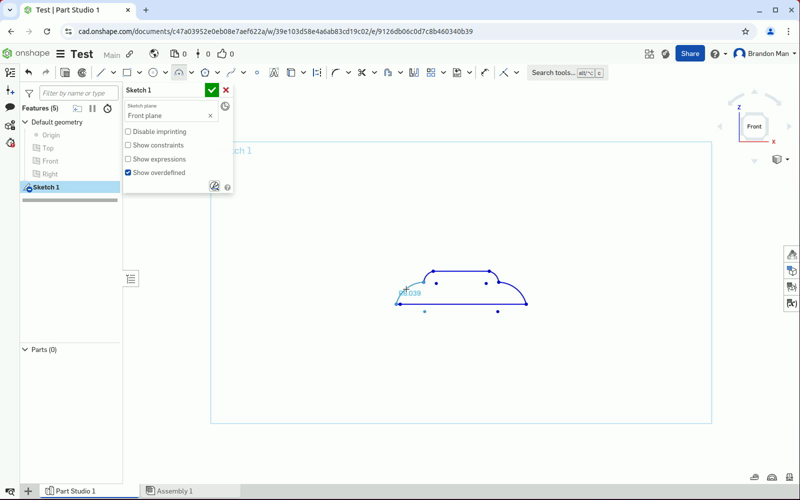
key(esc)
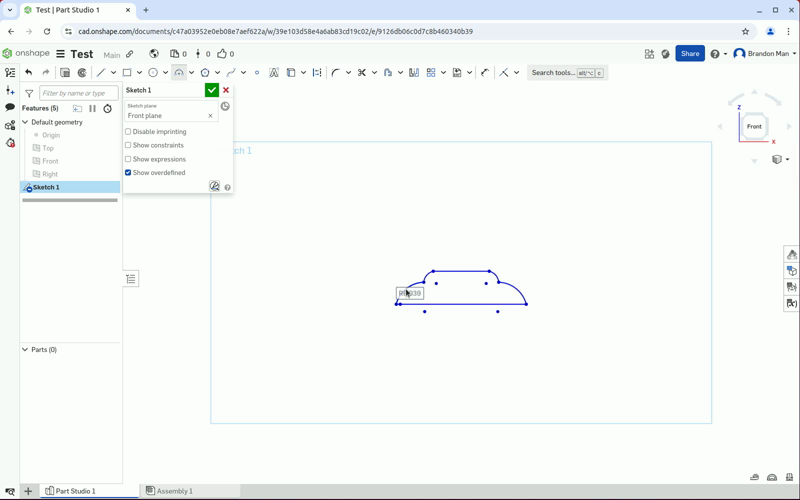
mouse_move(434, 275)
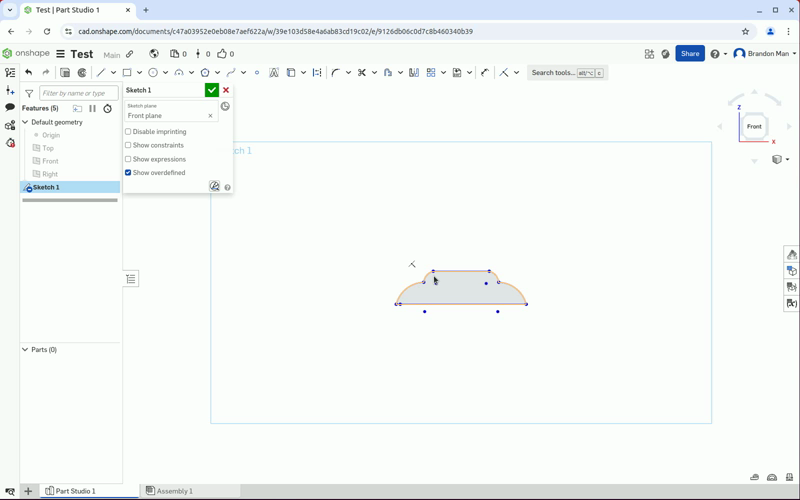
click(434, 275)
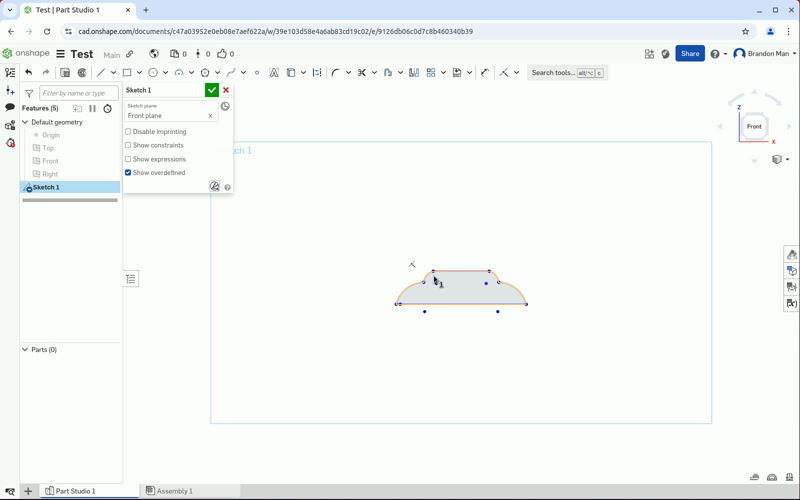
mouse_move(73, 352)
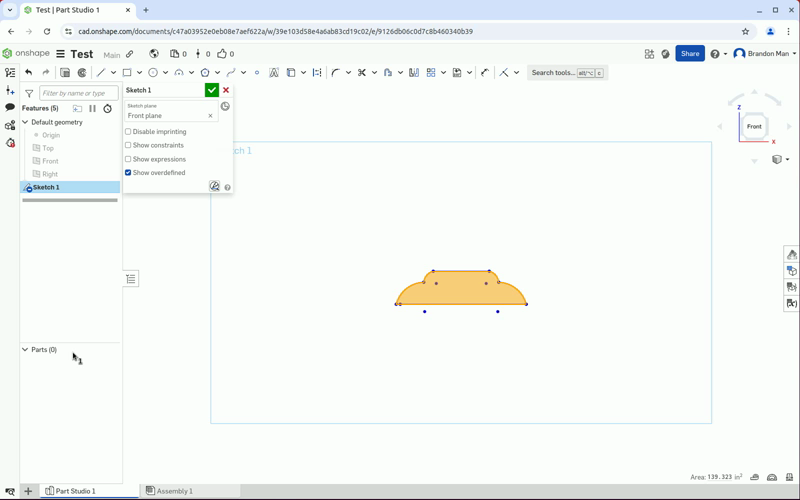
key(shift+y)
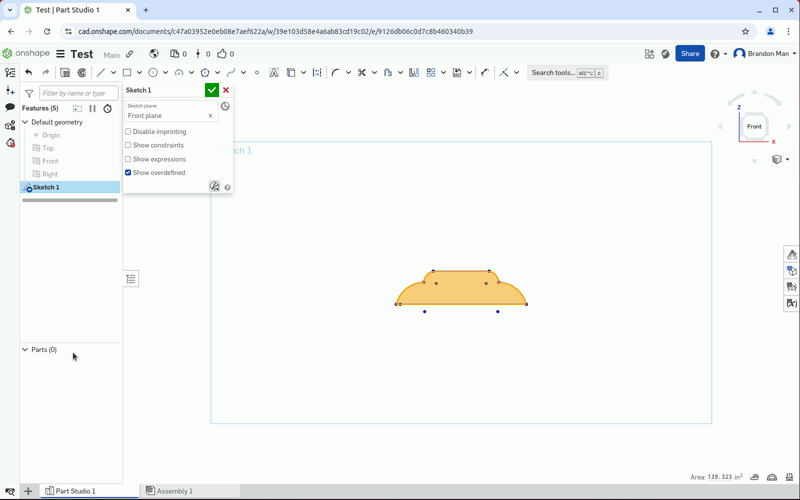
key(shift+e)
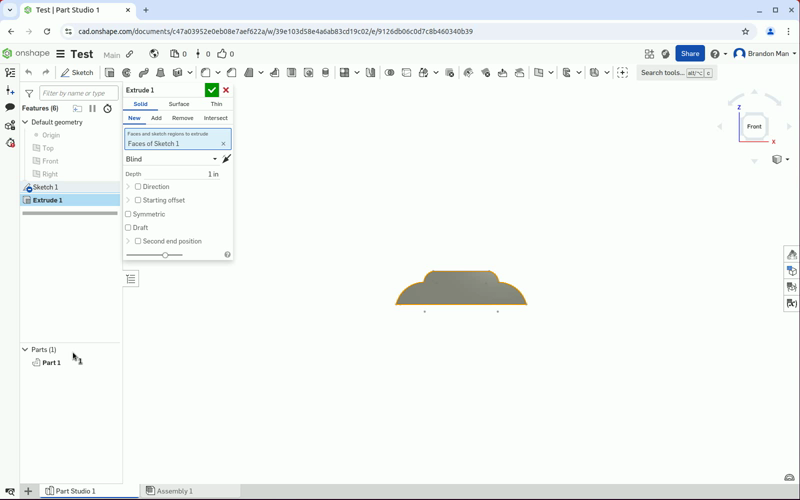
mouse_move(143, 106)
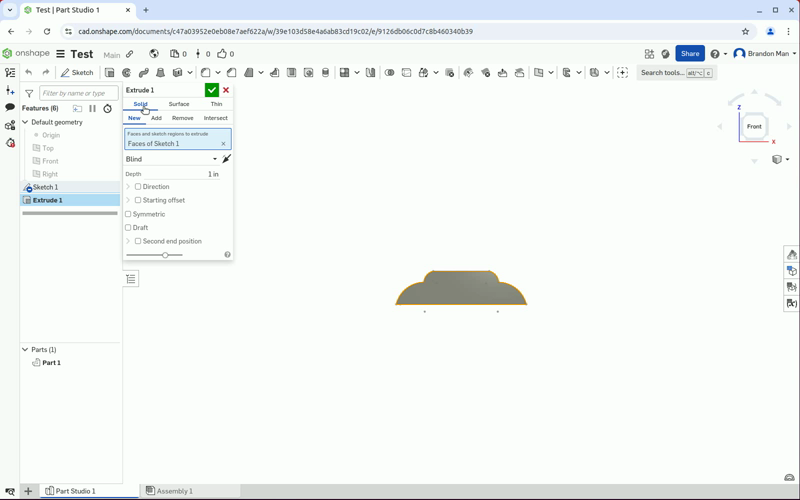
click(143, 106)
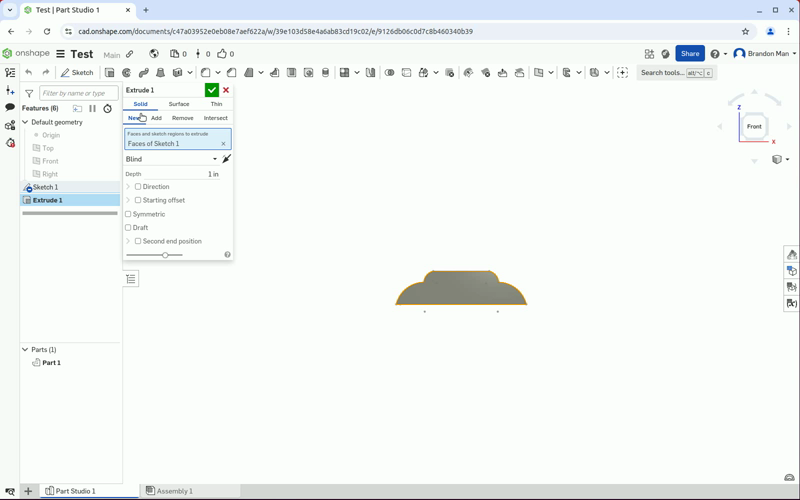
mouse_move(137, 120)
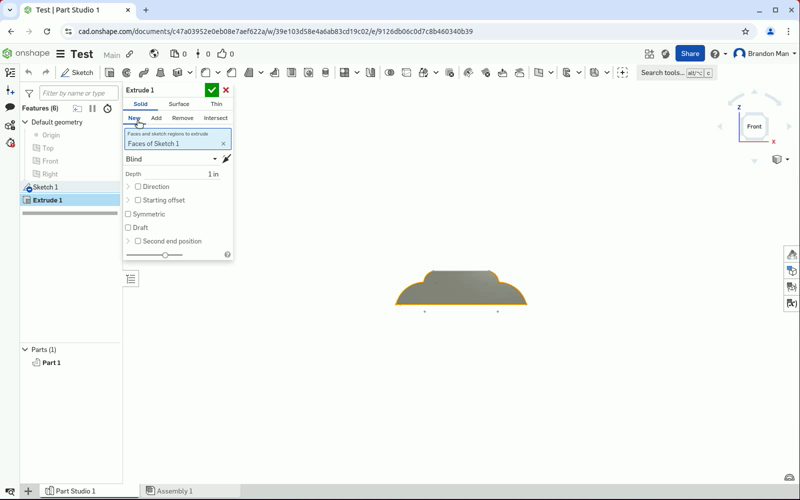
click(137, 120)
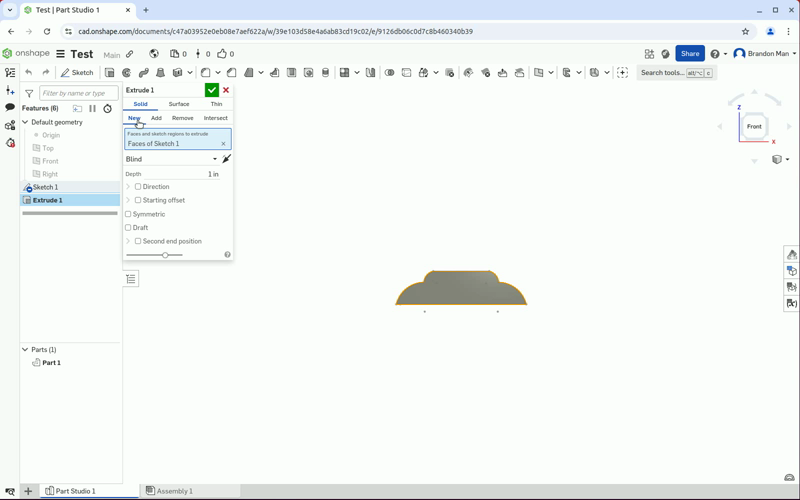
key(tab, 4)
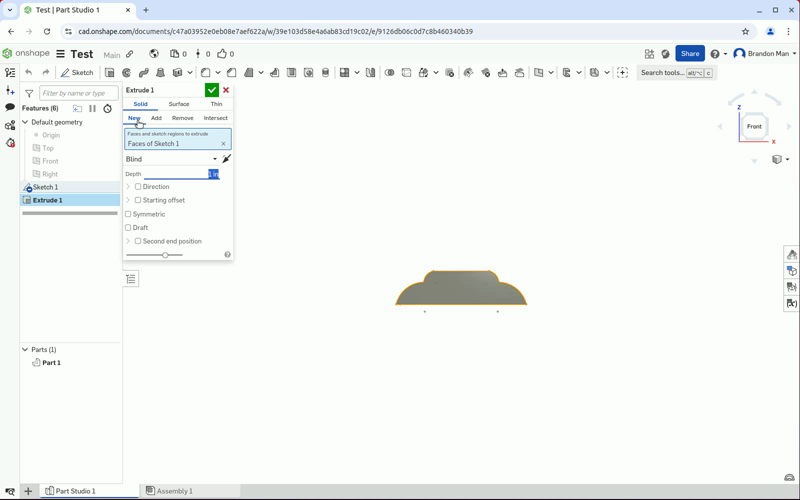
text(10.351)
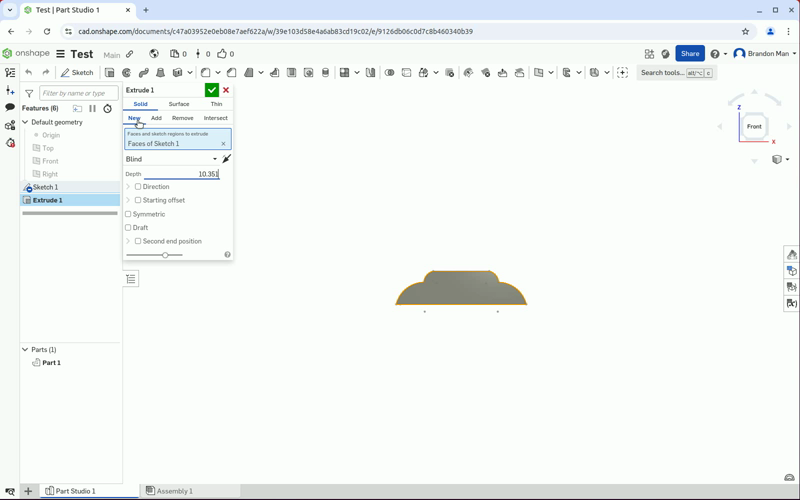
key(enter)
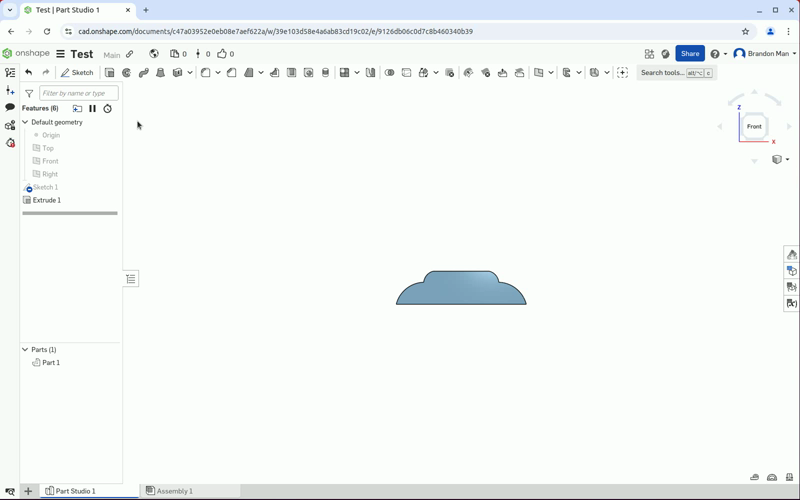
key(shift+h)
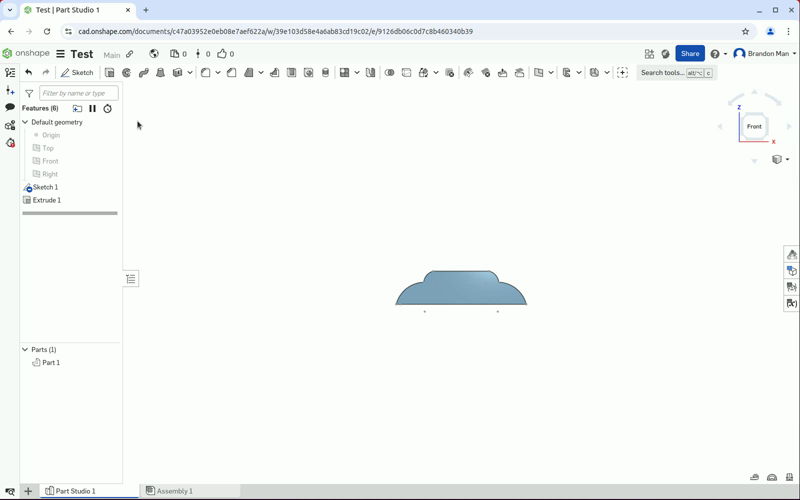
key(shift+h)
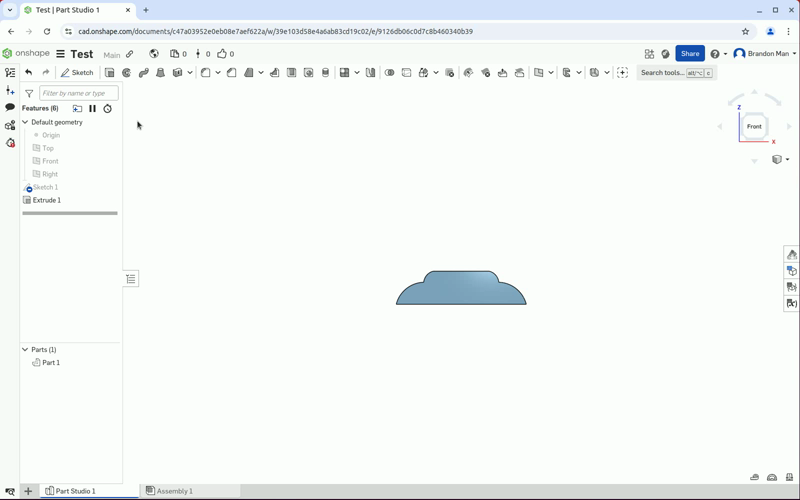
mouse_move(73, 189)
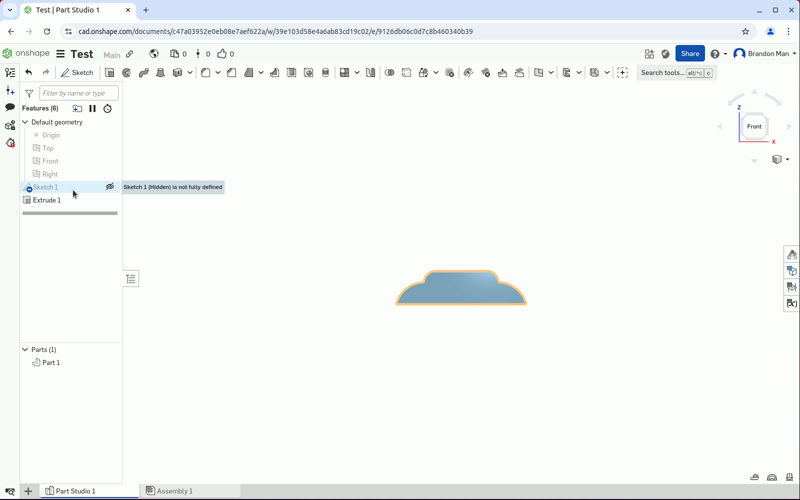
click(73, 189)
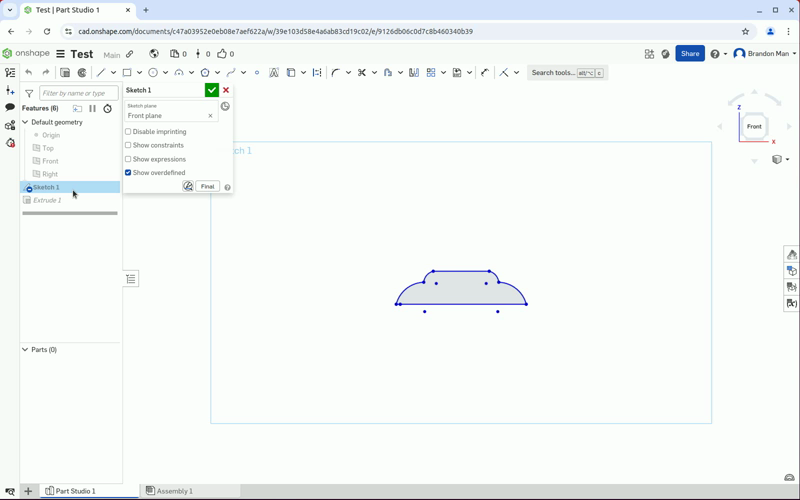
mouse_move(229, 92)
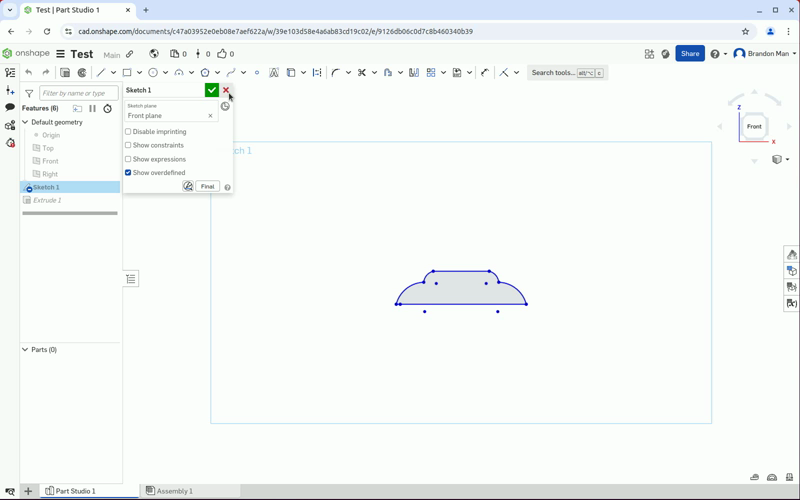
click(229, 92)
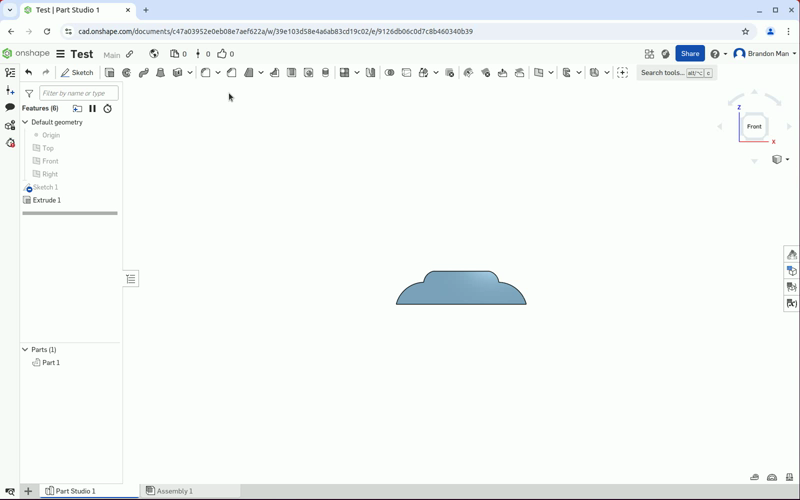
mouse_move(73, 352)
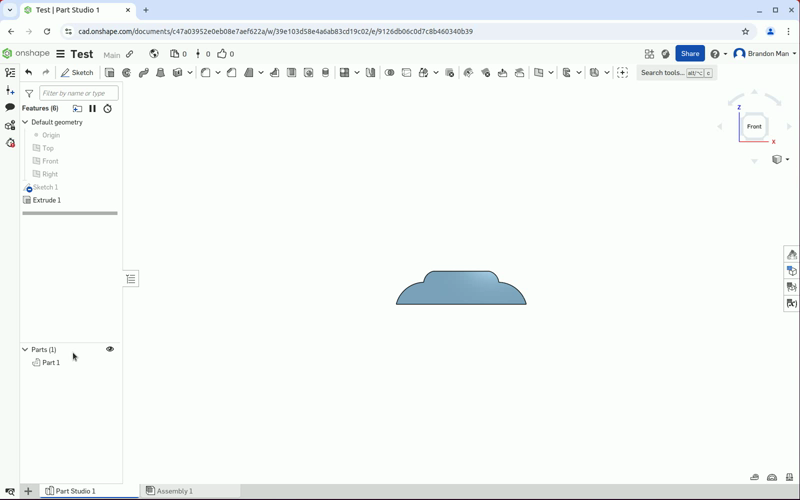
key(y)
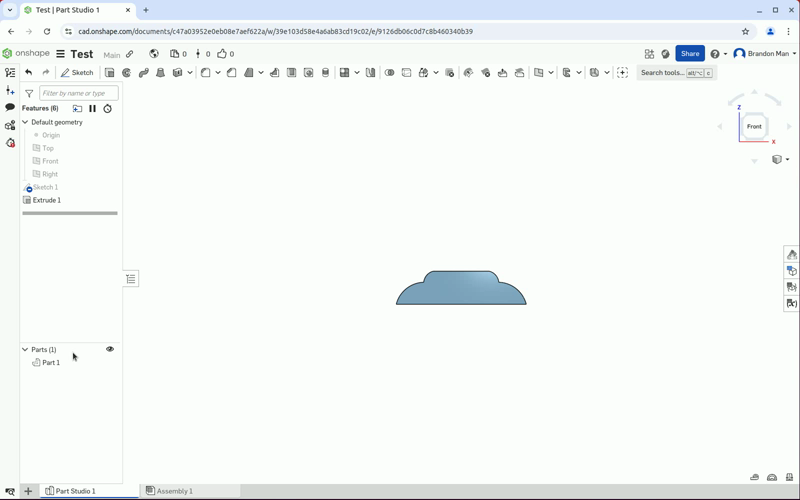
key(shift+p)
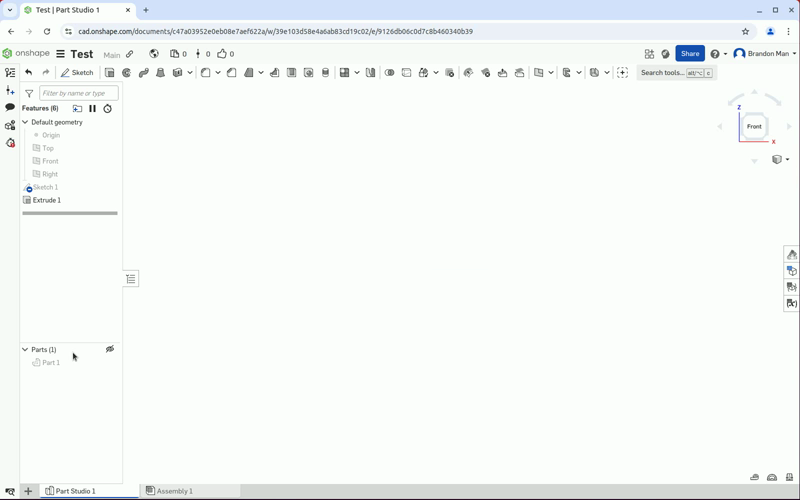
key(space)
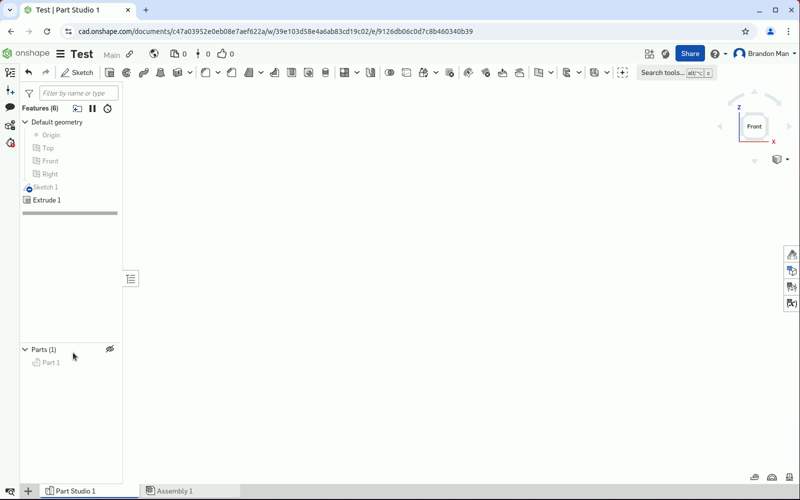
key_down(shift)
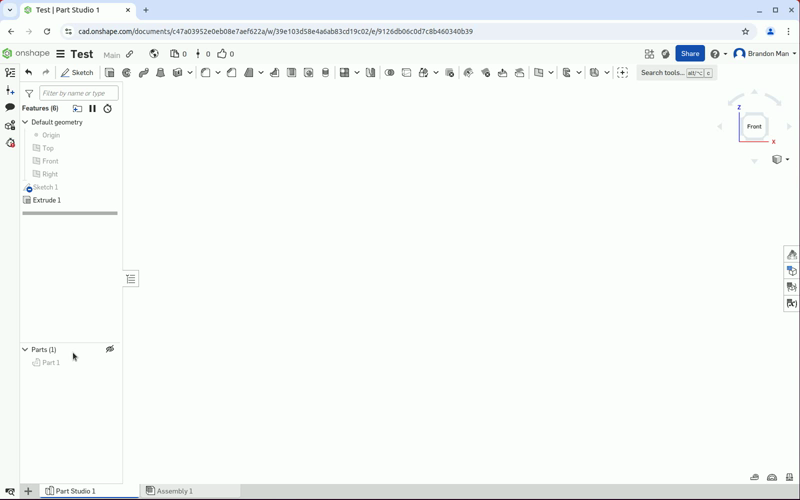
key(down)
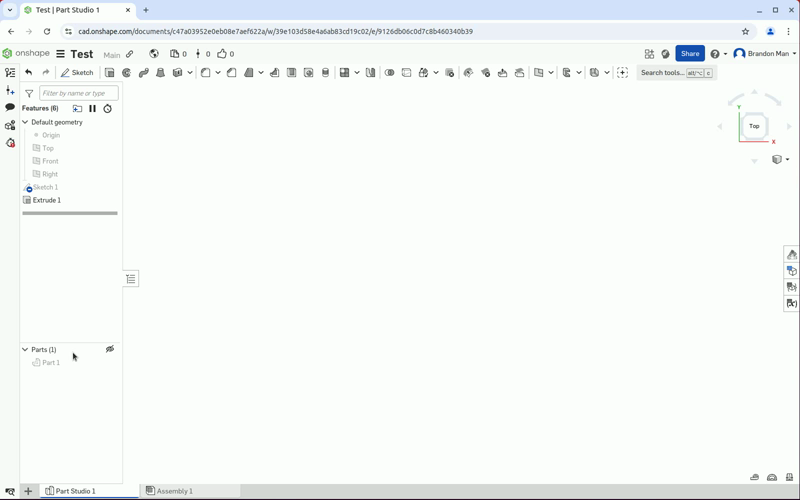
key_up(shift)
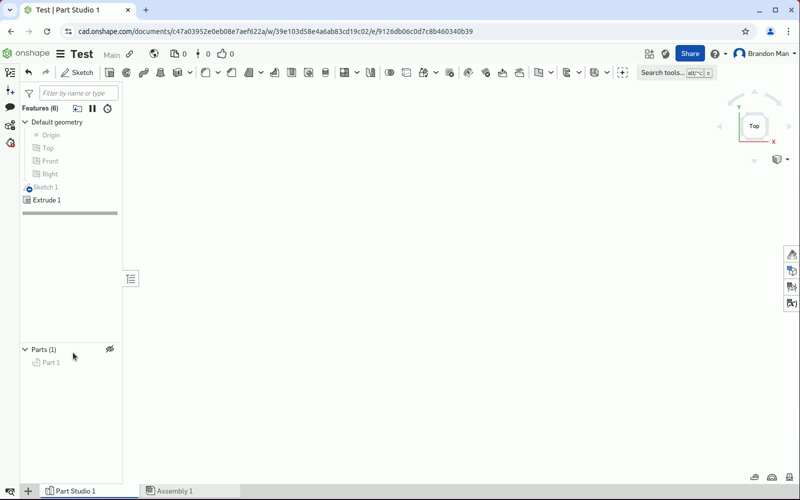
mouse_move(73, 352)
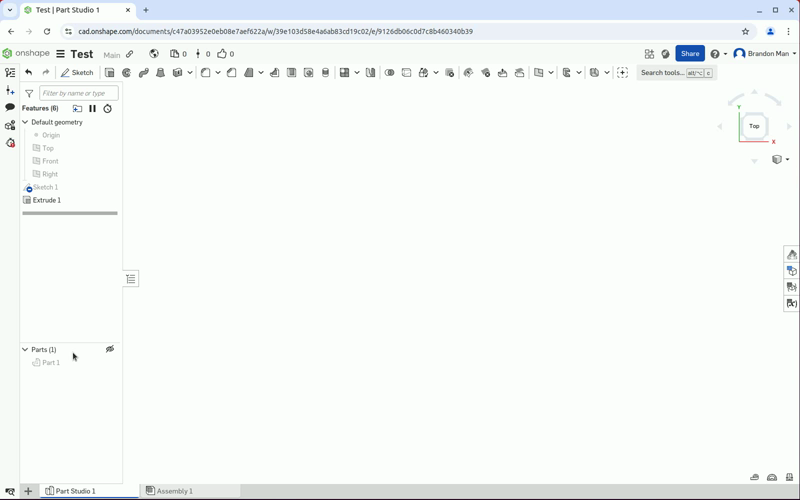
key(shift+y)
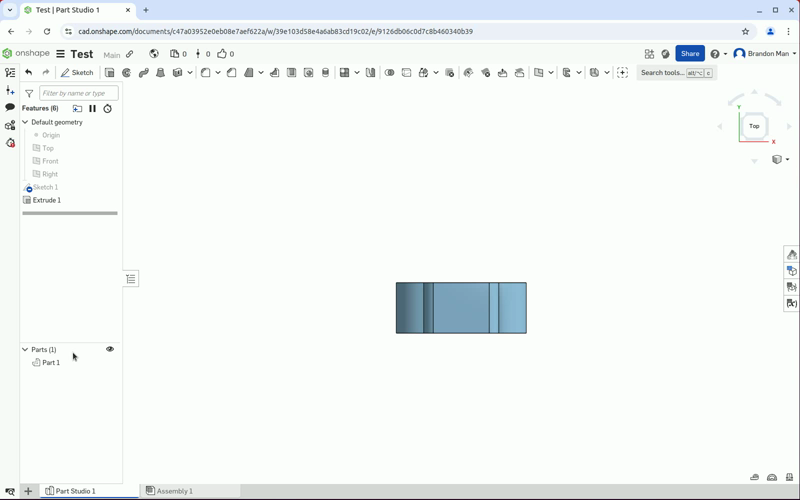
mouse_move(541, 75)
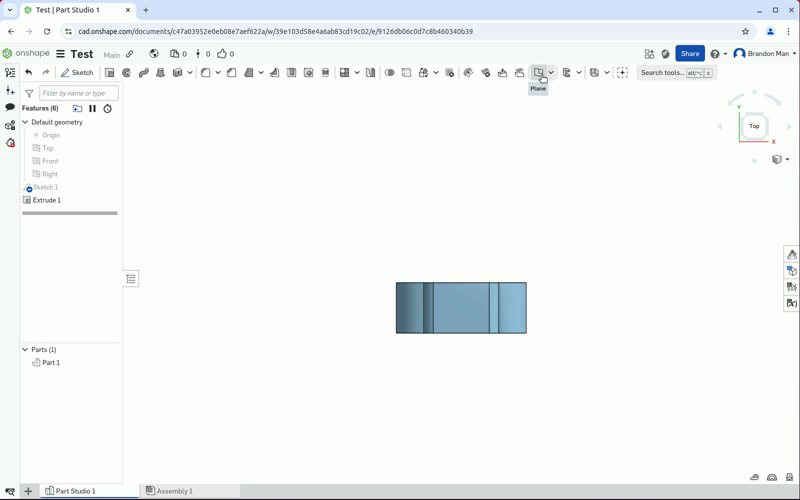
click(541, 75)
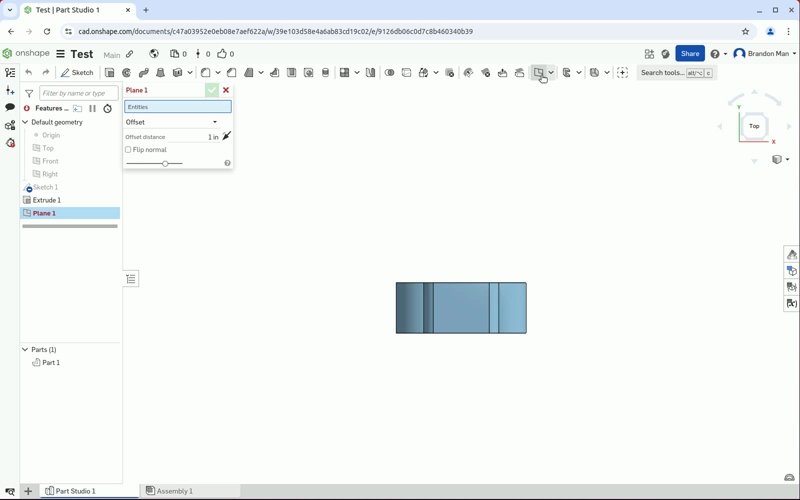
mouse_move(73, 150)
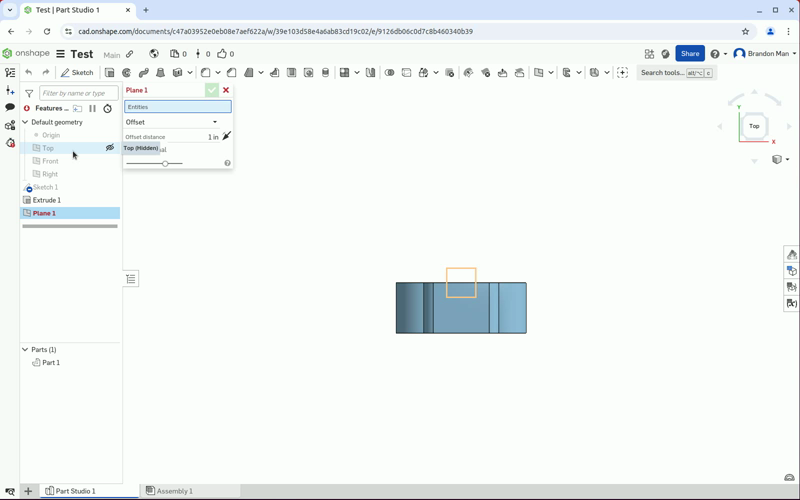
click(73, 150)
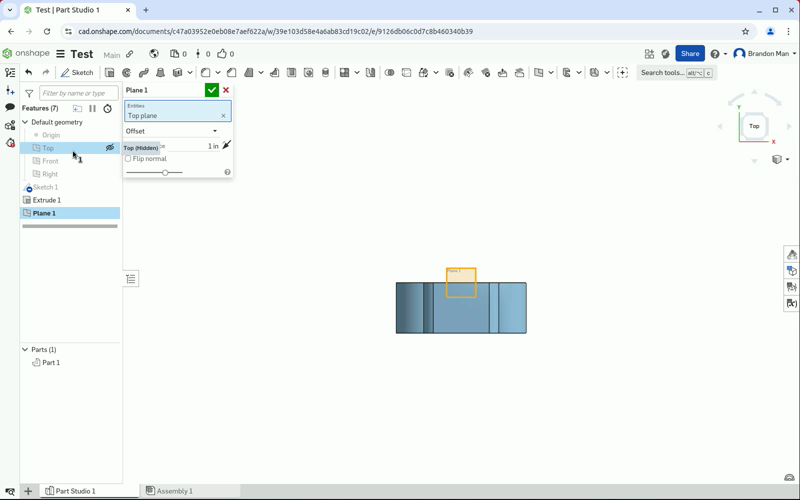
key(tab, 2)
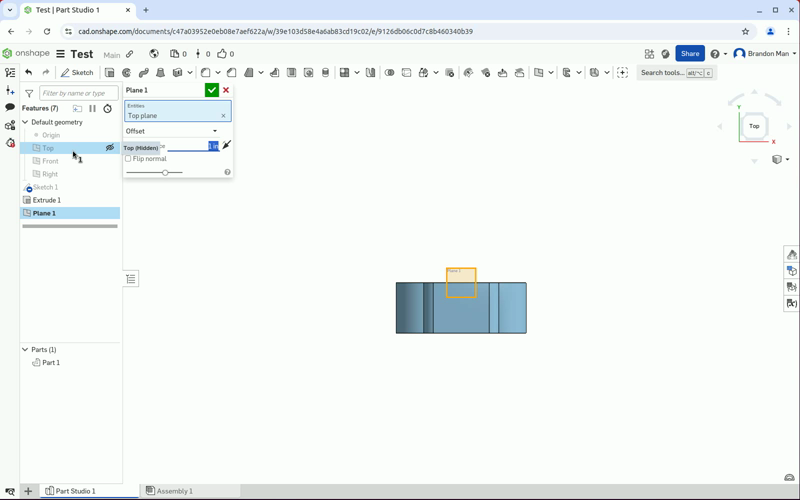
text(2.403)
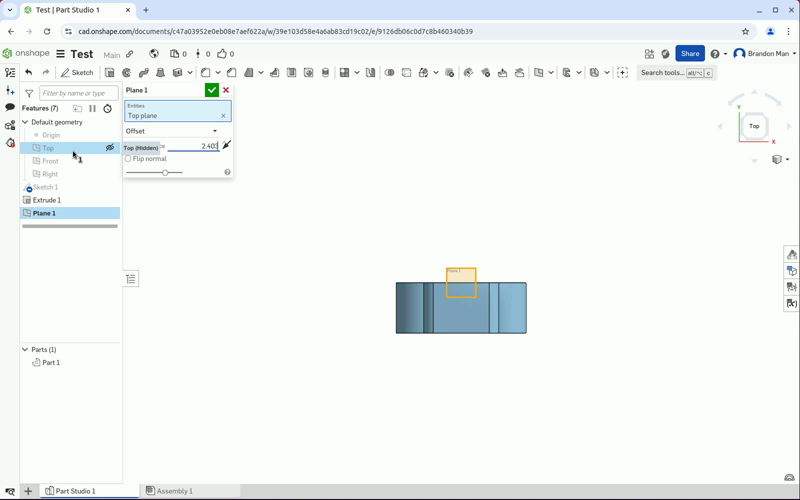
key(enter, 2)
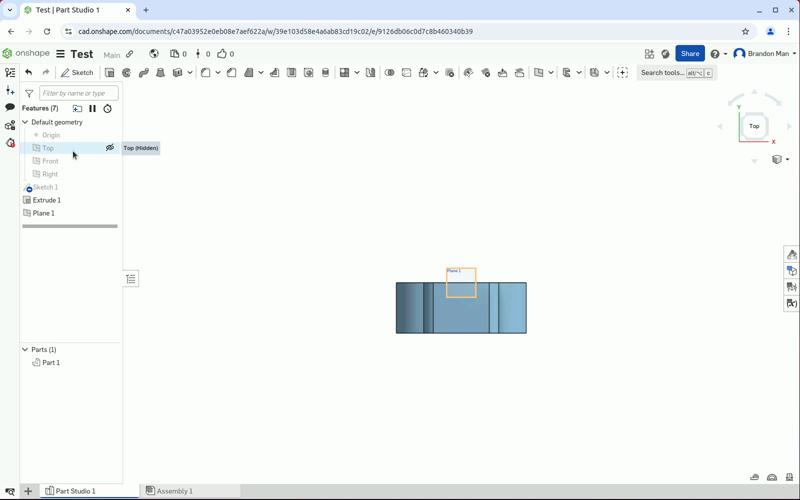
key(shift+s)
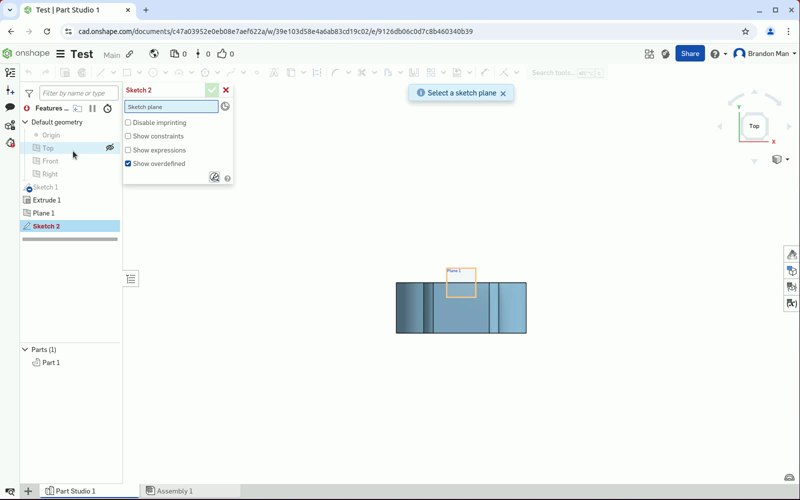
mouse_move(73, 215)
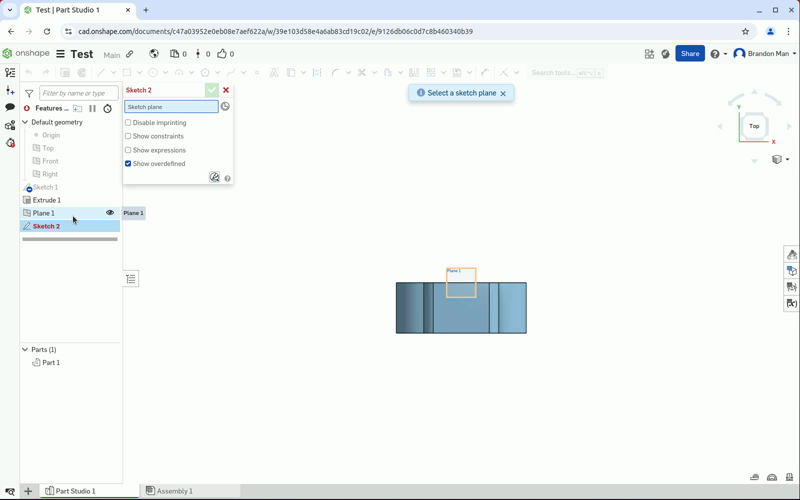
click(73, 215)
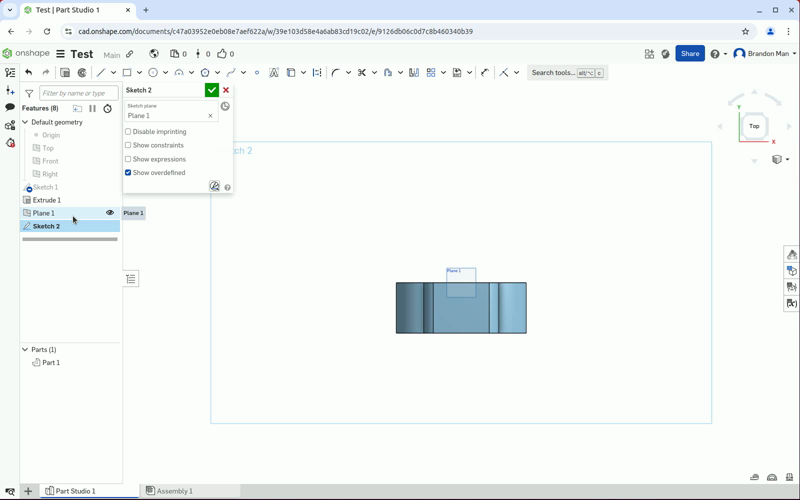
mouse_move(73, 352)
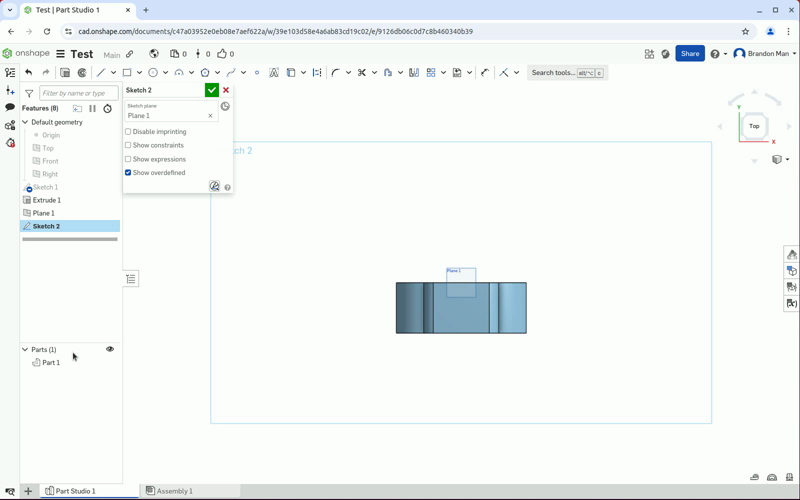
key(y)
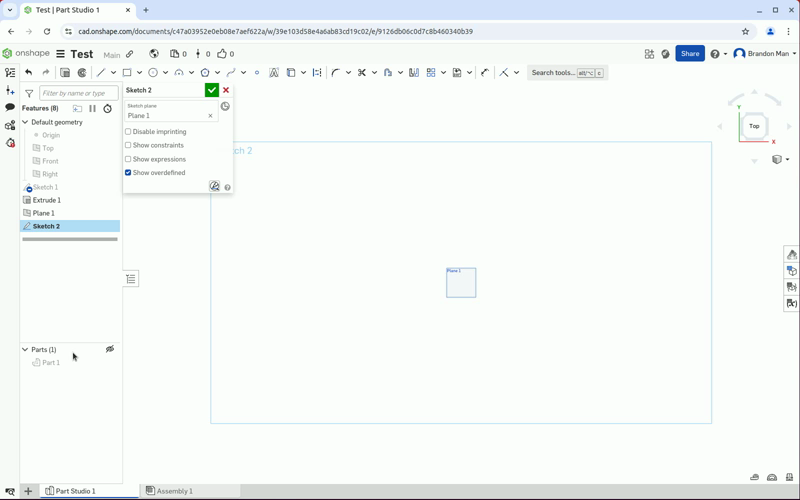
key(l)
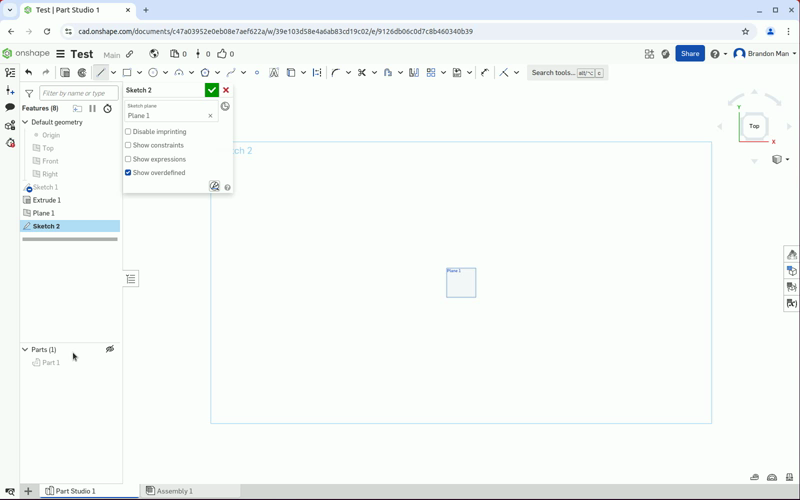
key_down(shift)
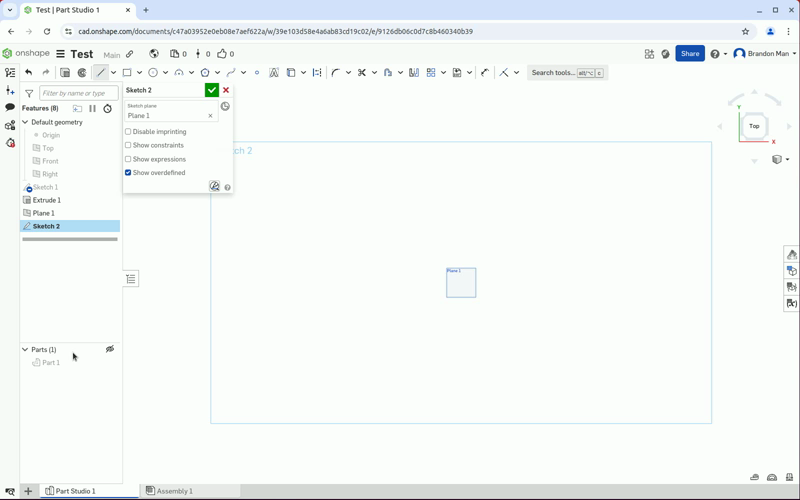
mouse_move(438, 325)
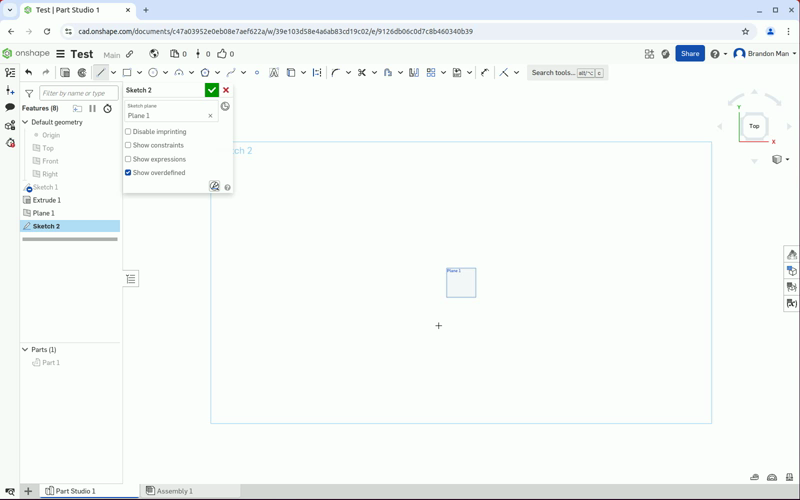
click(438, 325)
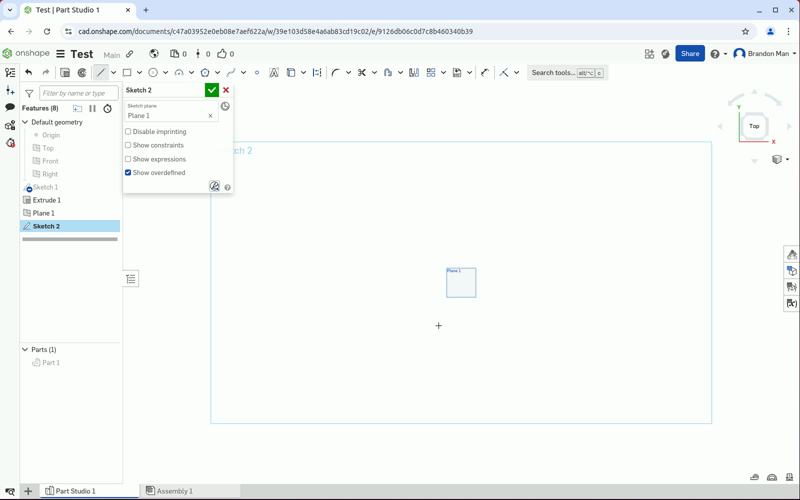
key_up(shift)
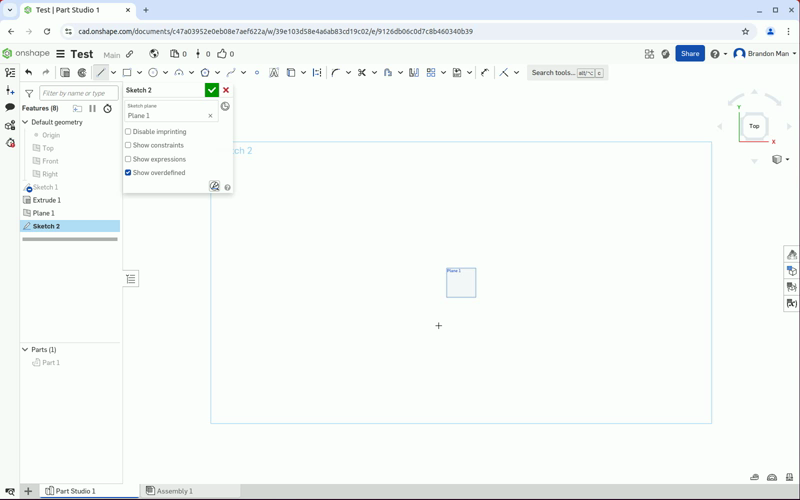
key_down(shift)
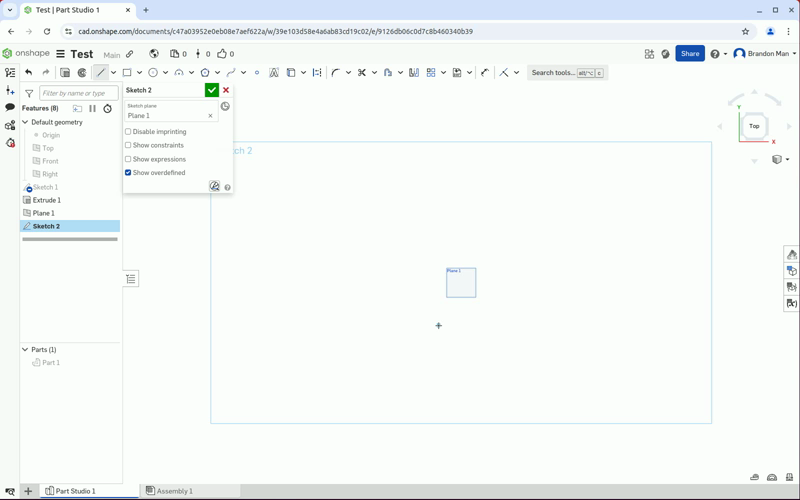
mouse_move(468, 325)
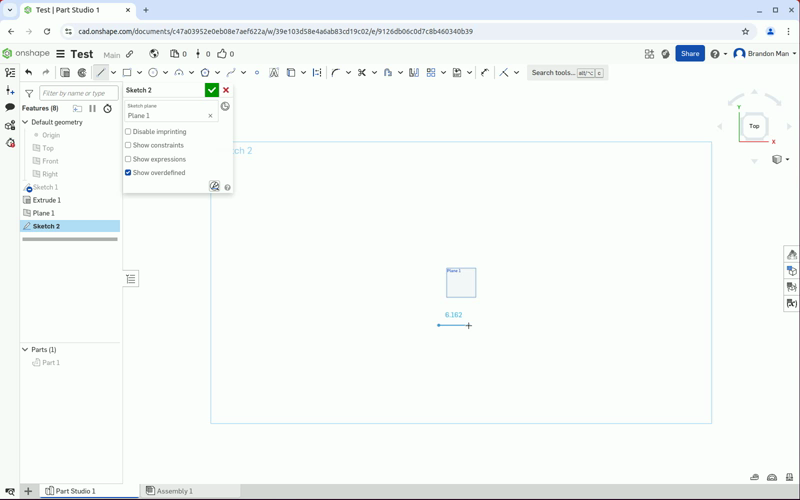
mouse_move(459, 325)
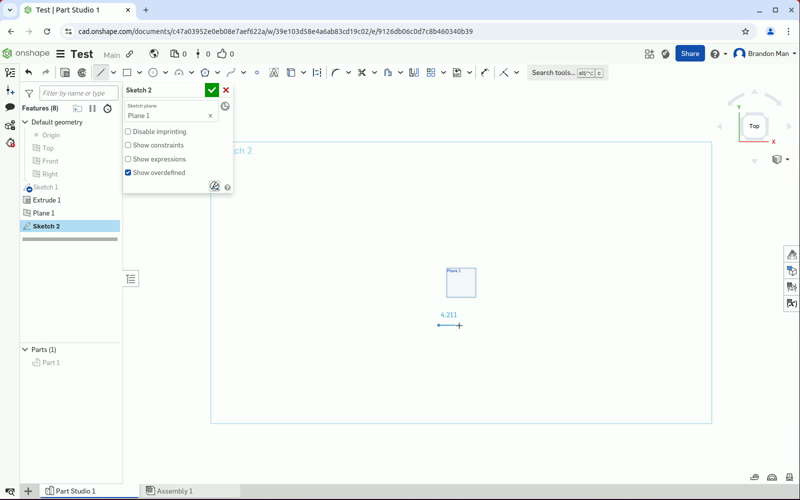
click(459, 325)
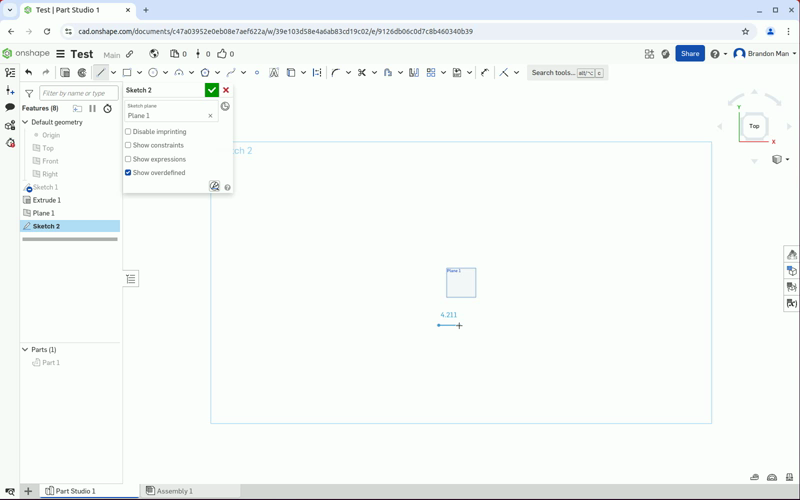
key_up(shift)
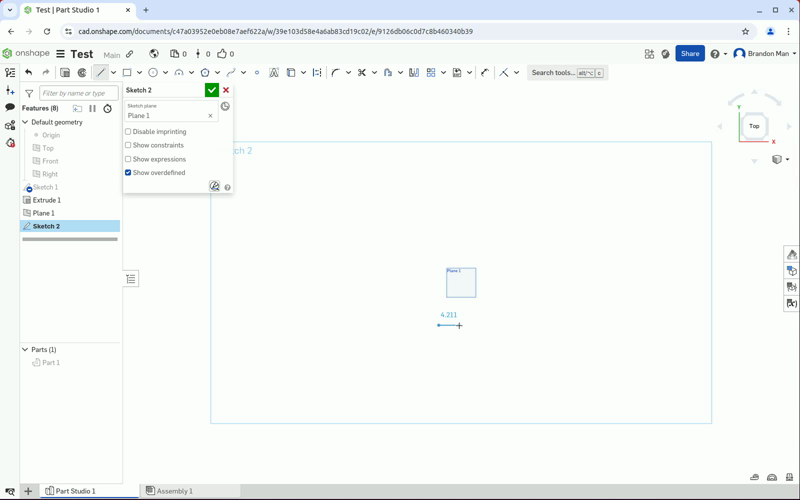
key_down(shift)
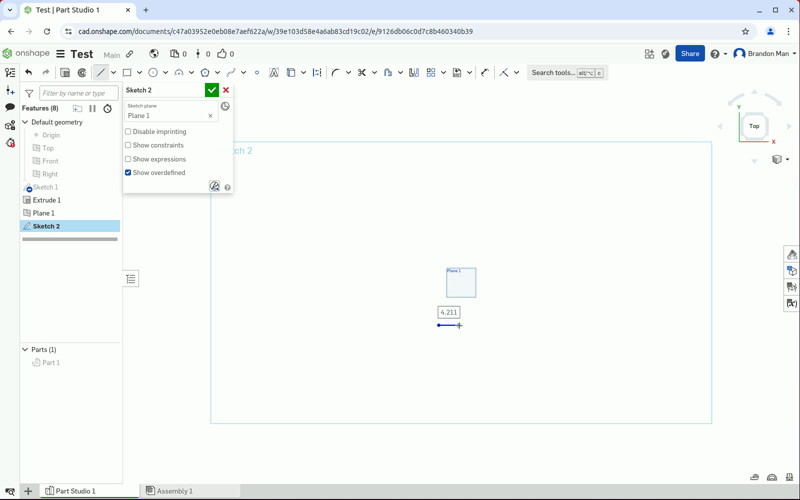
mouse_move(489, 325)
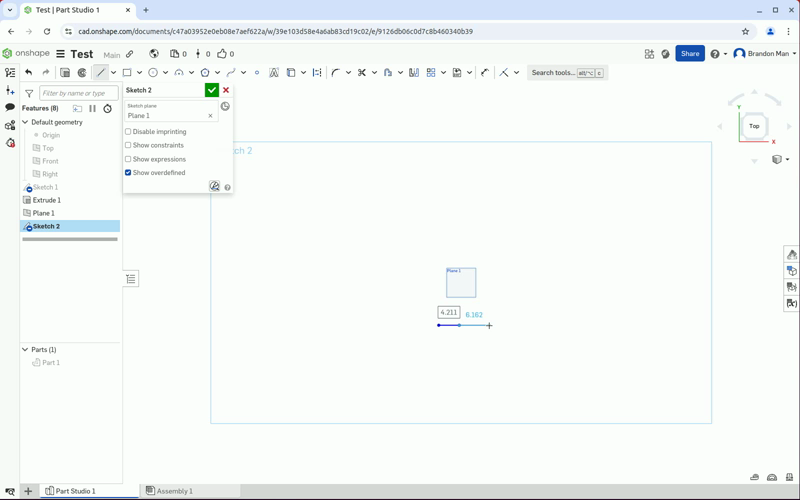
mouse_move(459, 289)
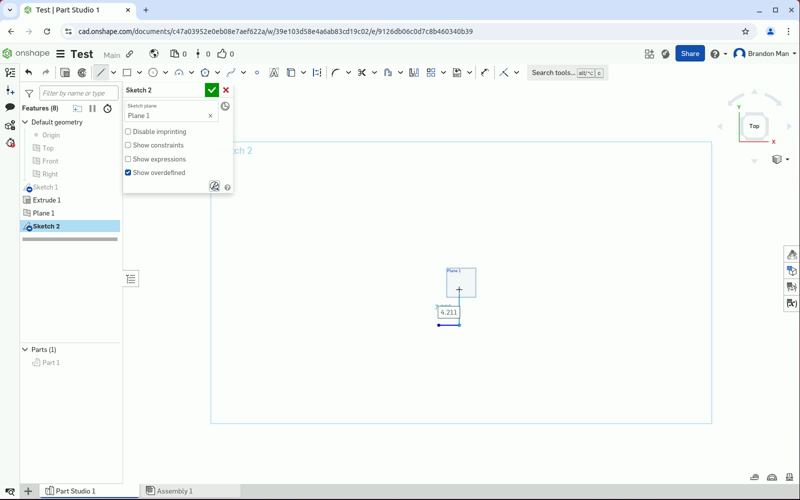
click(459, 289)
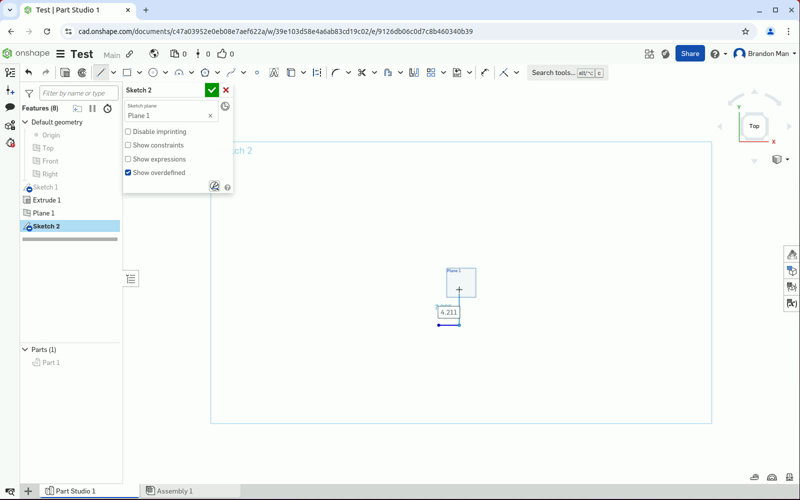
key_up(shift)
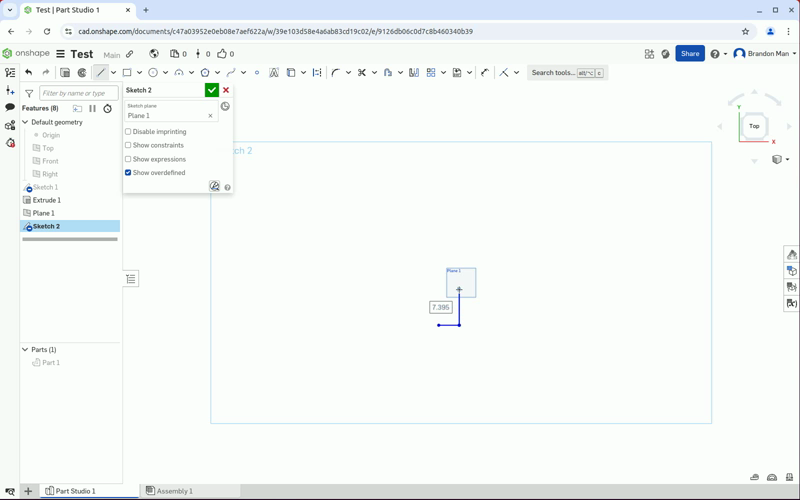
key_down(shift)
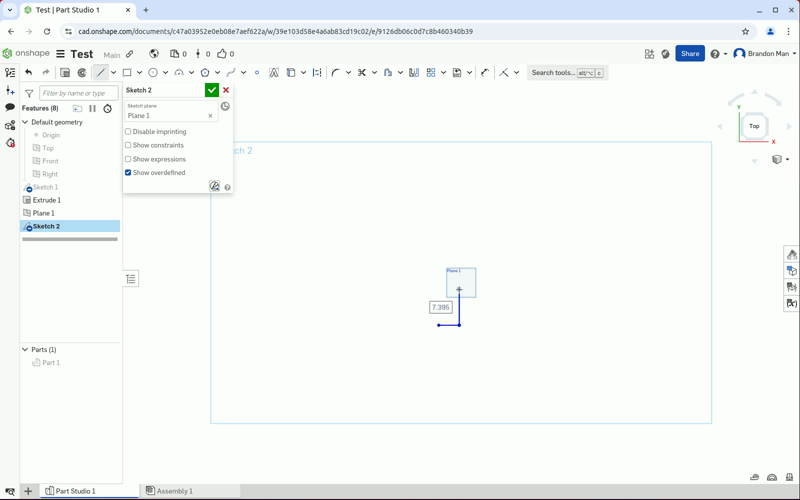
mouse_move(489, 289)
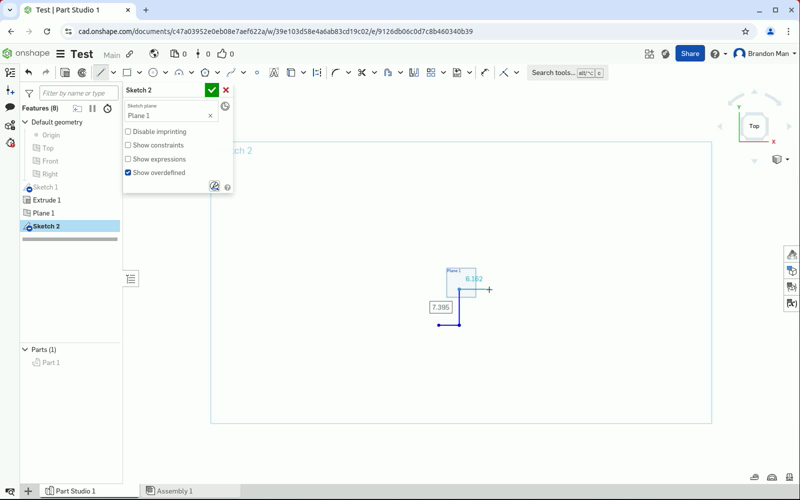
mouse_move(438, 289)
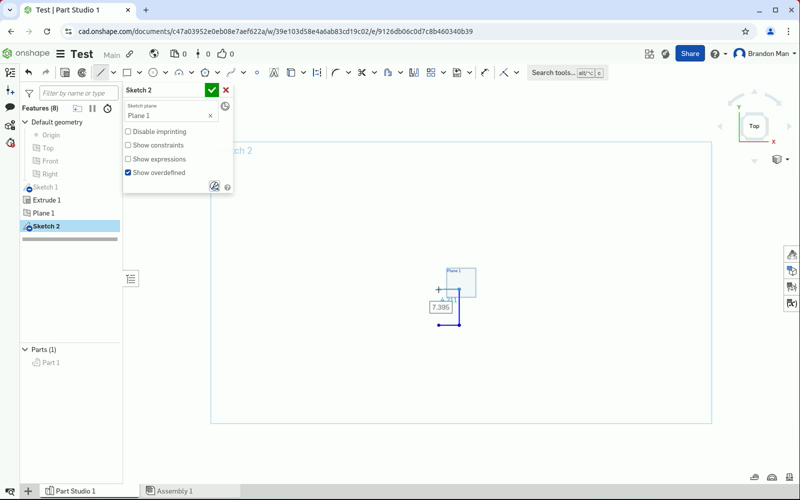
click(438, 289)
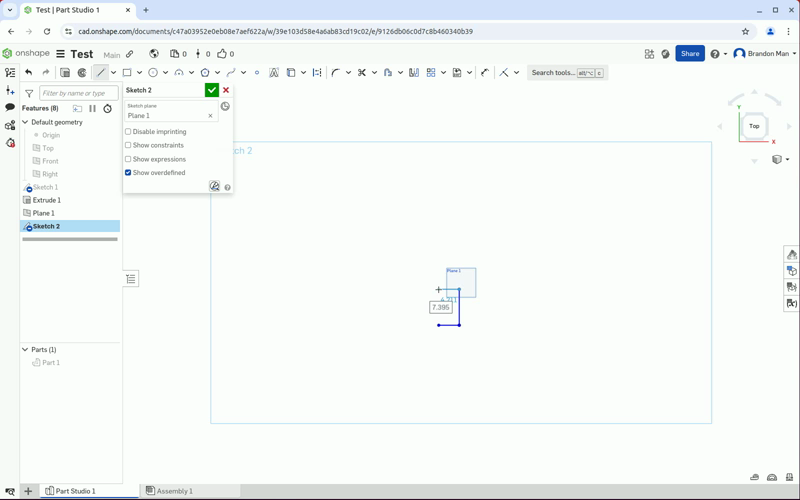
key_up(shift)
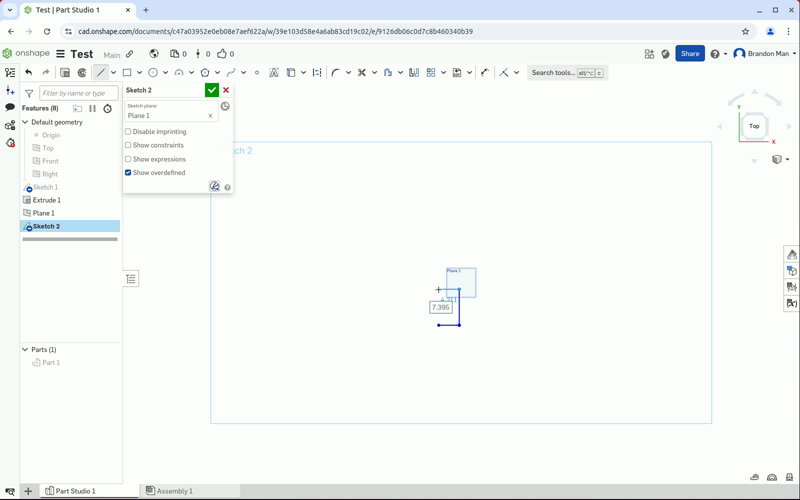
mouse_move(468, 289)
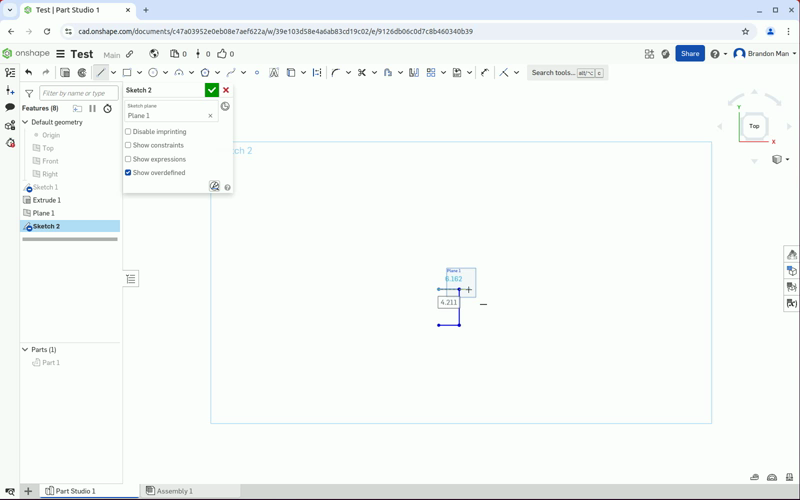
key_down(shift)
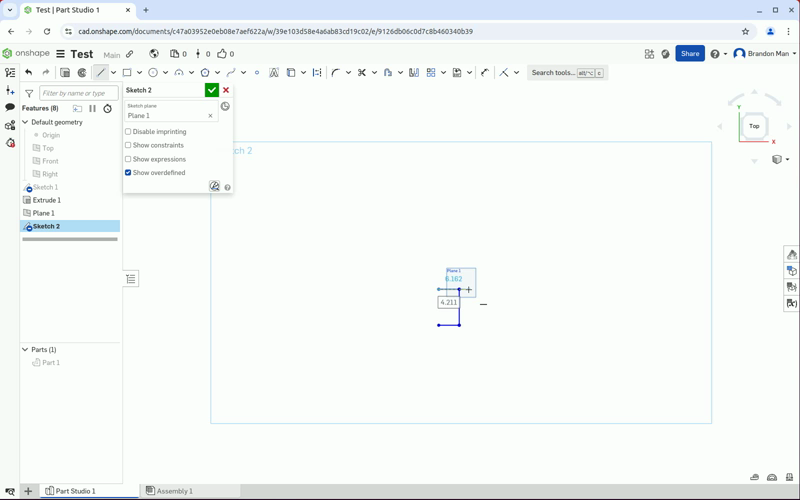
mouse_move(438, 325)
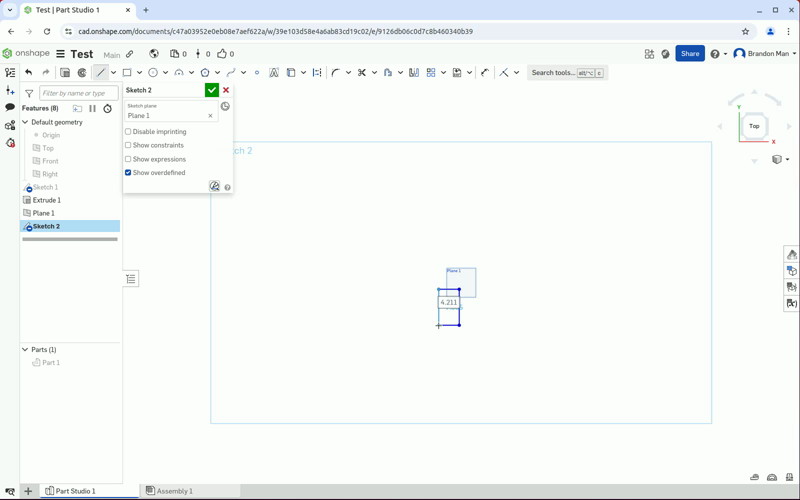
key_up(shift)
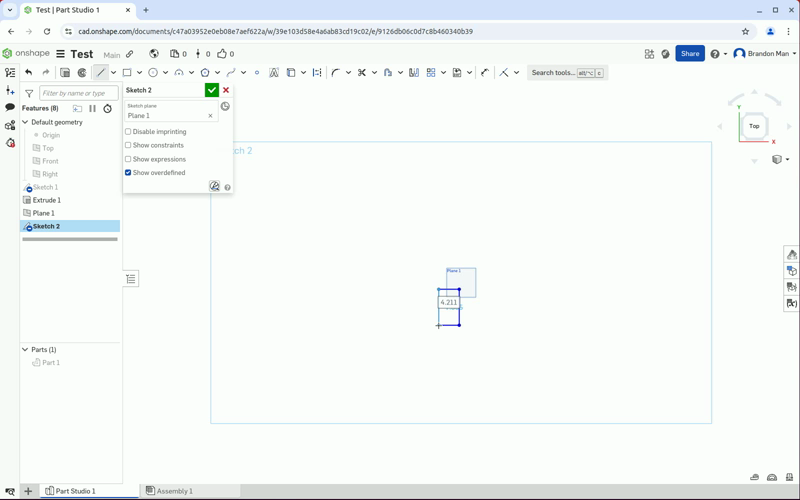
click(438, 325)
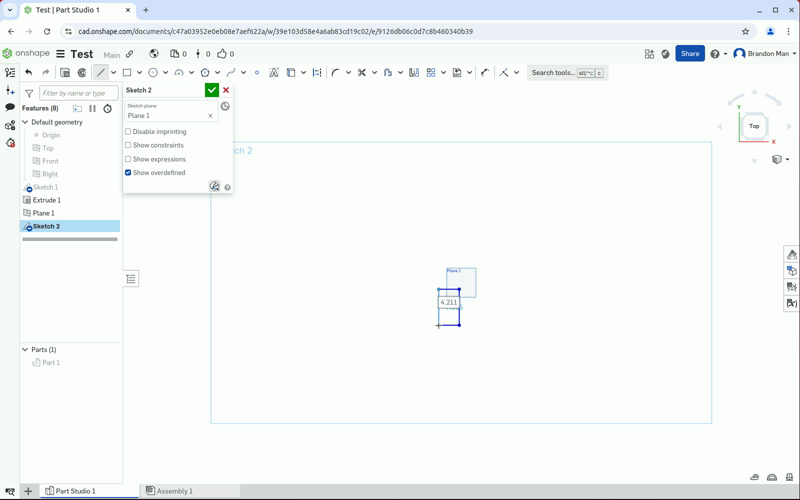
key(esc)
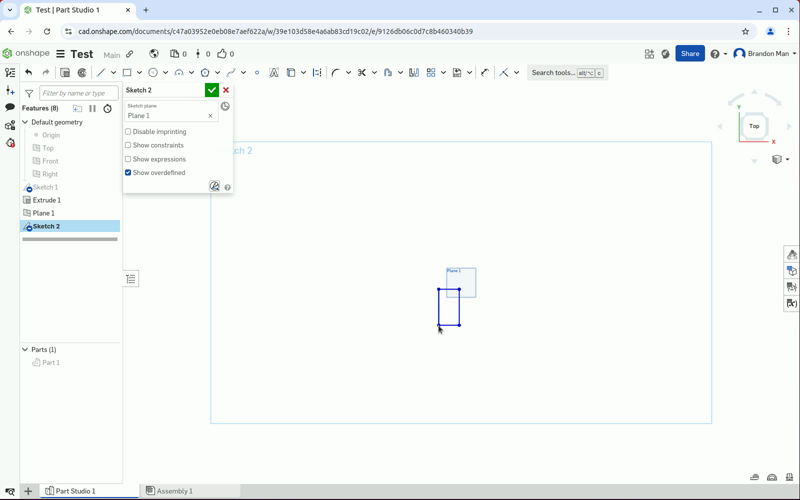
mouse_move(449, 297)
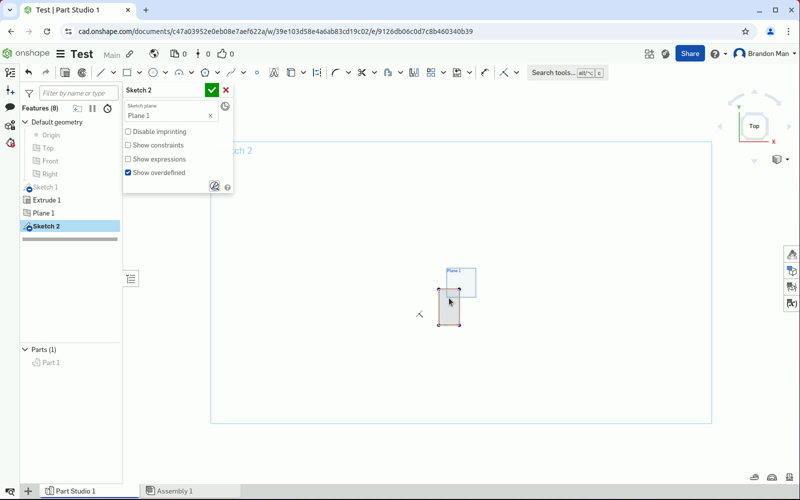
scroll(6)
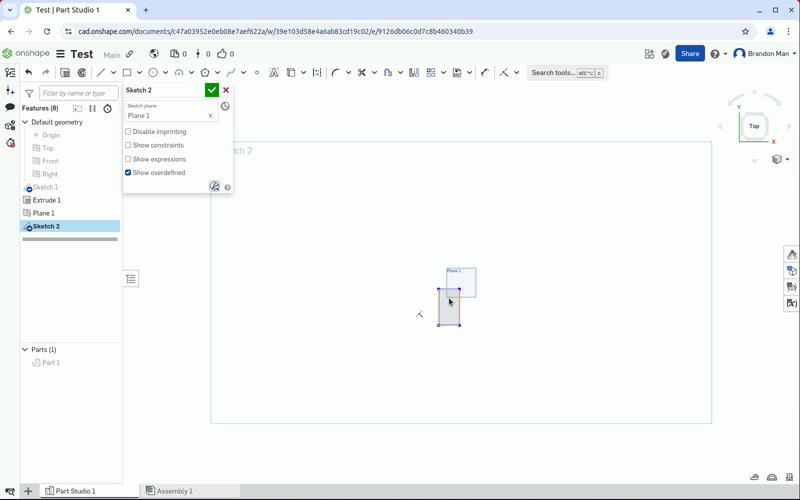
scroll(6)
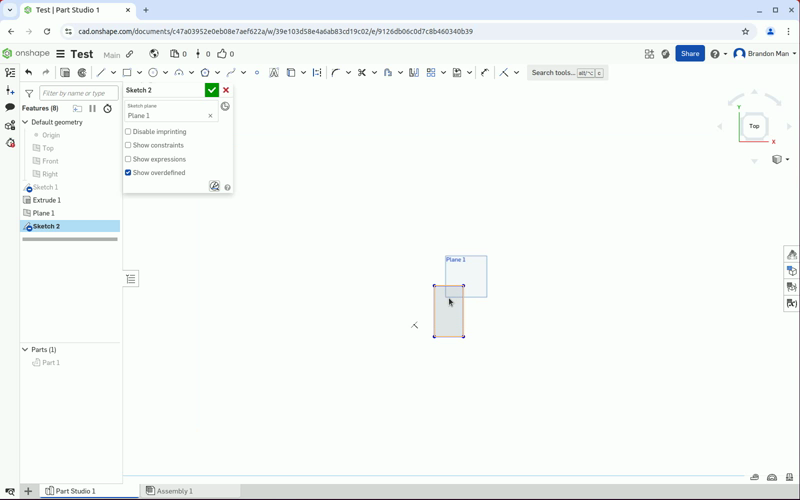
scroll(6)
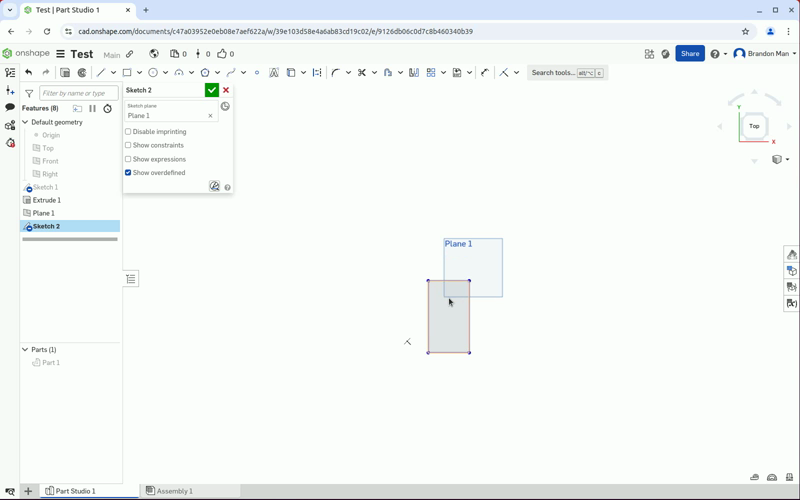
scroll(6)
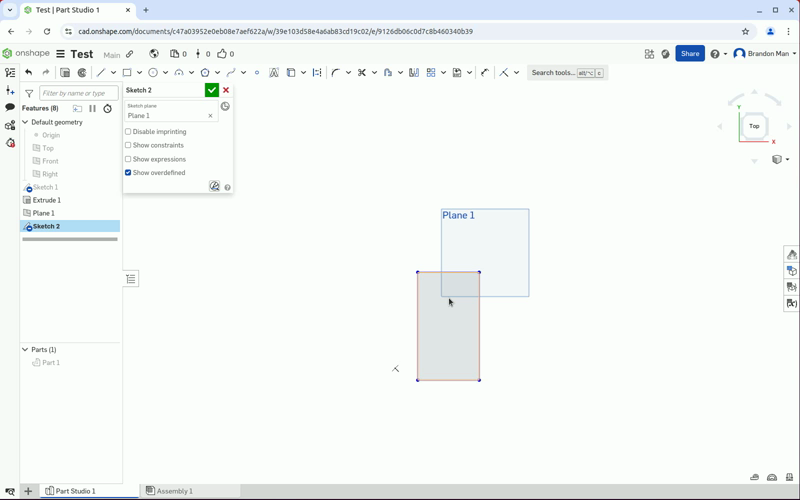
scroll(6)
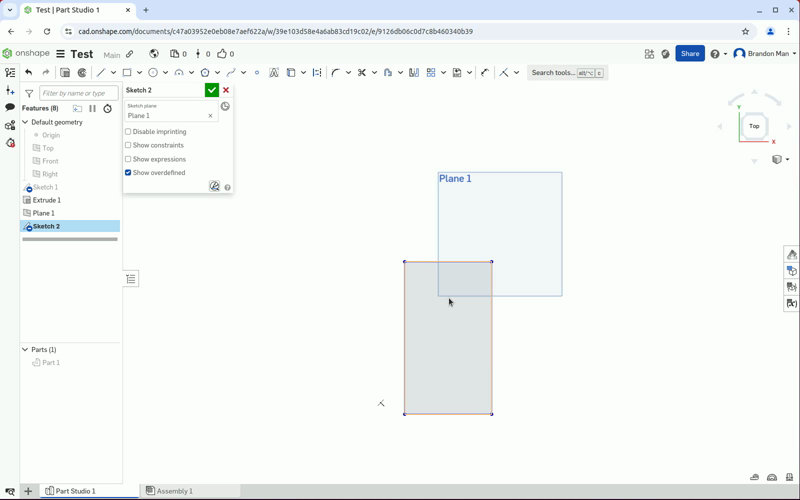
scroll(6)
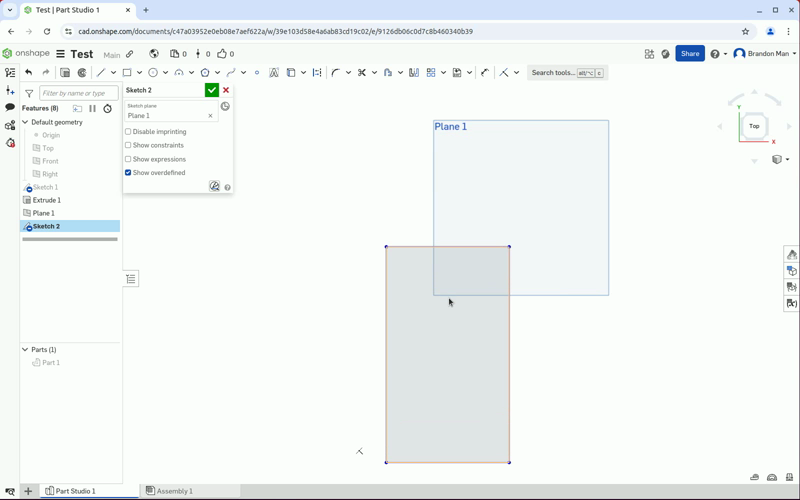
scroll(6)
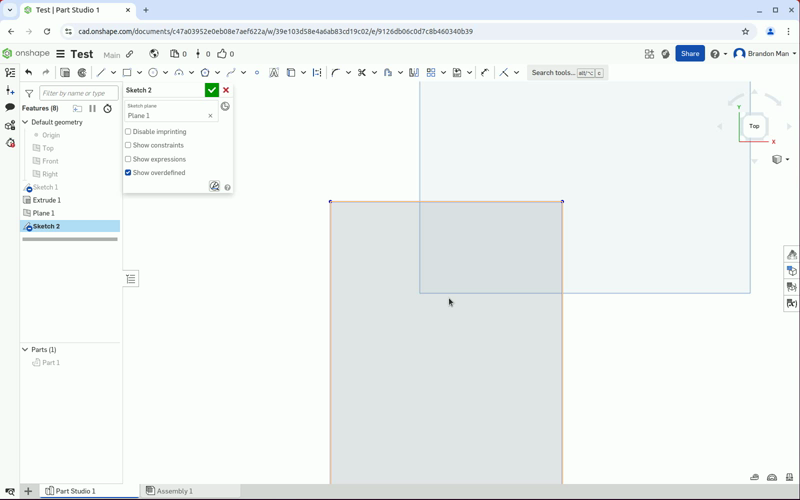
click(449, 297)
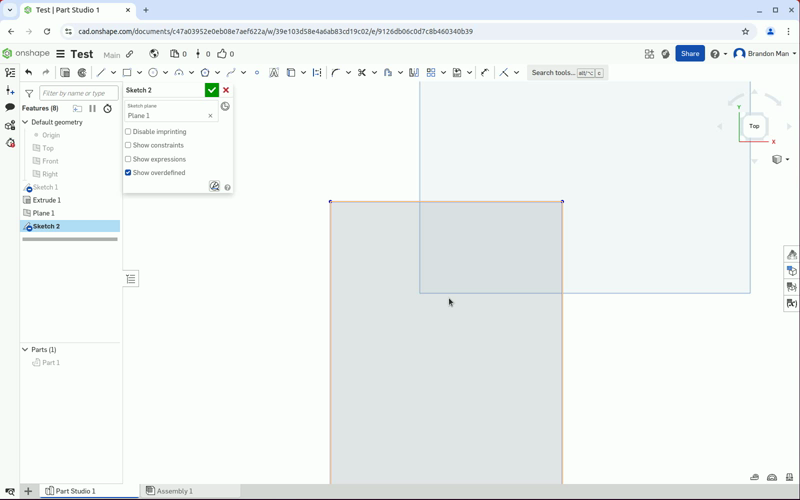
scroll(-6)
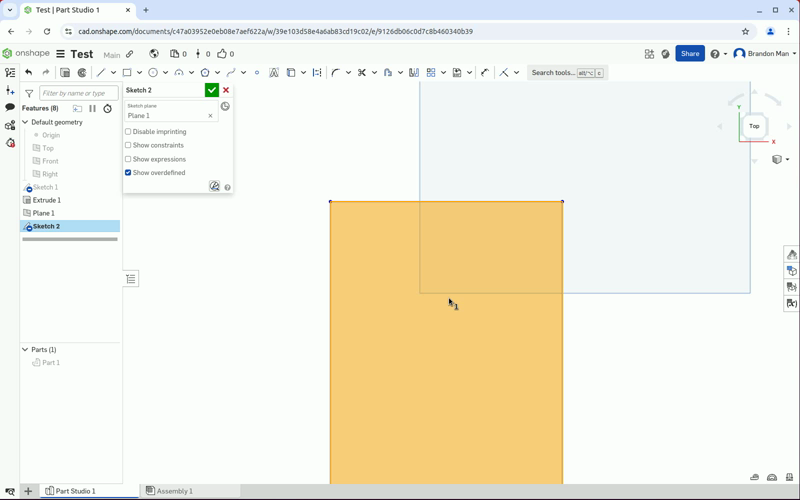
scroll(-6)
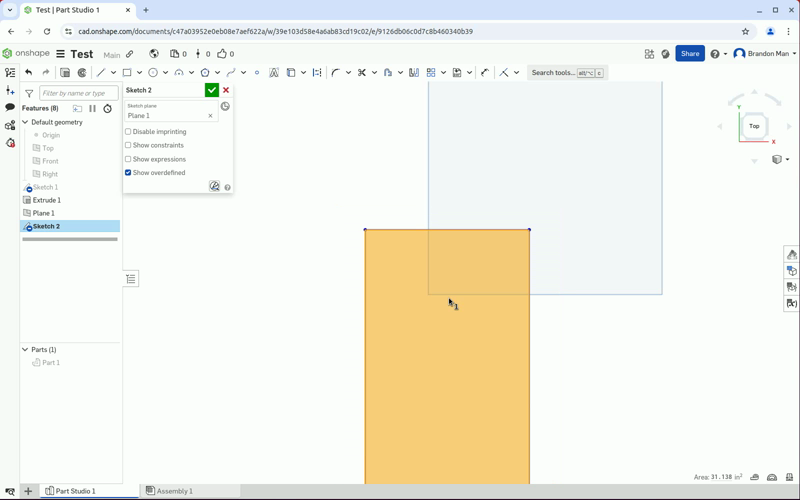
scroll(-6)
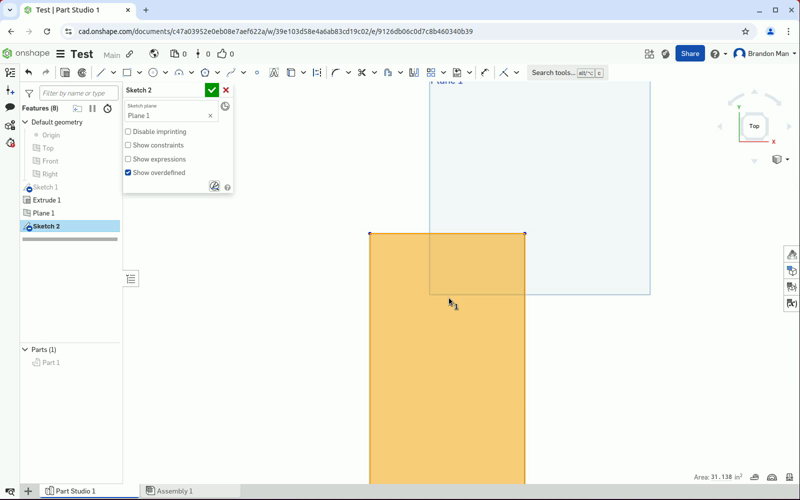
scroll(-6)
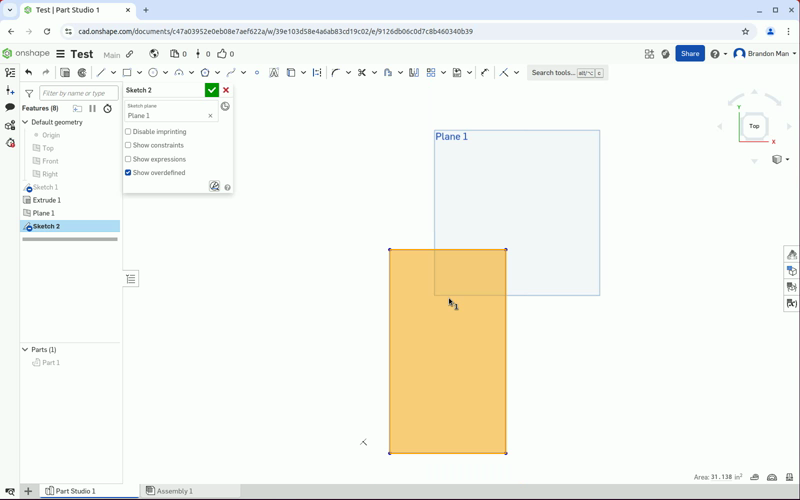
scroll(-6)
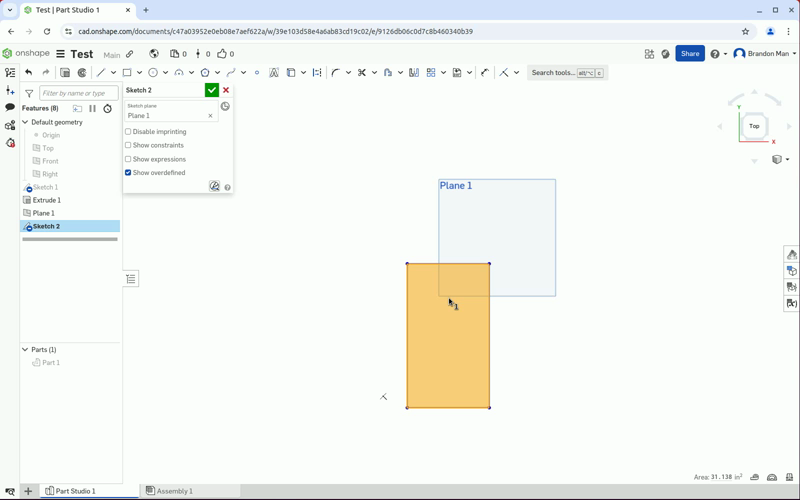
scroll(-6)
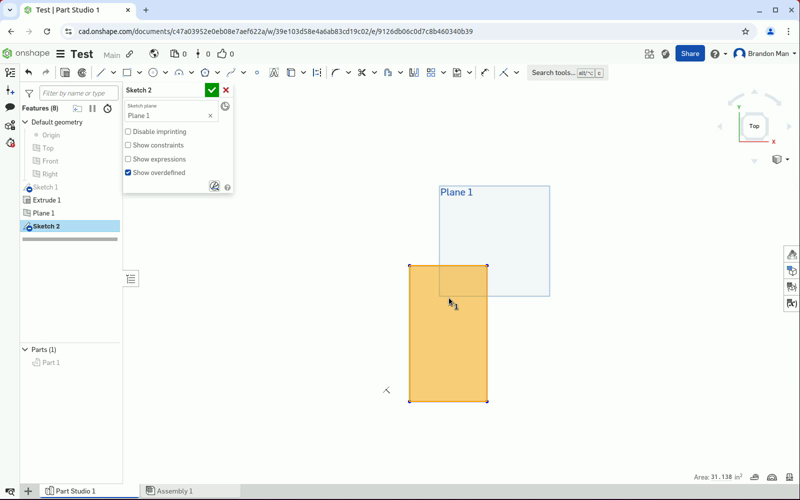
scroll(-6)
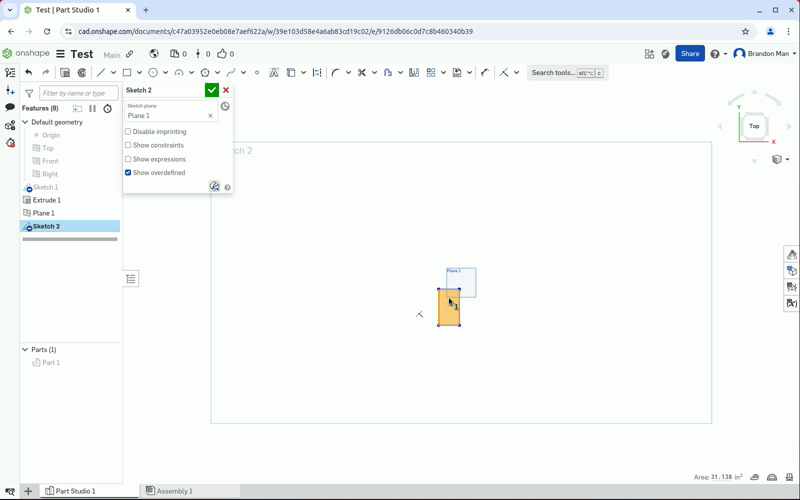
mouse_move(73, 352)
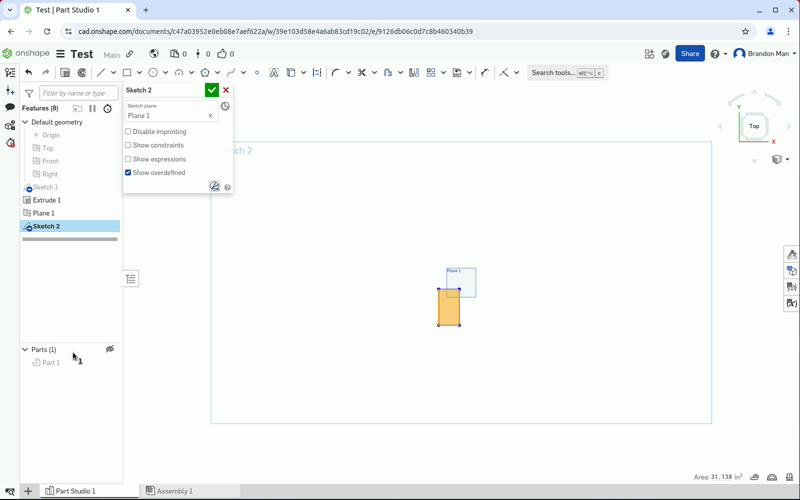
key(shift+y)
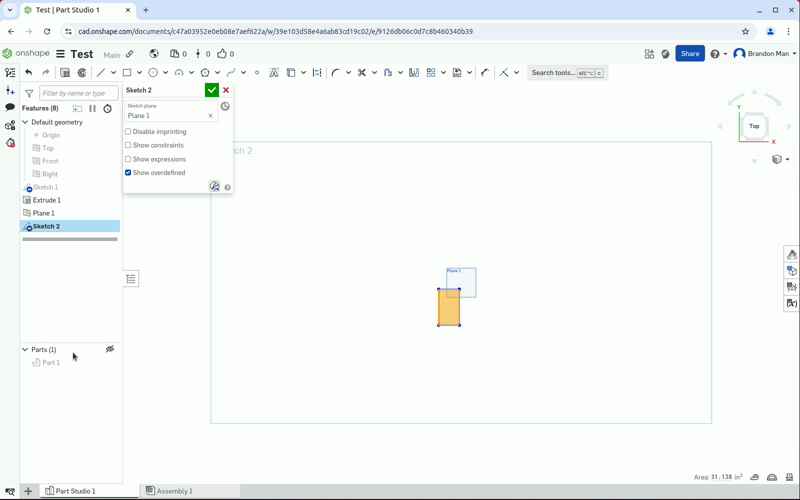
key(shift+e)
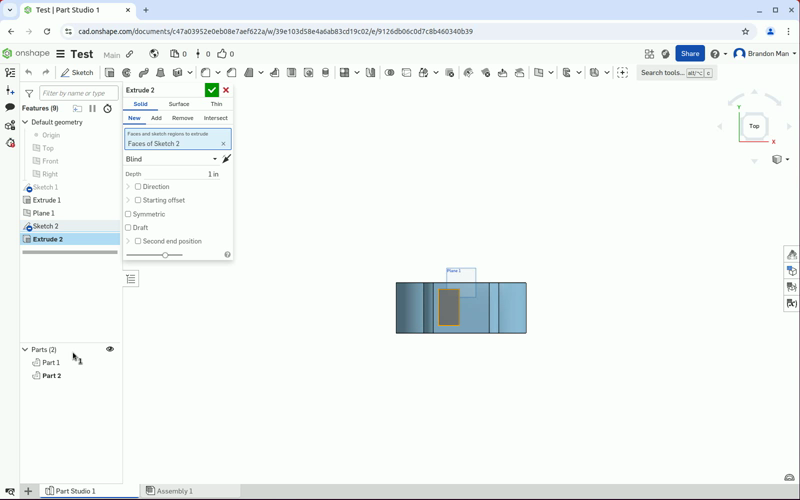
mouse_move(143, 106)
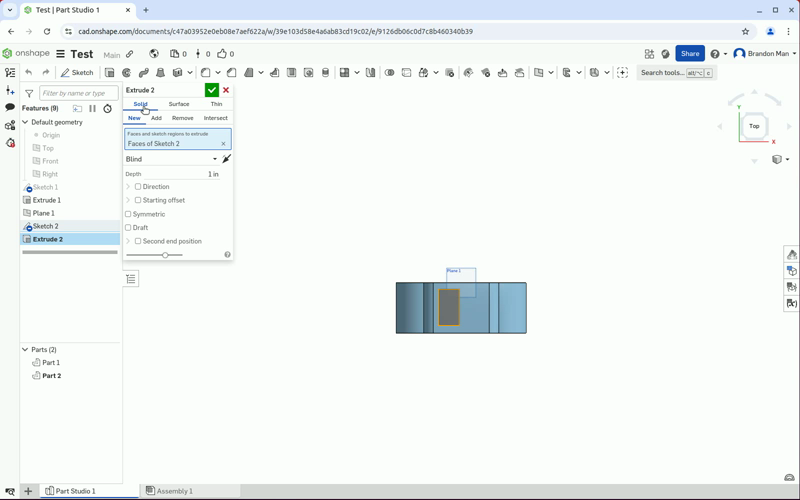
click(143, 106)
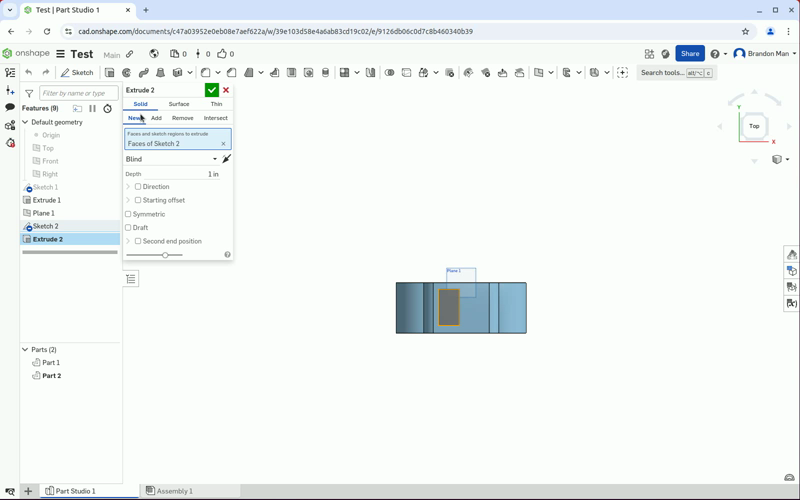
mouse_move(137, 120)
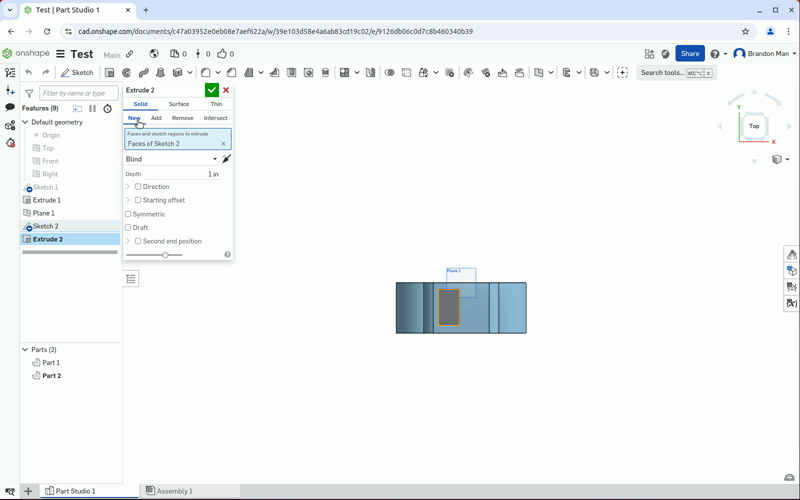
click(137, 120)
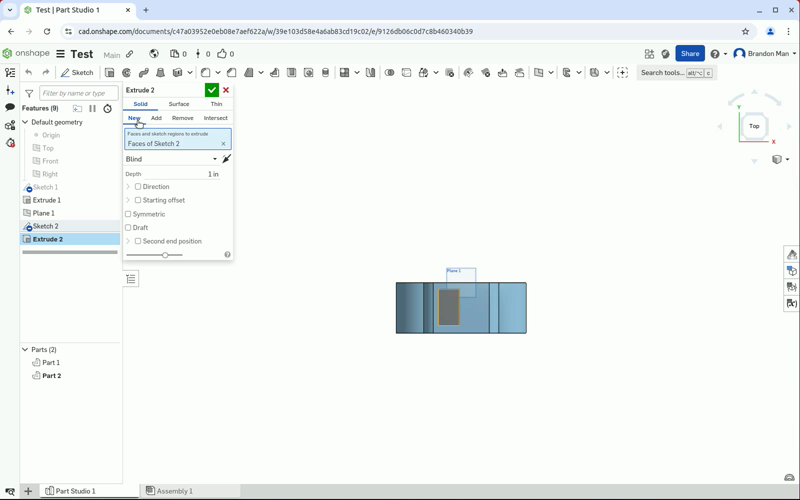
key(tab, 4)
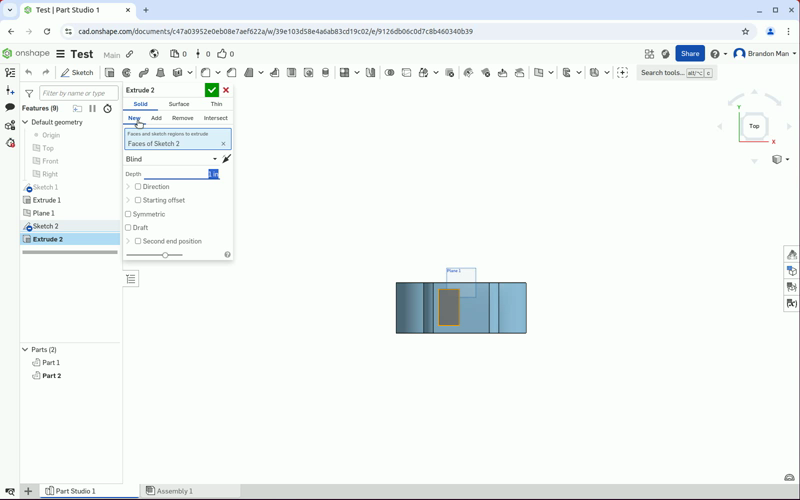
text(20.701)
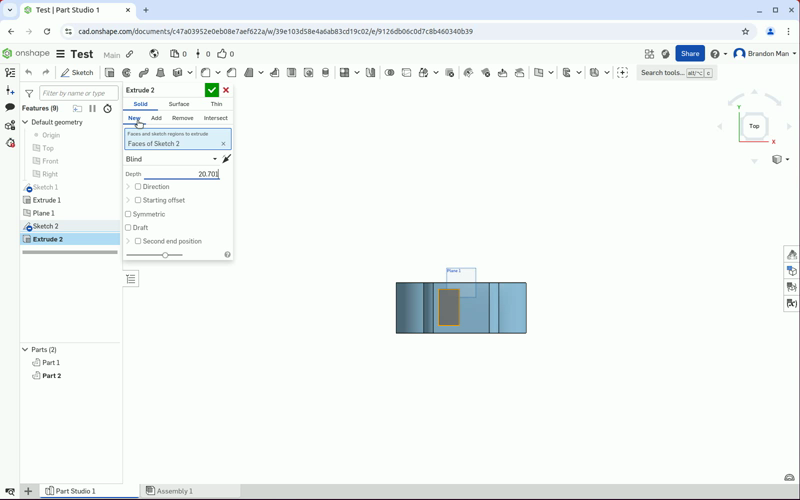
key(enter)
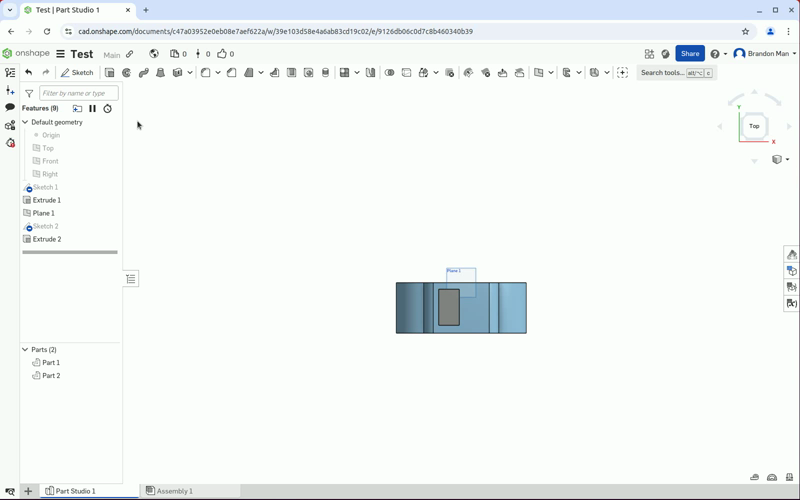
key(shift+h)
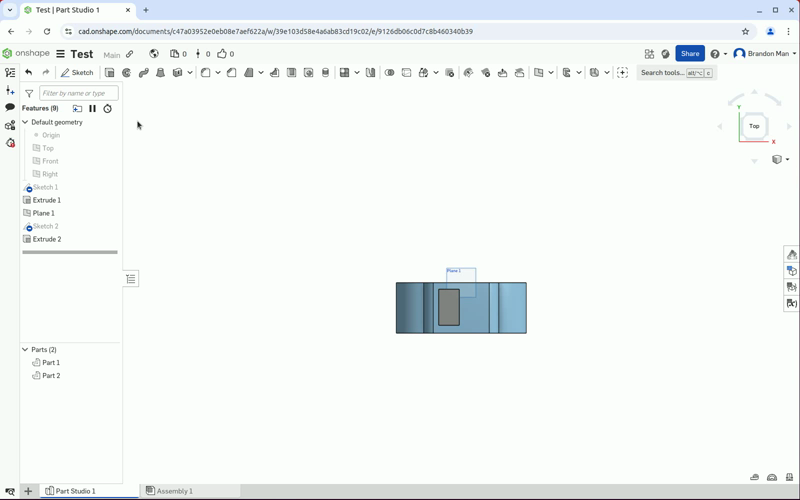
key(shift+h)
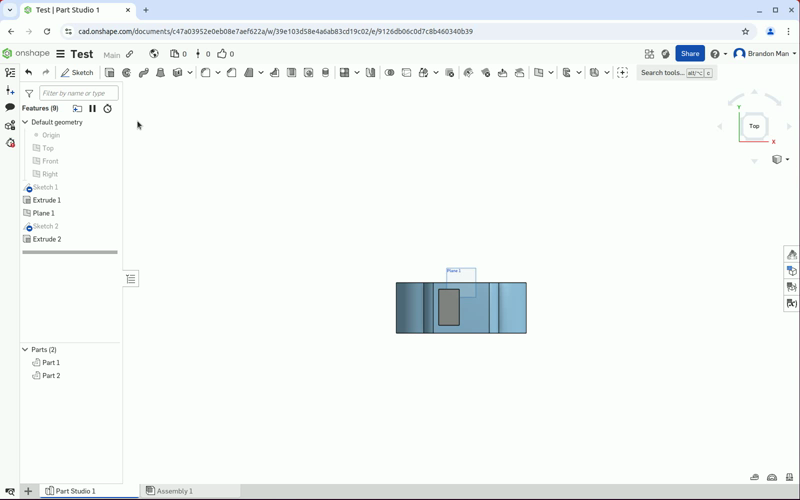
mouse_move(73, 189)
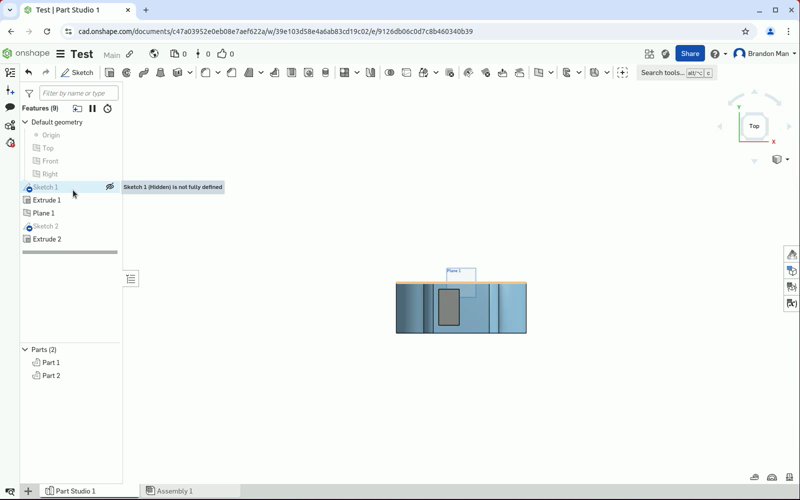
click(73, 189)
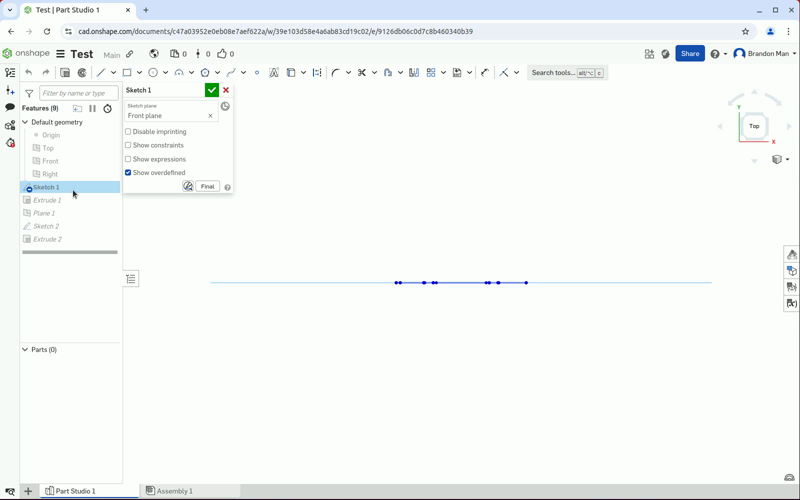
mouse_move(229, 92)
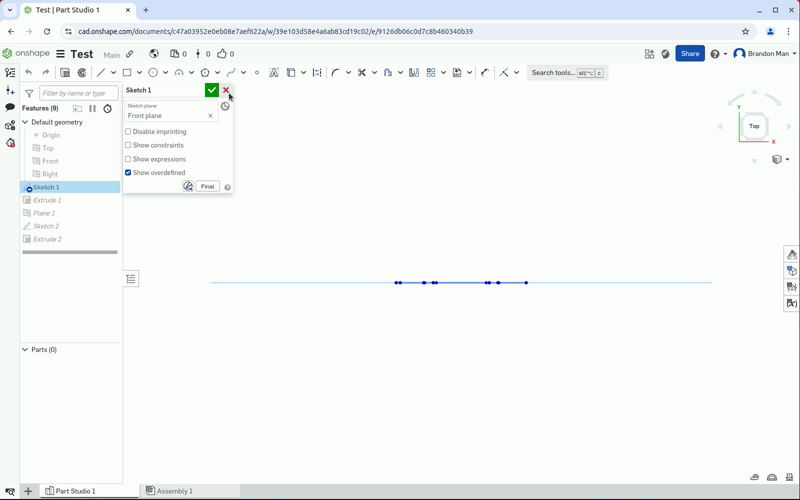
click(229, 92)
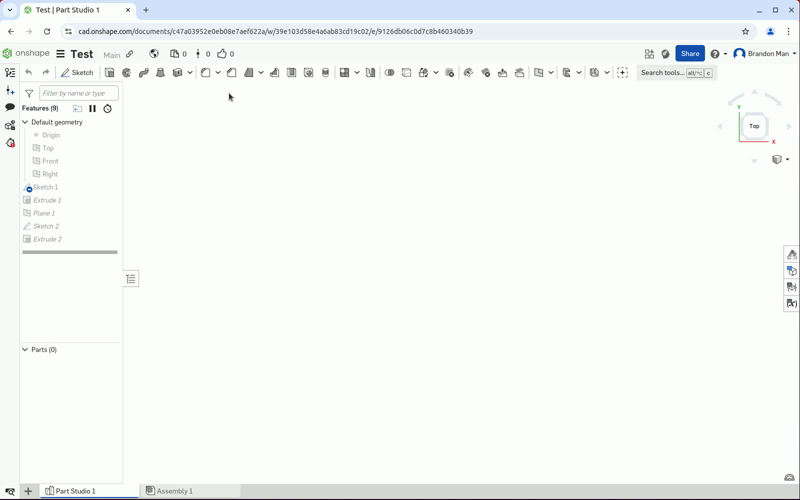
key(shift+s)
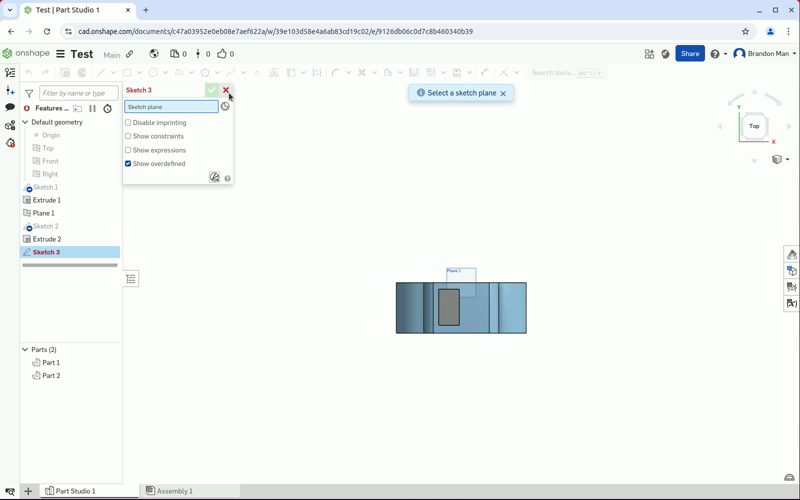
mouse_move(73, 215)
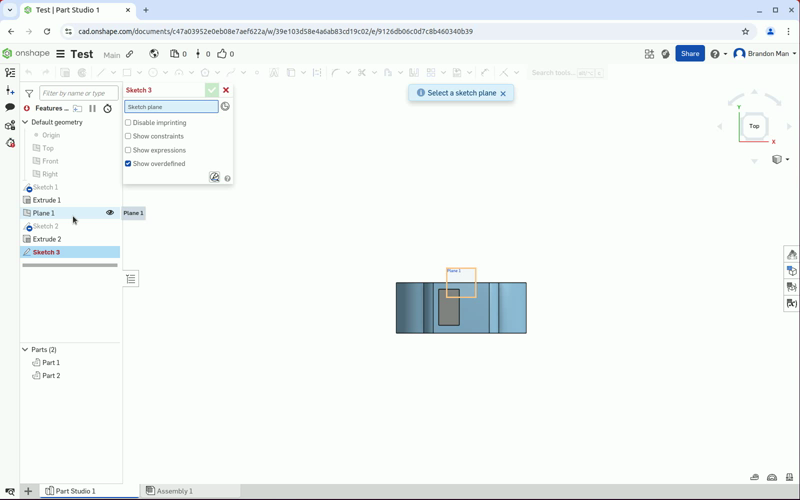
click(73, 215)
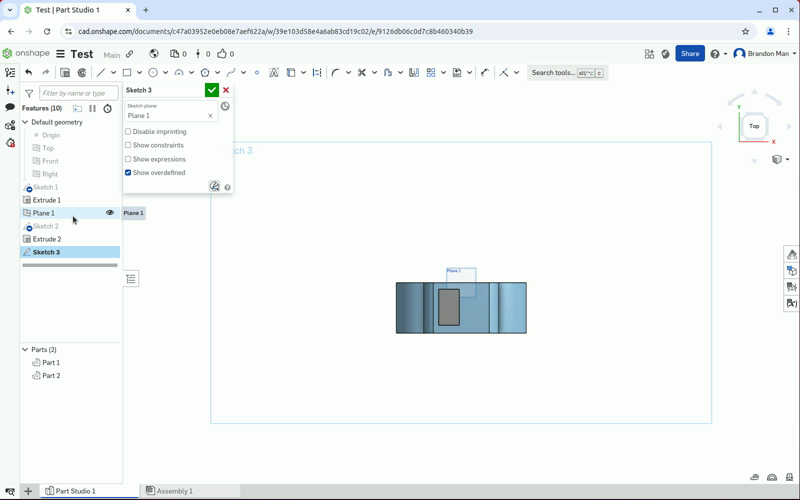
mouse_move(73, 352)
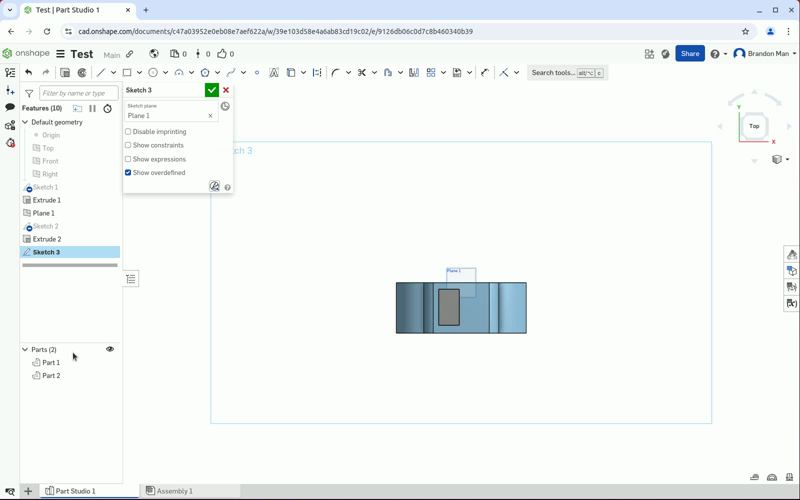
key(y)
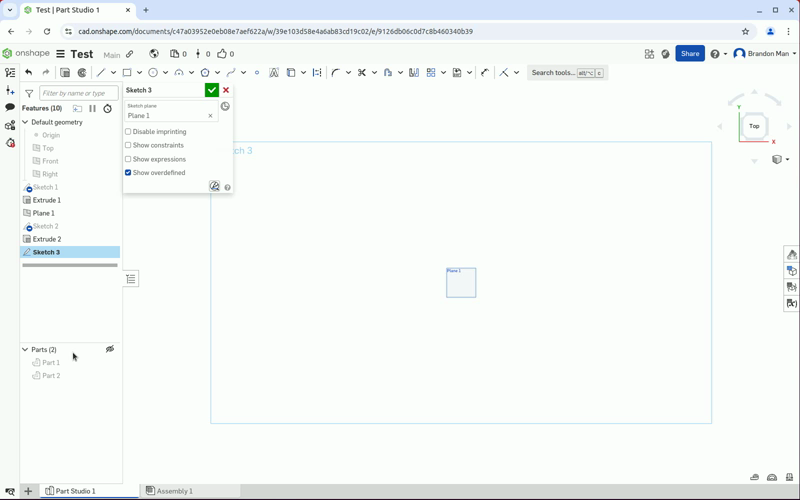
key(l)
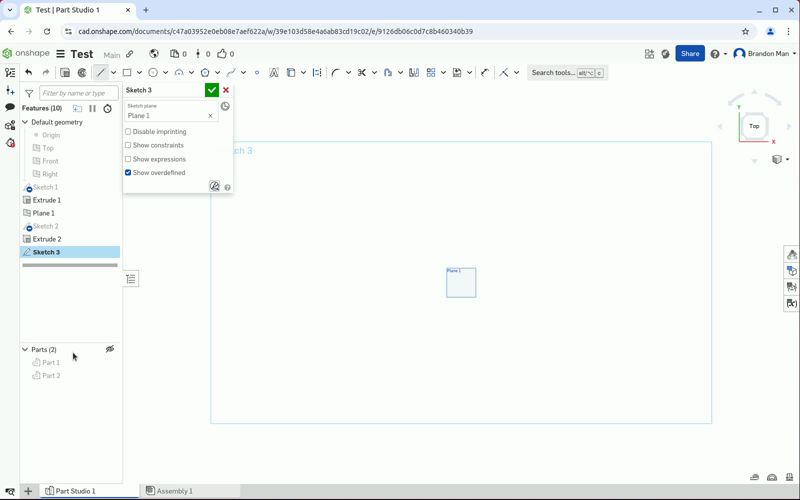
key_down(shift)
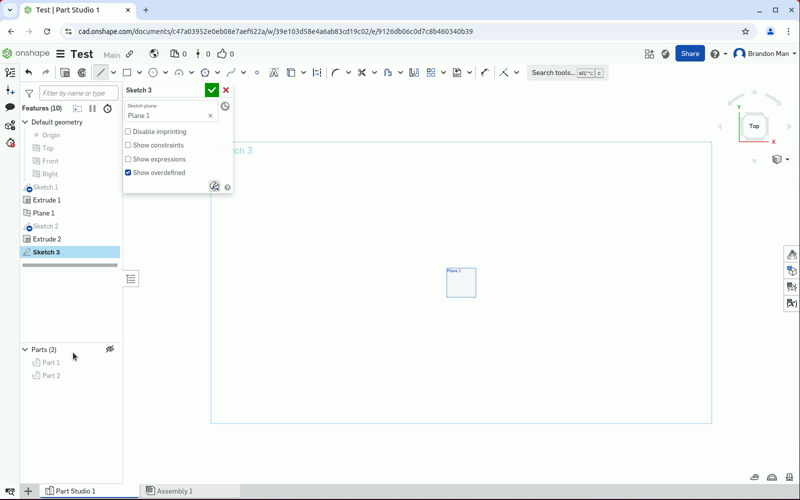
mouse_move(464, 325)
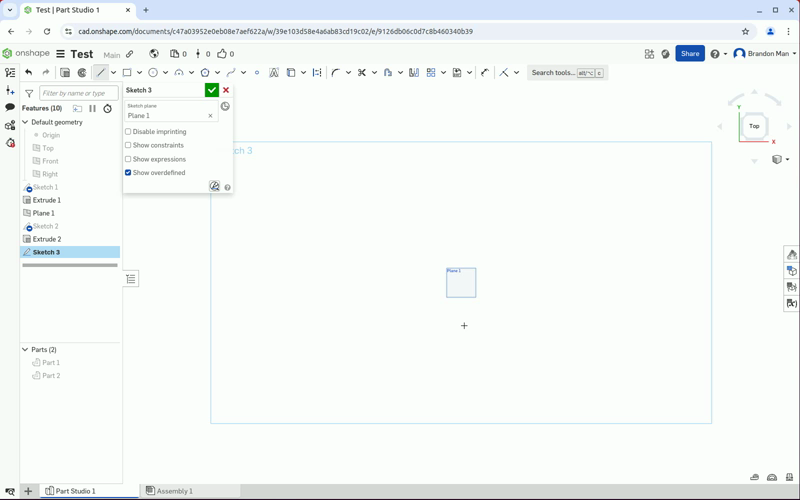
click(464, 325)
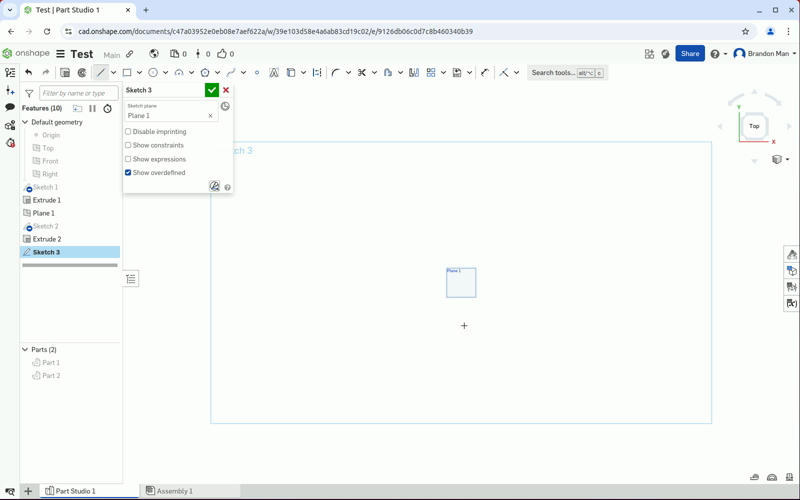
key_up(shift)
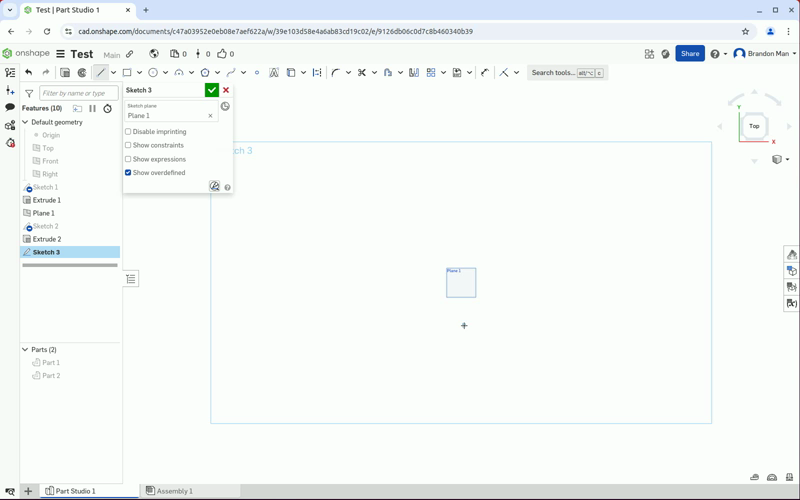
key_down(shift)
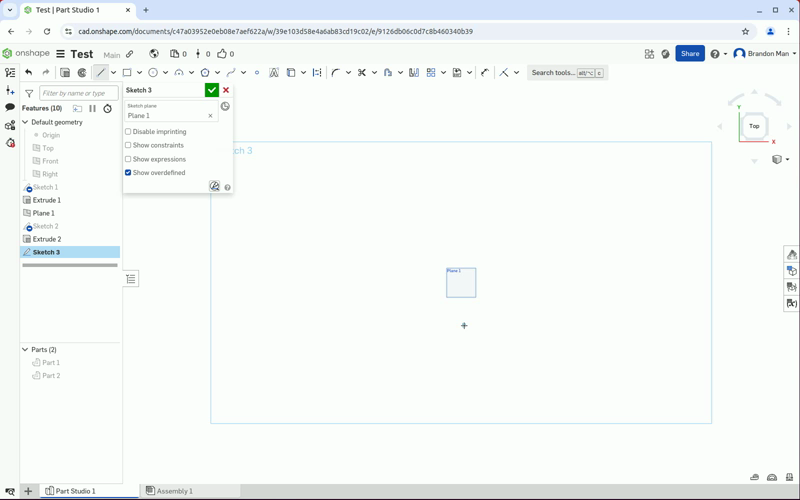
mouse_move(494, 325)
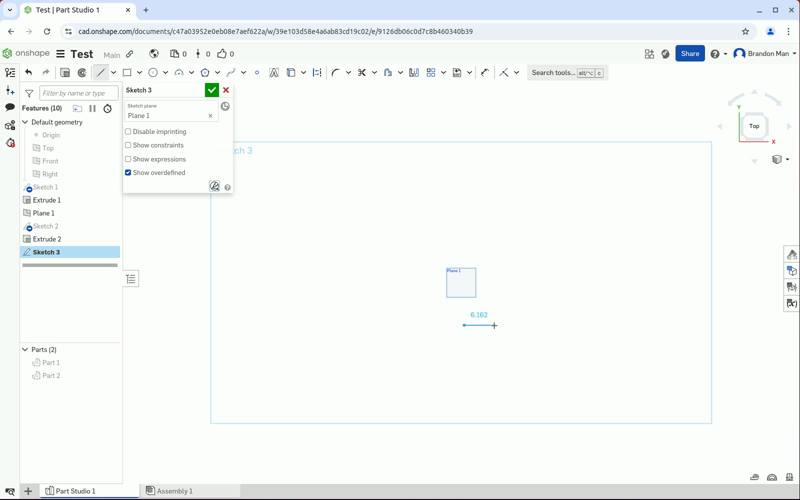
mouse_move(484, 325)
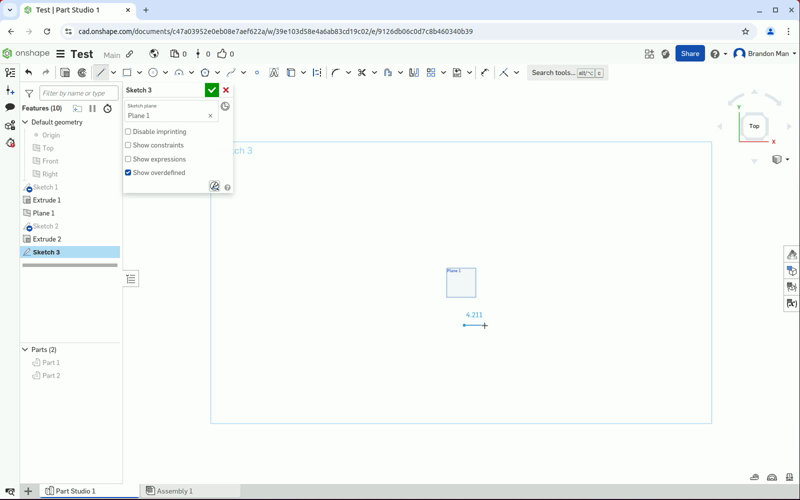
click(484, 325)
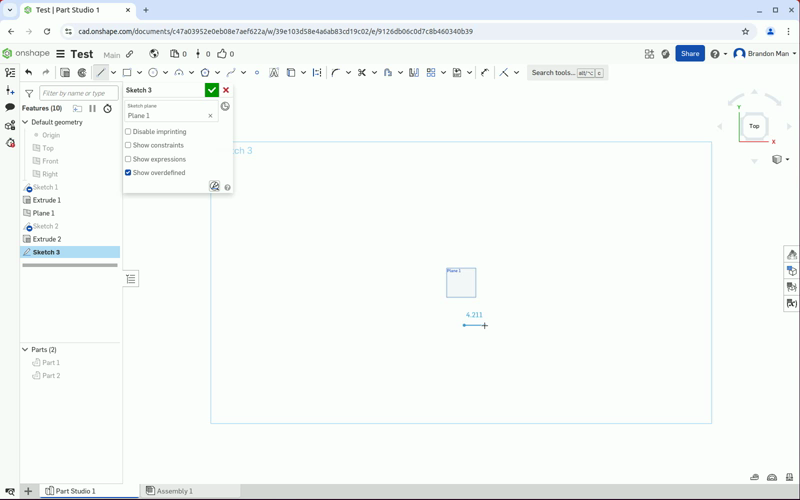
key_up(shift)
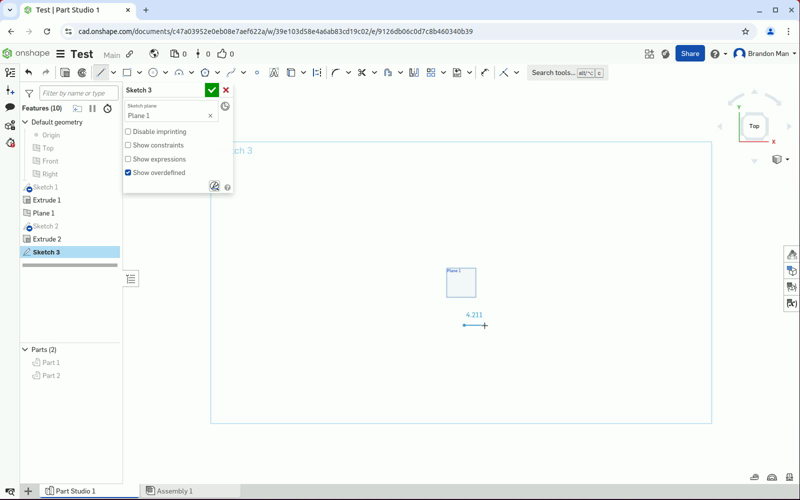
key_down(shift)
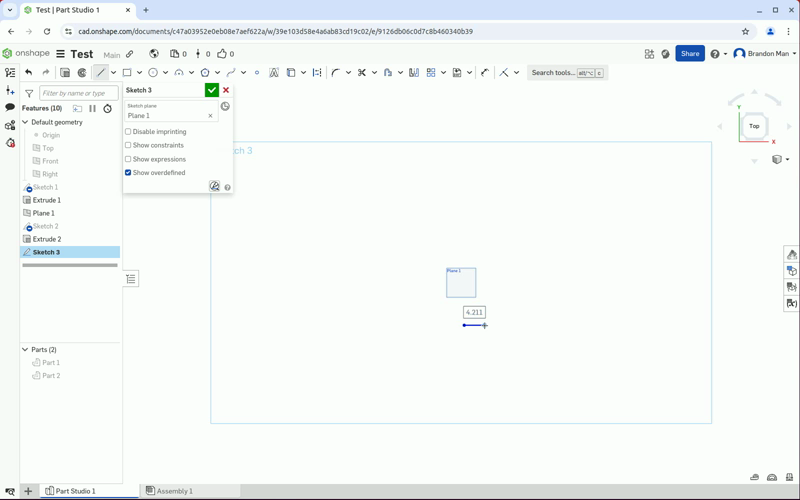
mouse_move(514, 325)
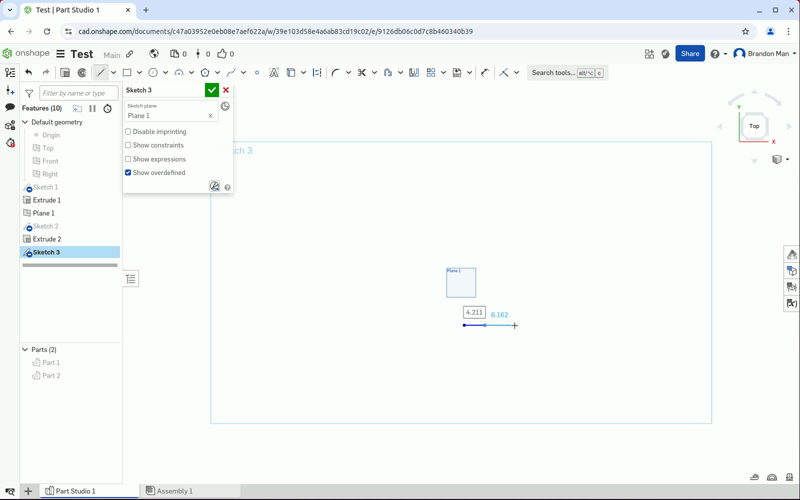
mouse_move(484, 289)
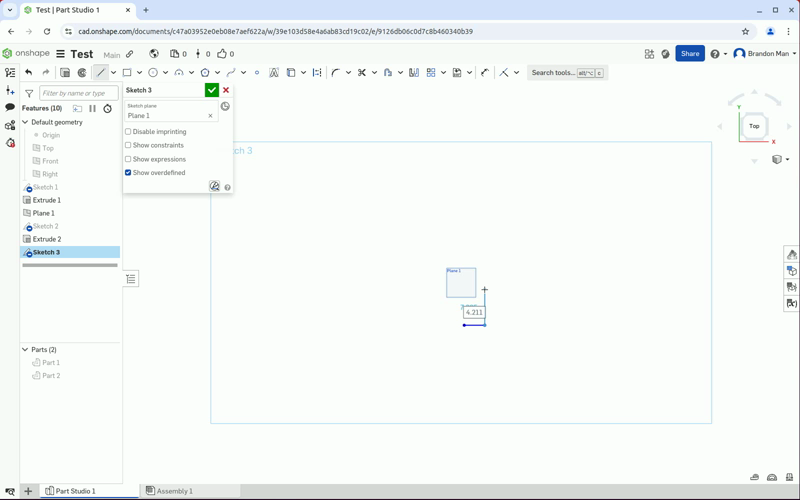
click(484, 289)
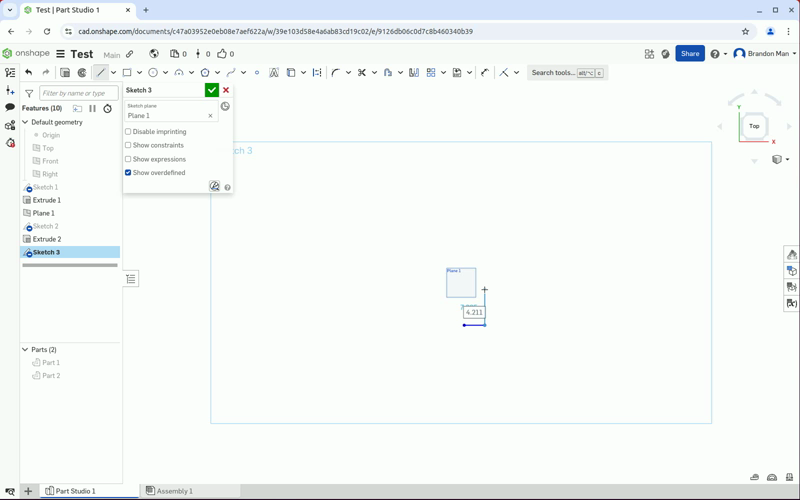
key_up(shift)
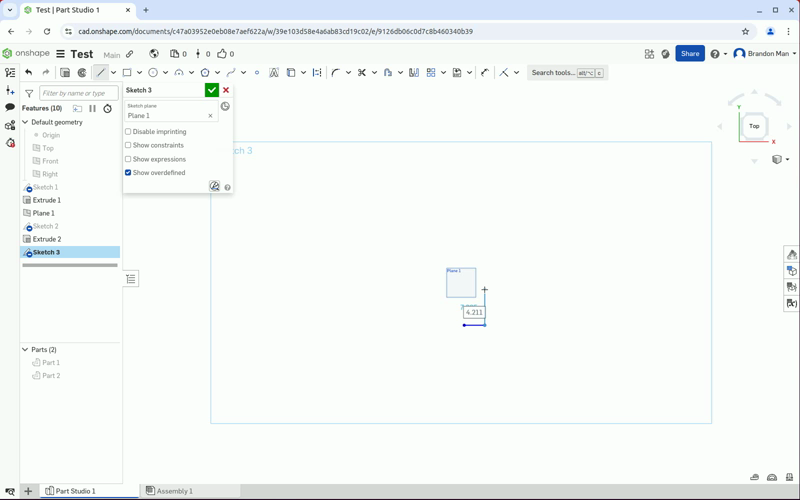
key_down(shift)
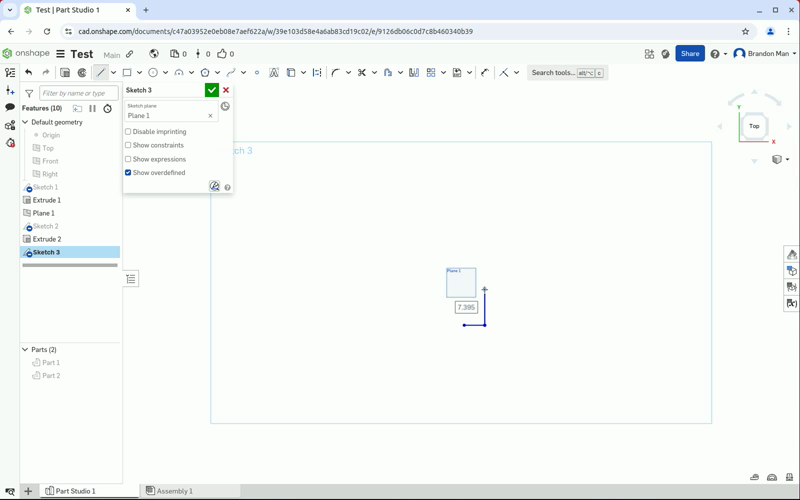
mouse_move(514, 289)
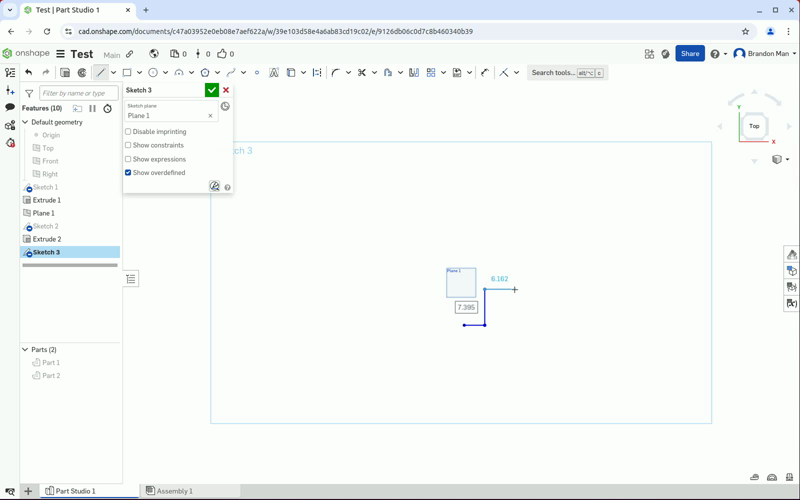
mouse_move(464, 289)
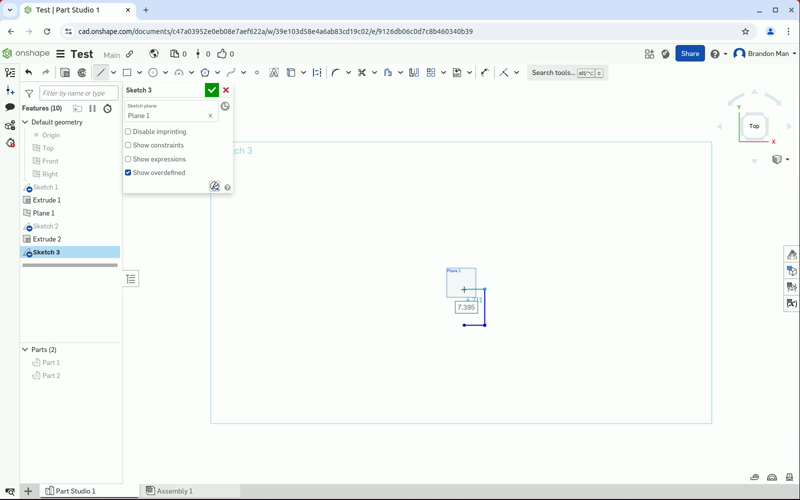
click(464, 289)
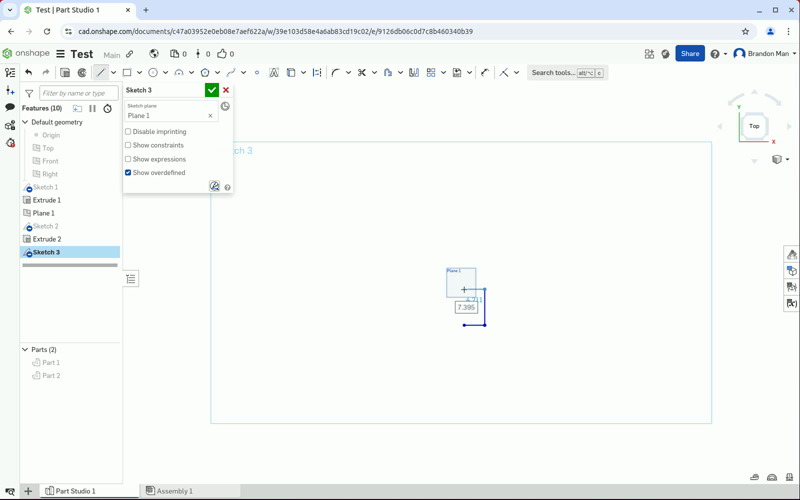
key_up(shift)
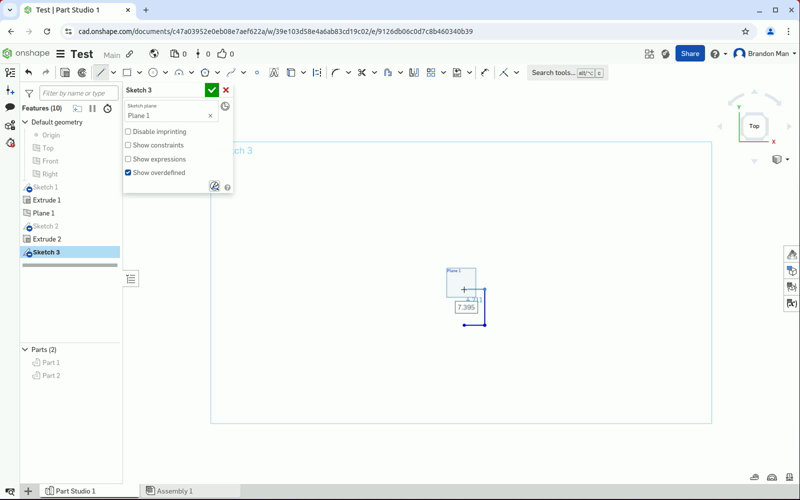
mouse_move(494, 289)
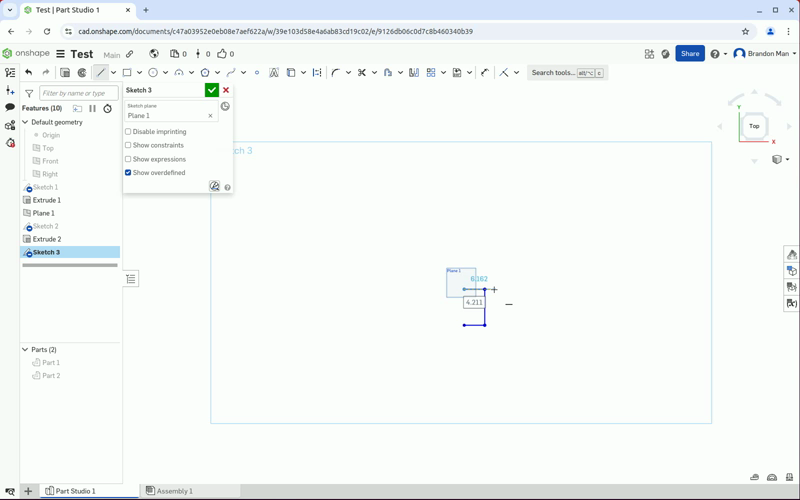
key_down(shift)
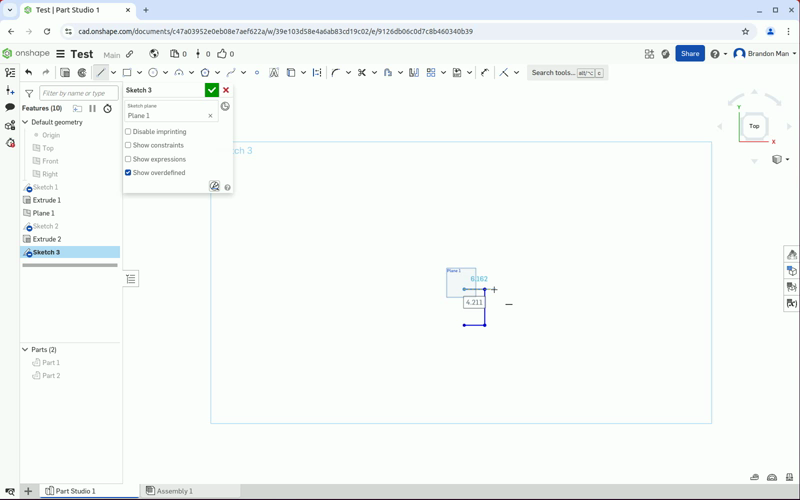
mouse_move(464, 325)
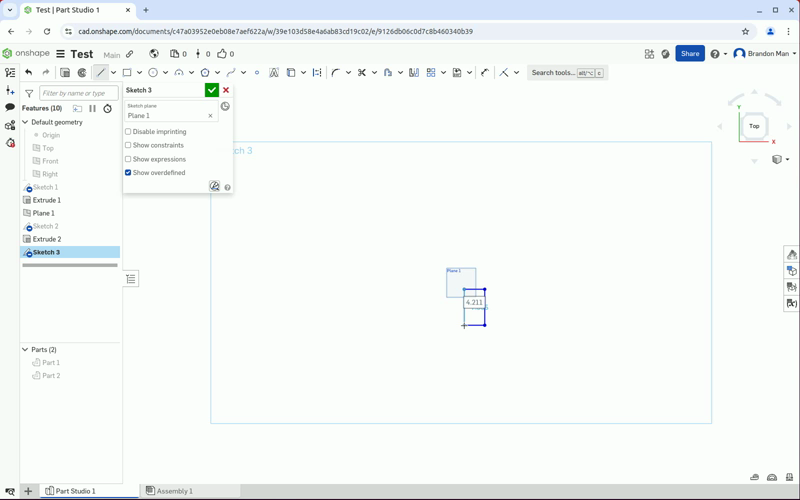
key_up(shift)
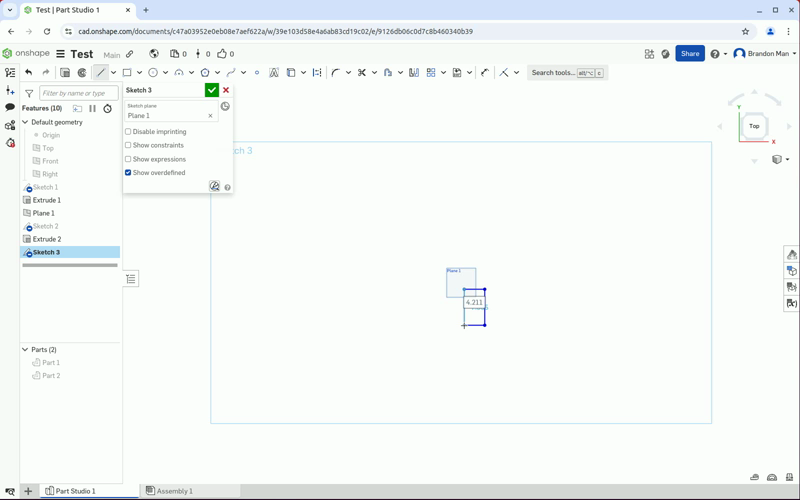
click(464, 325)
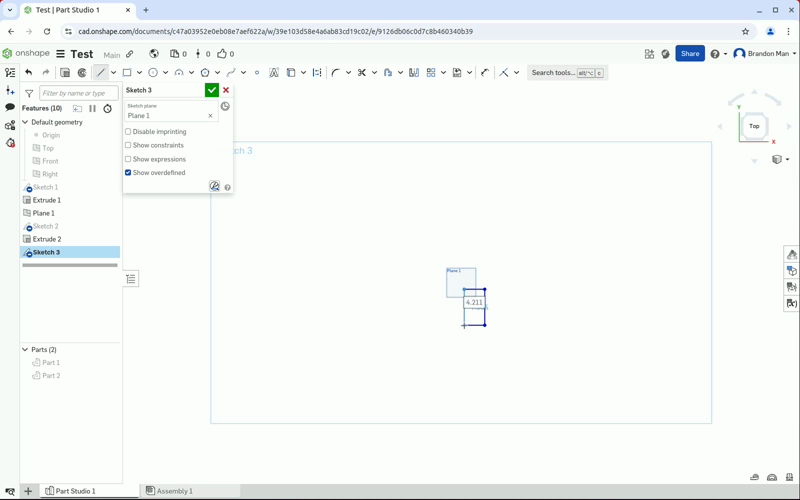
key(esc)
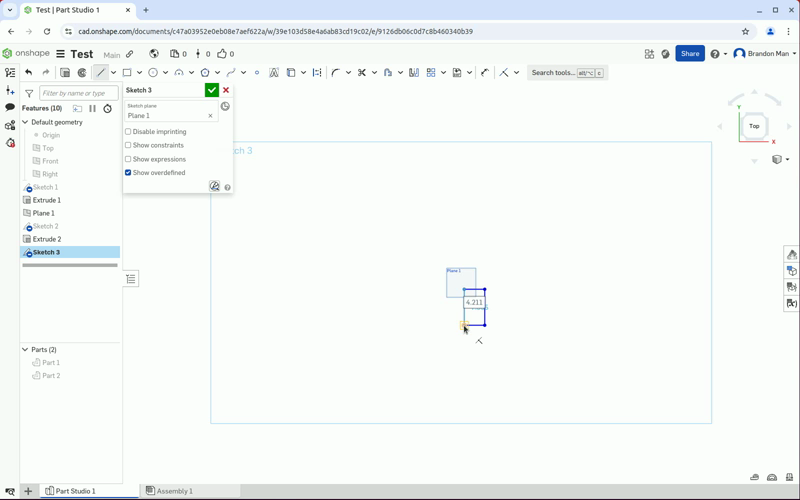
mouse_move(472, 322)
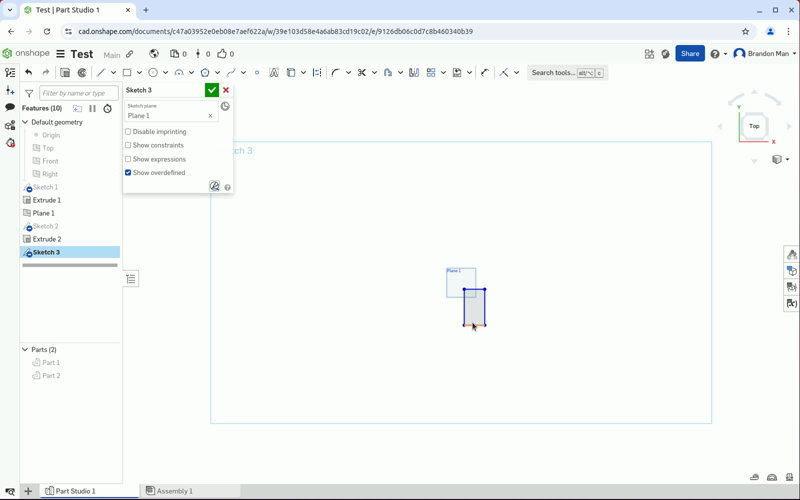
scroll(6)
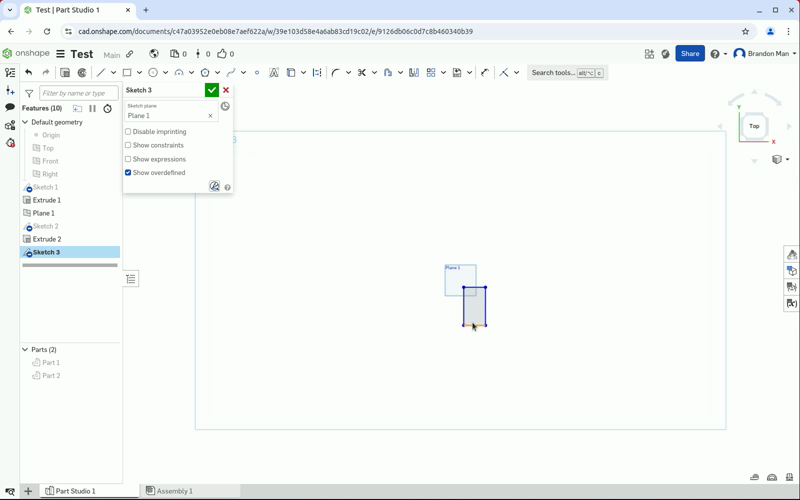
scroll(6)
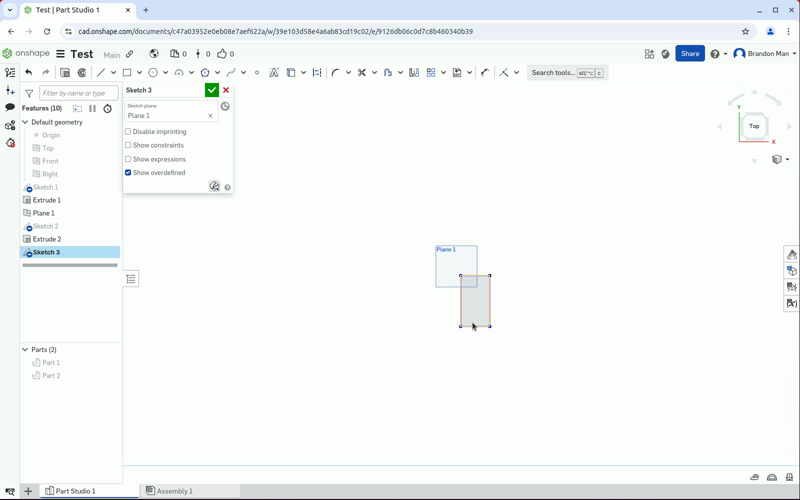
scroll(6)
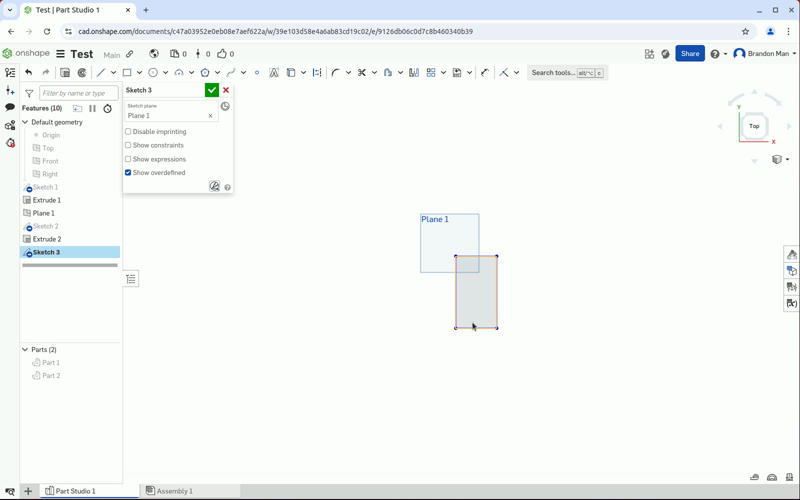
scroll(6)
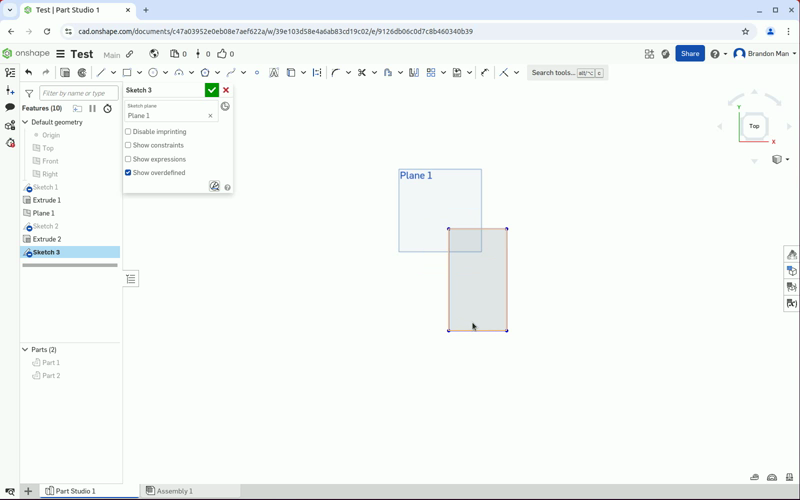
scroll(6)
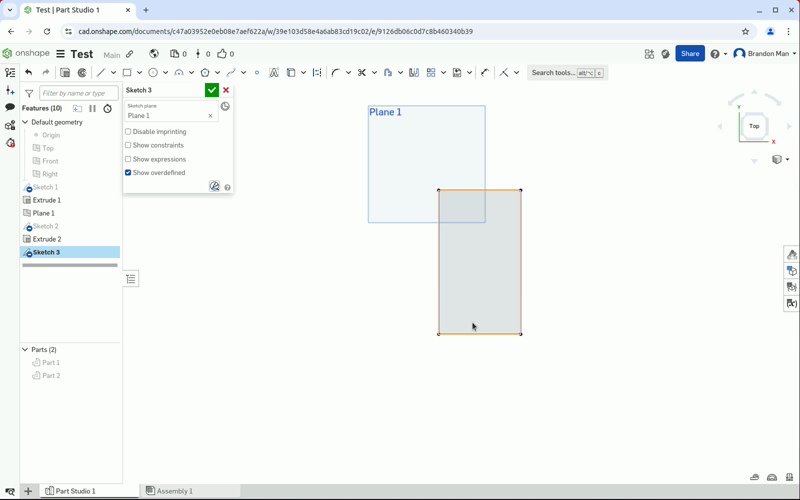
scroll(6)
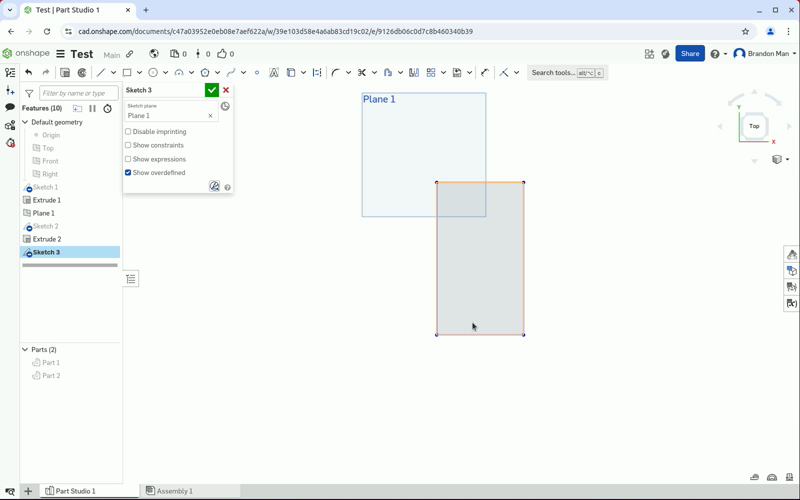
scroll(6)
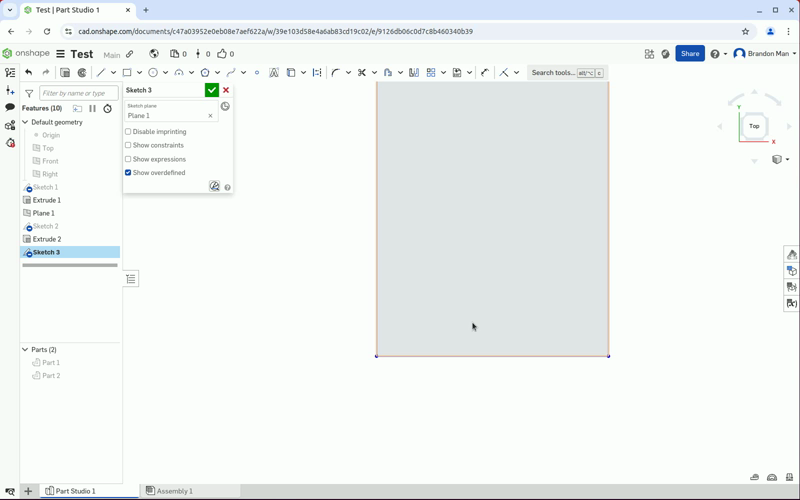
click(472, 322)
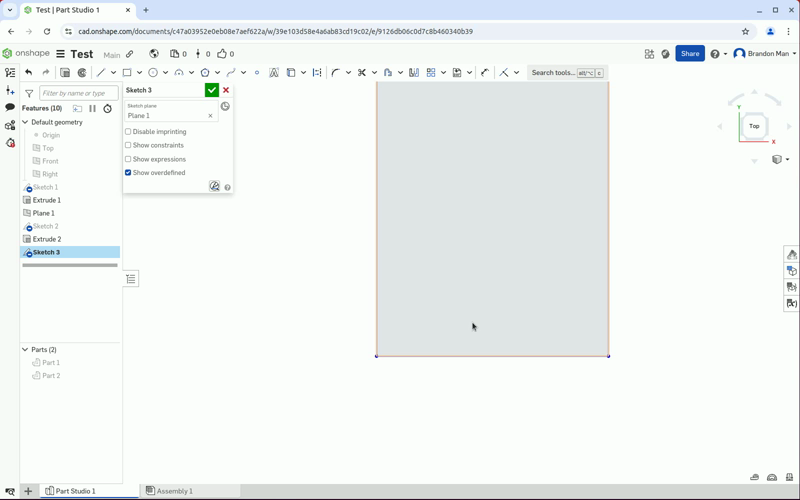
scroll(-6)
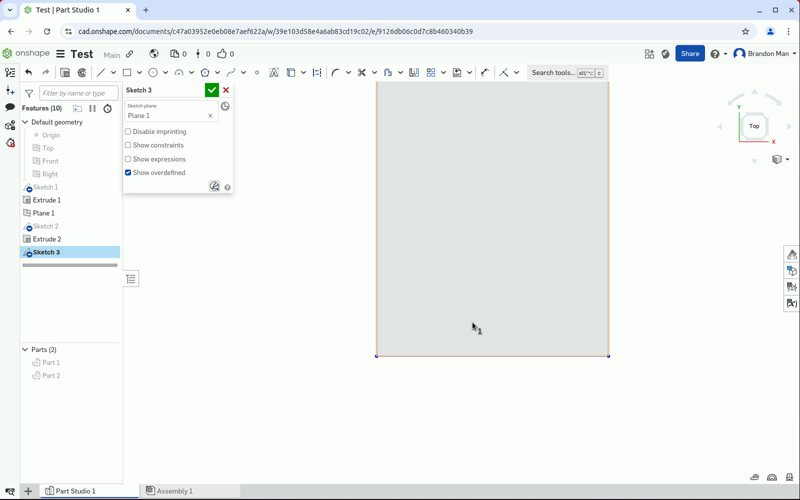
scroll(-6)
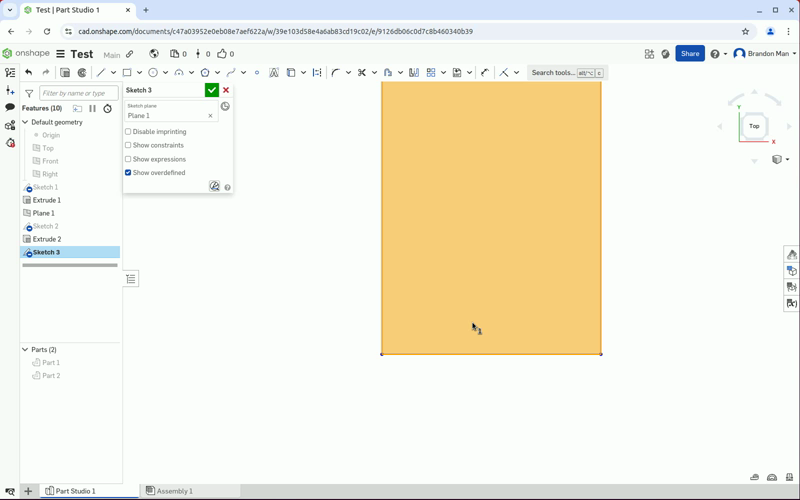
scroll(-6)
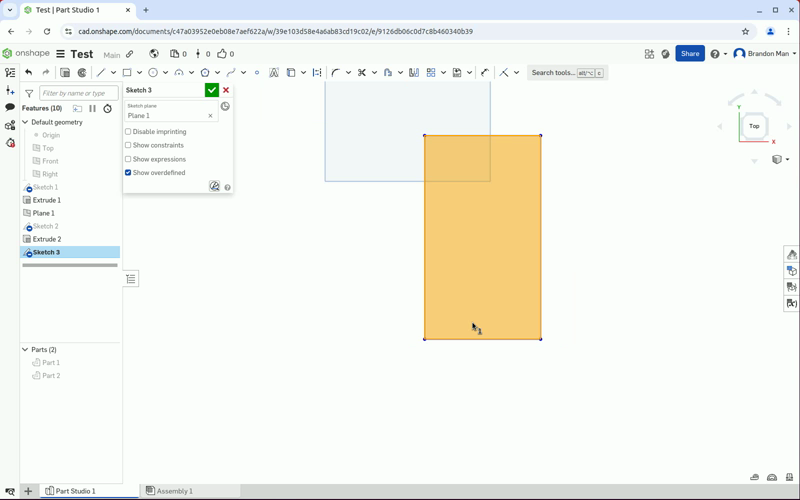
scroll(-6)
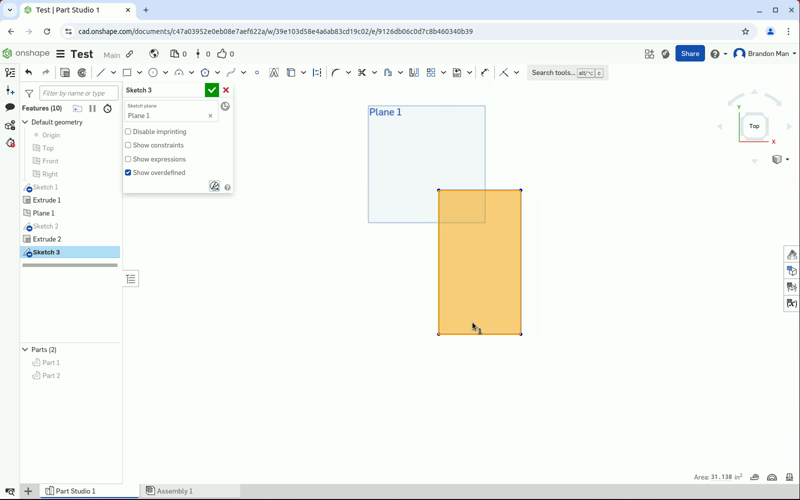
scroll(-6)
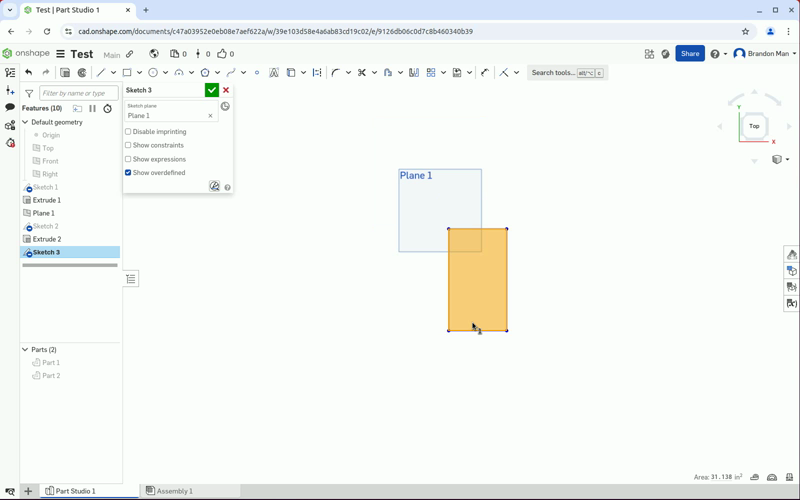
scroll(-6)
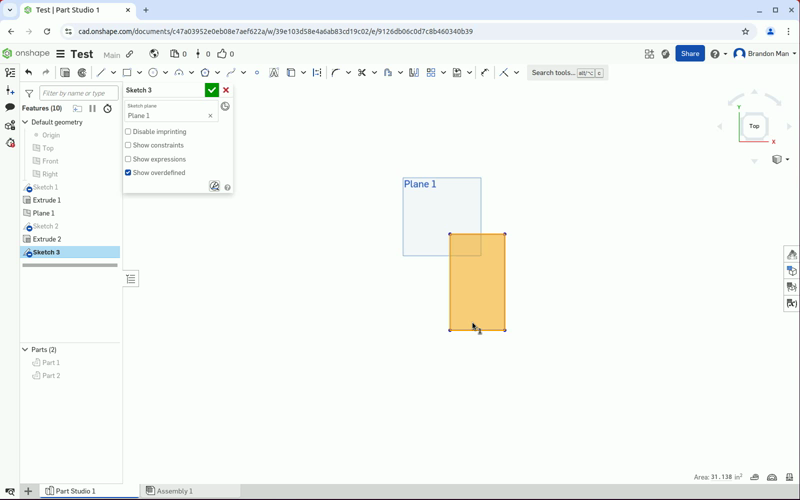
scroll(-6)
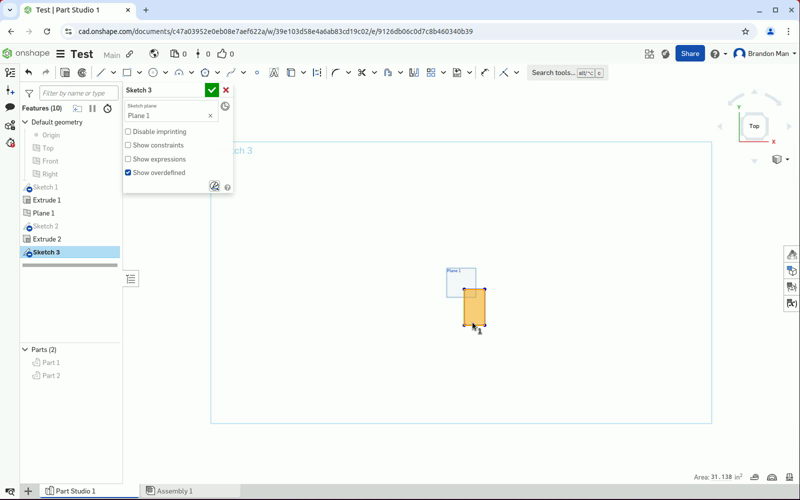
mouse_move(73, 352)
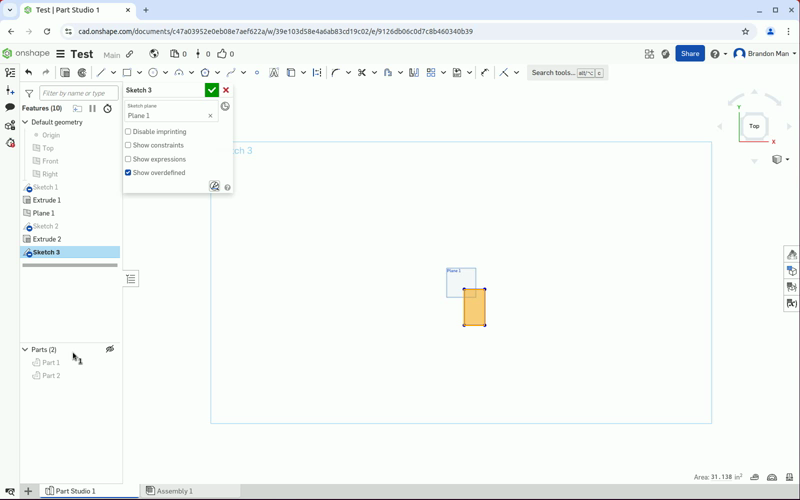
key(shift+y)
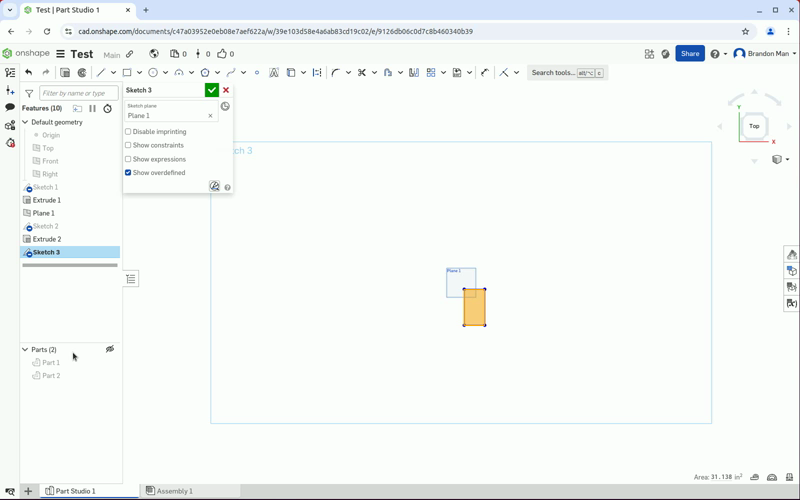
key(shift+e)
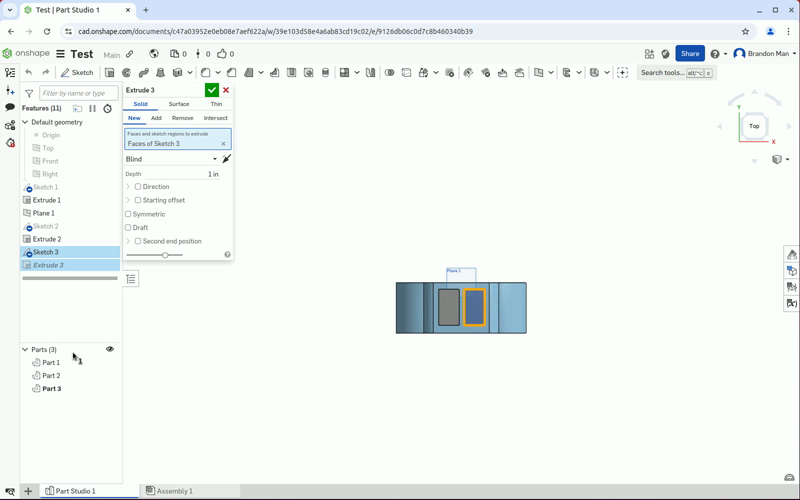
mouse_move(143, 106)
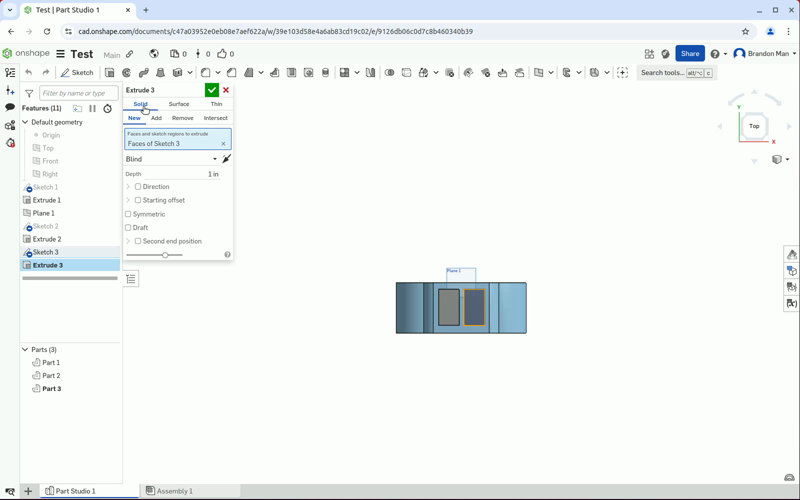
click(143, 106)
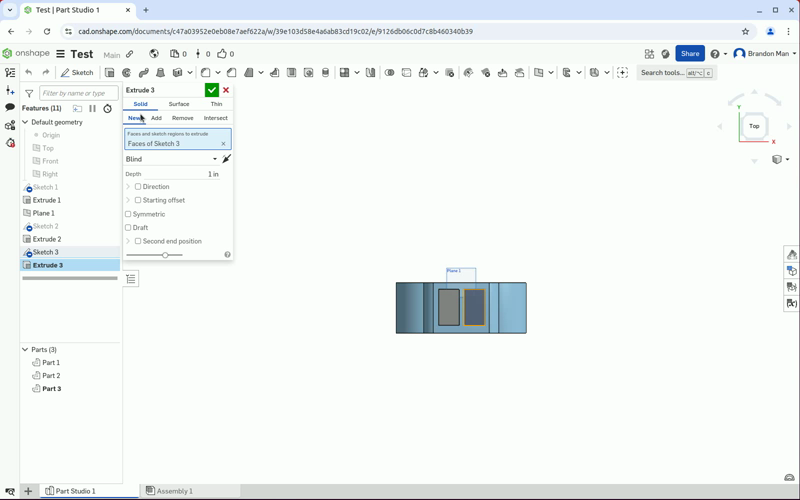
mouse_move(137, 120)
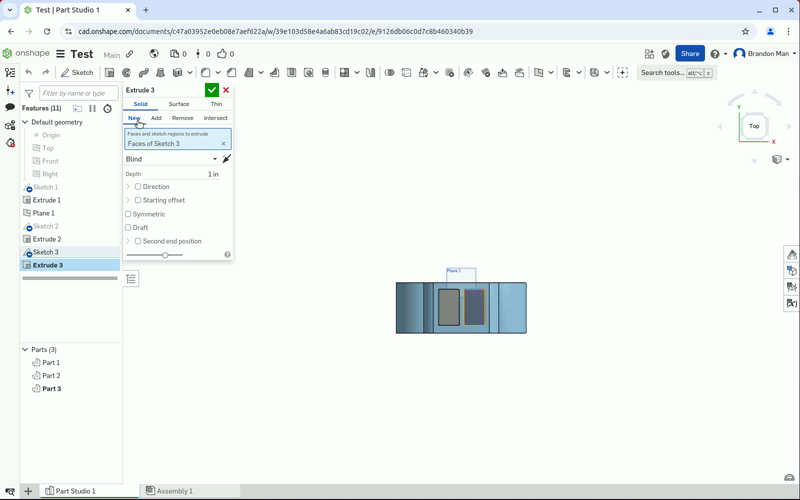
click(137, 120)
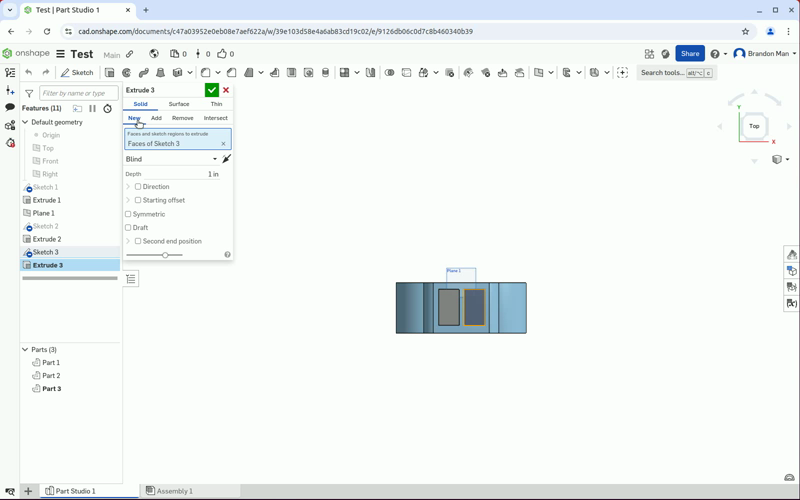
key(tab, 4)
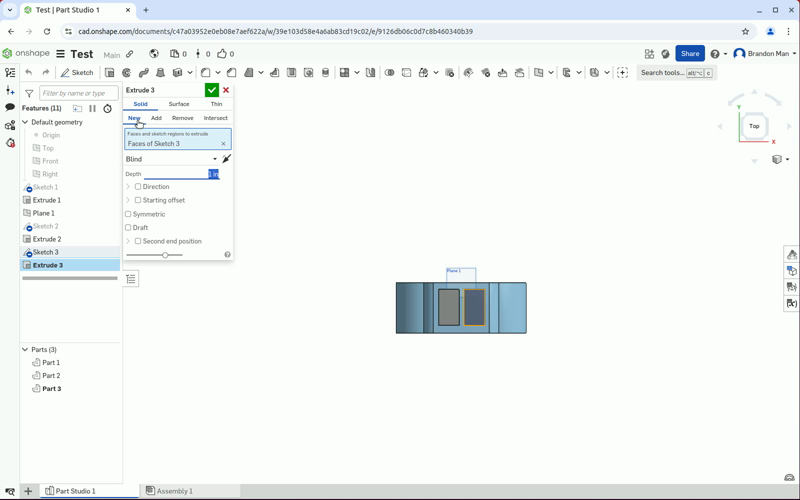
text(20.701)
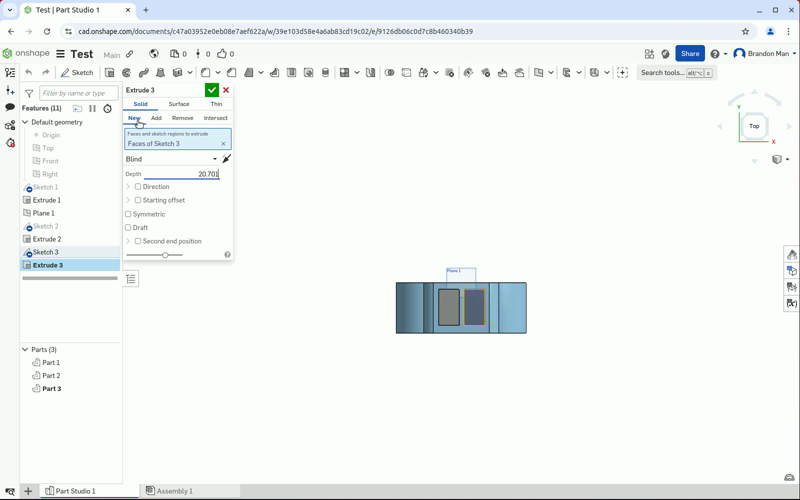
key(enter)
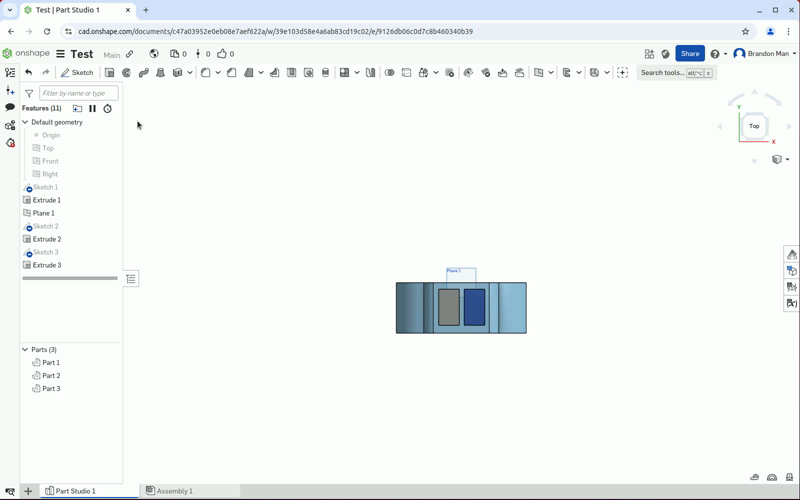
key(shift+h)
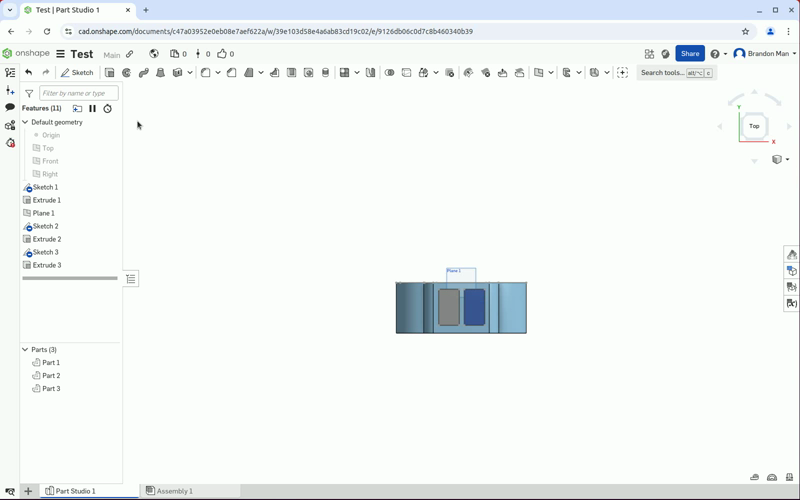
key(shift+h)
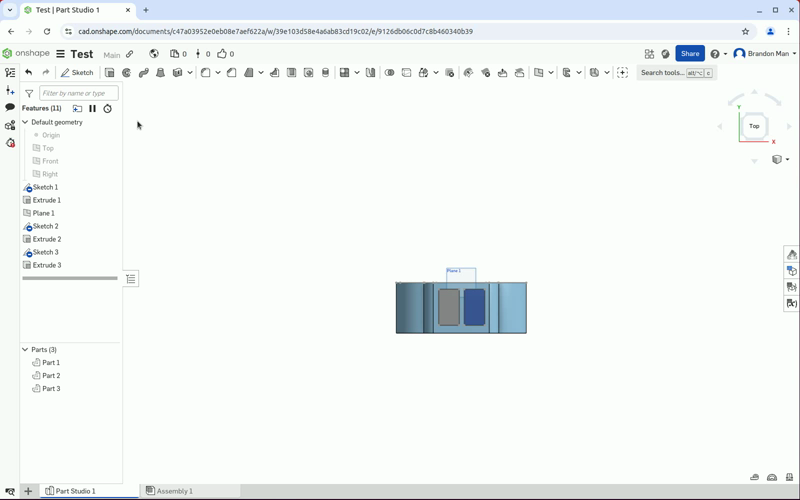
key(shift+7)
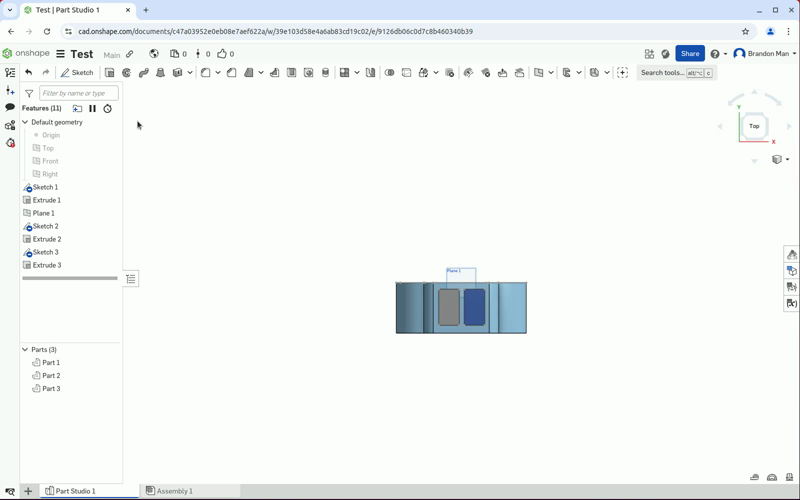
key(up, 3)
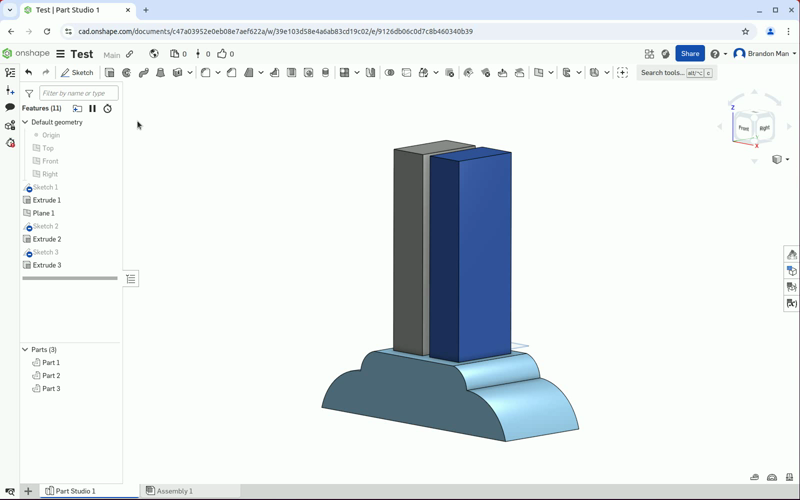
key(left, 3)
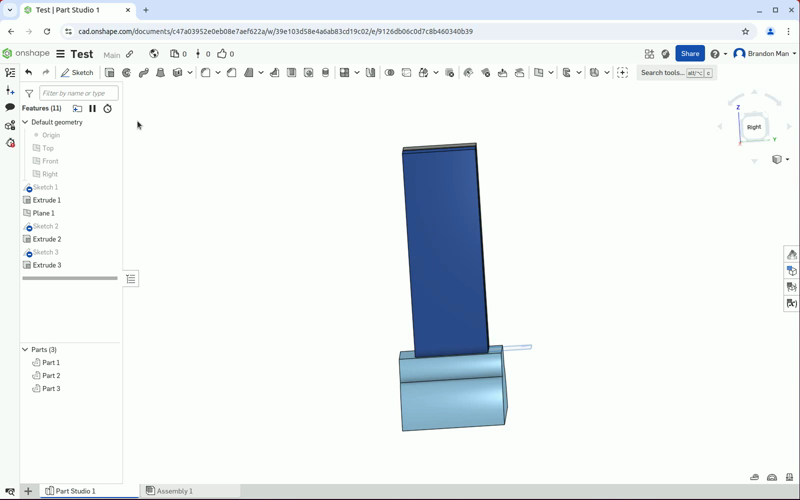
key(right, 3)
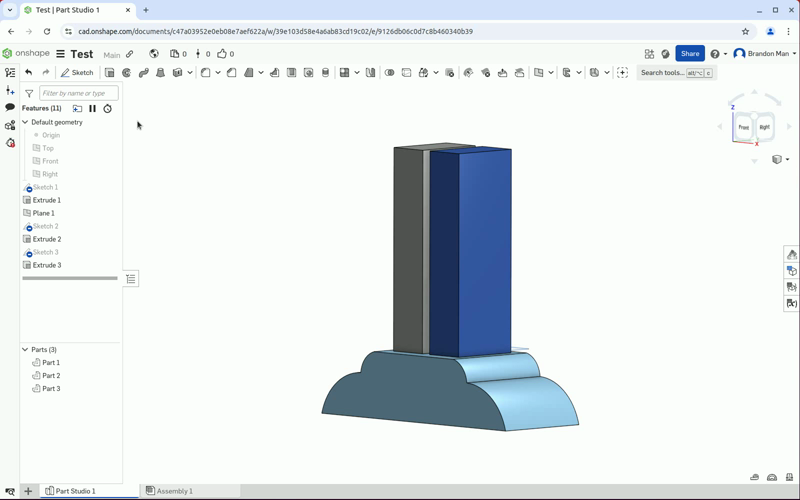
key(down, 3)
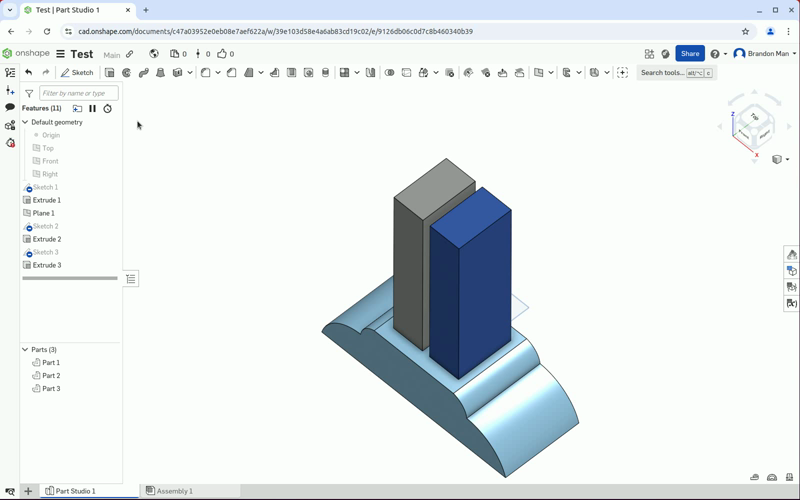
mouse_move(73, 189)
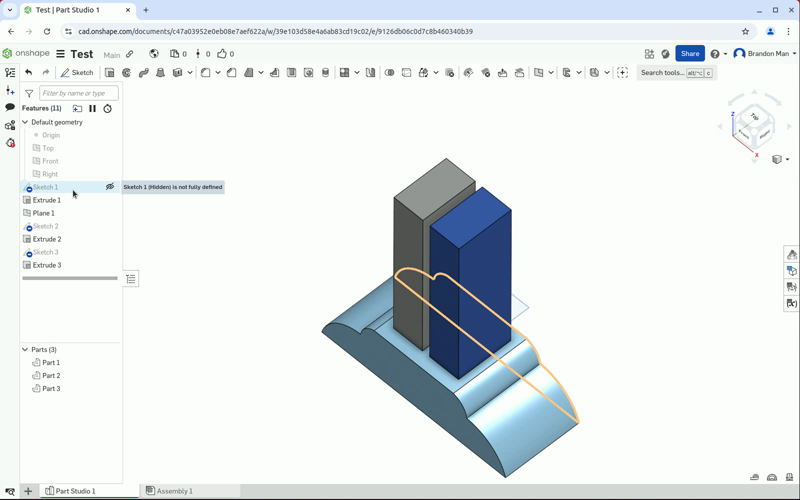
click(73, 189)